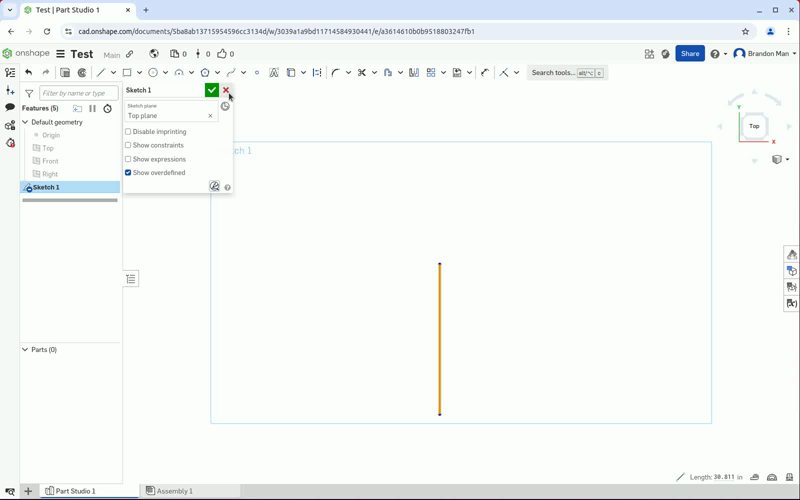
key(shift+h)
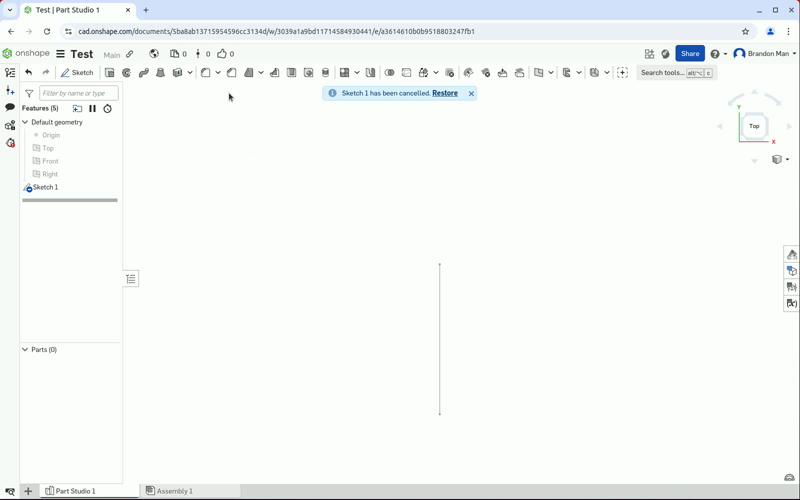
key(shift+s)
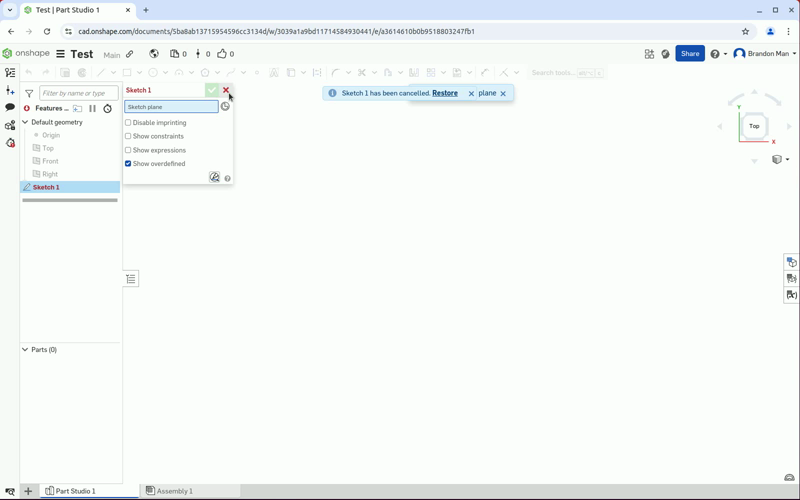
mouse_move(73, 150)
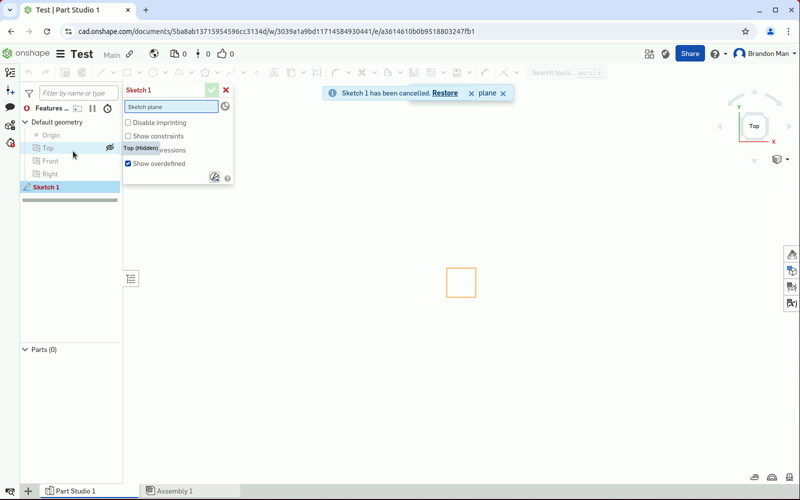
click(73, 150)
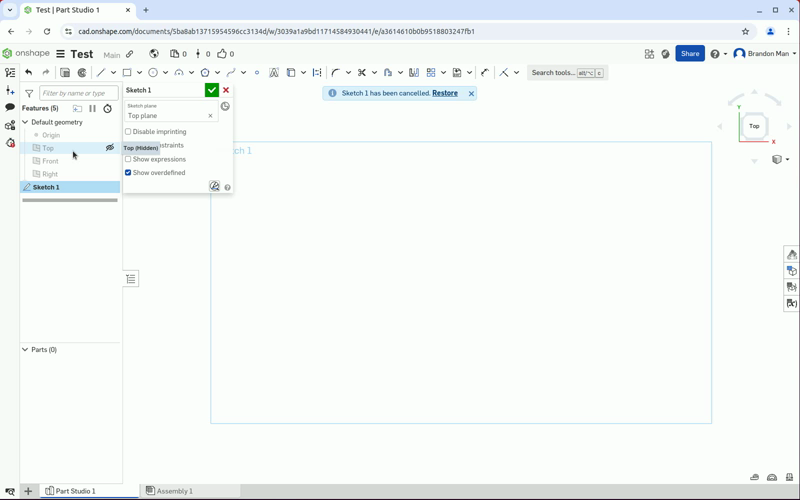
mouse_move(73, 352)
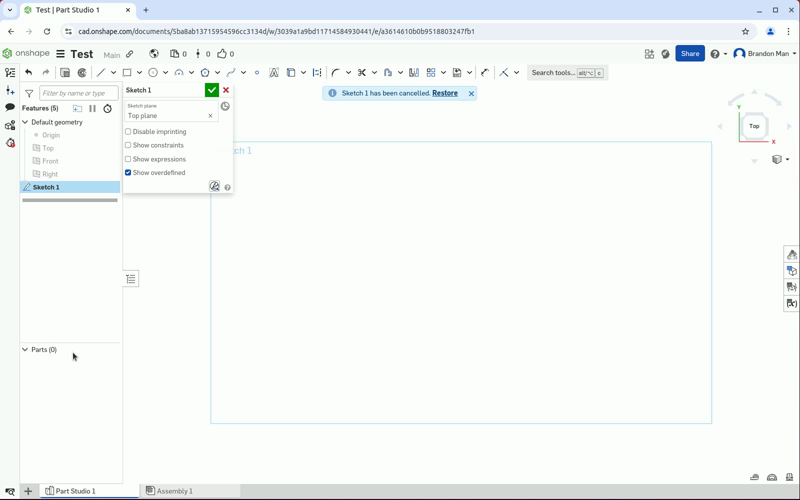
key(y)
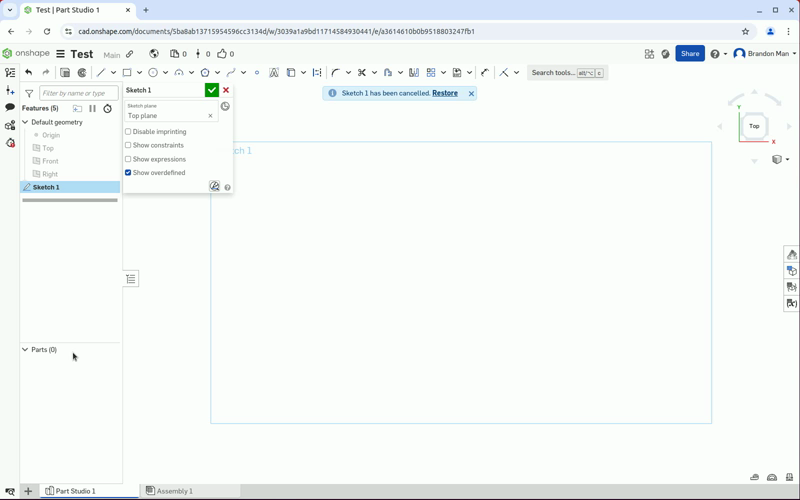
key(a)
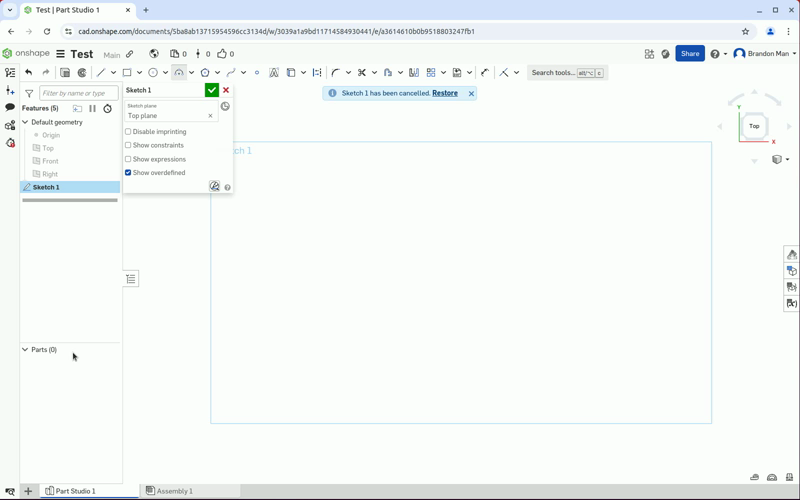
key_down(shift)
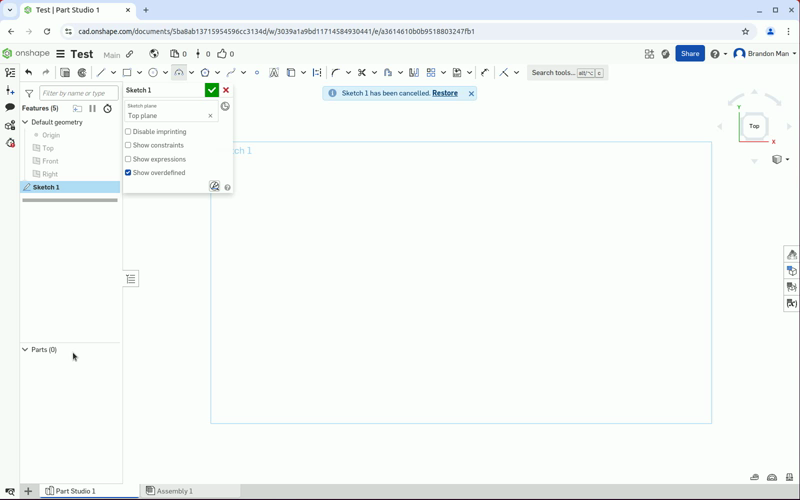
mouse_move(358, 355)
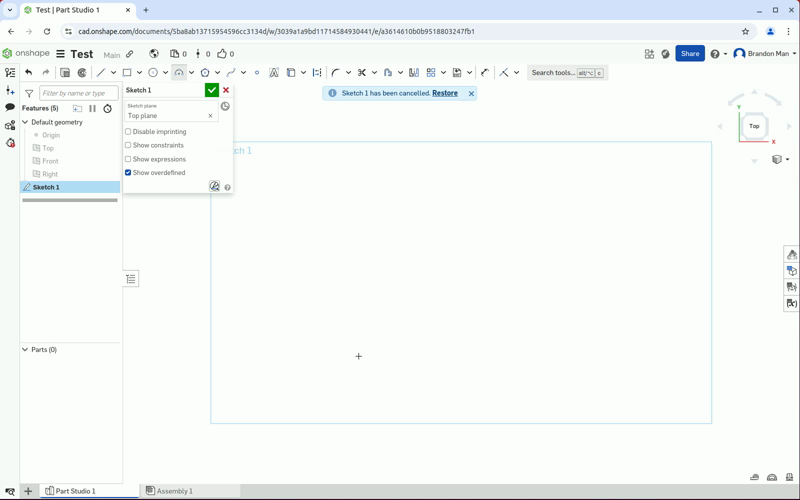
click(358, 355)
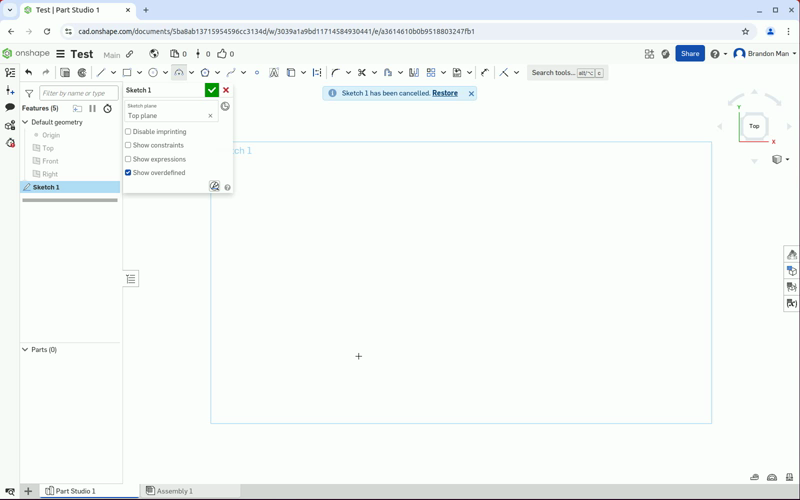
key_up(shift)
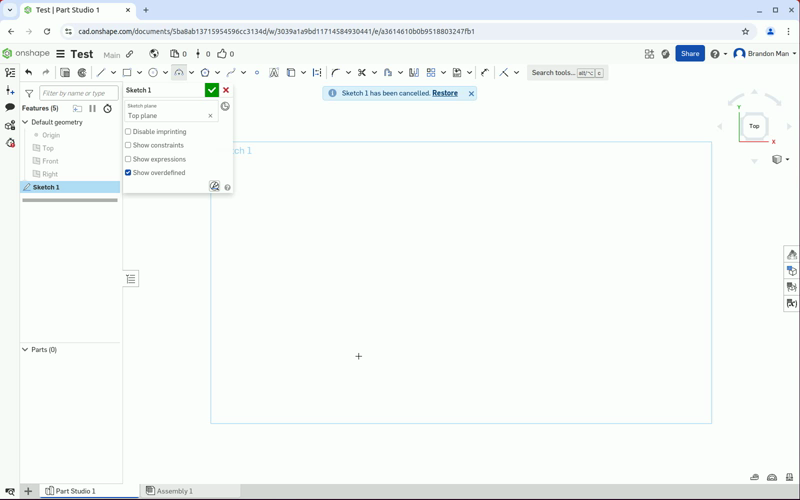
key_down(shift)
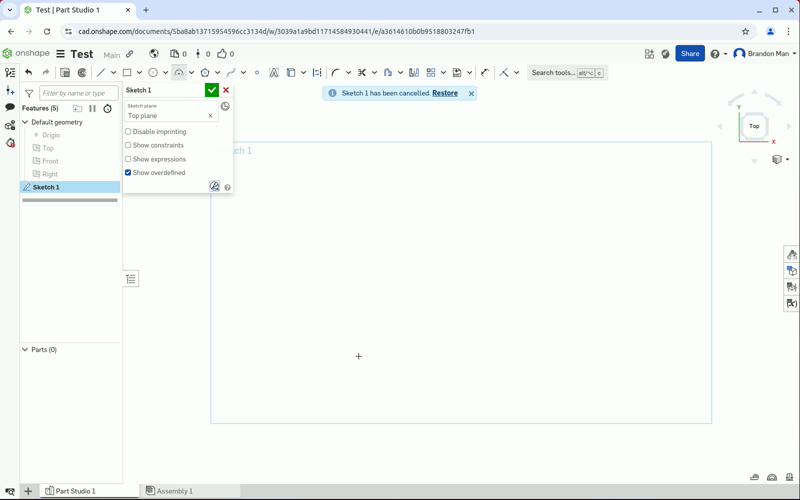
mouse_move(385, 381)
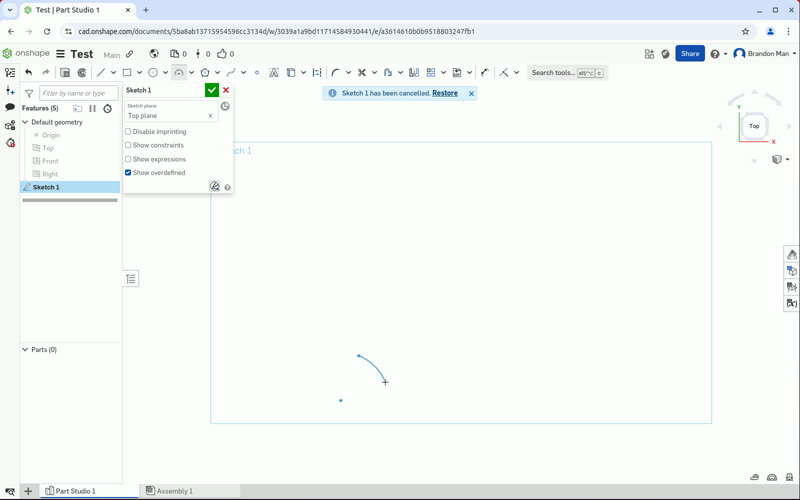
click(385, 381)
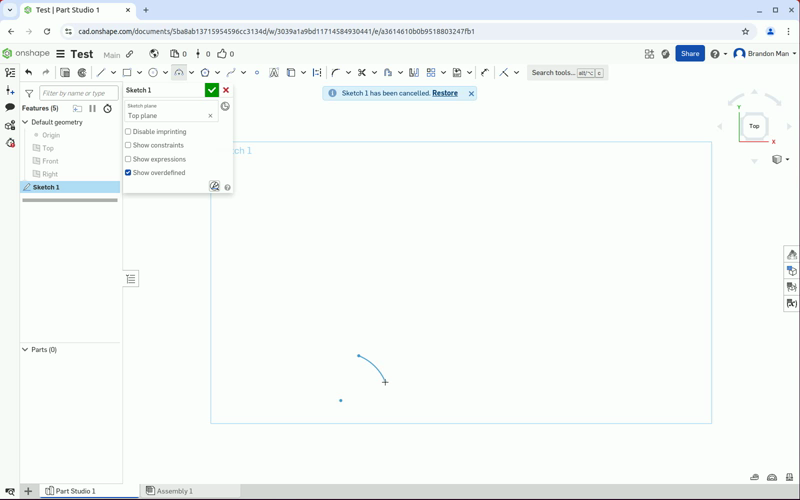
mouse_move(353, 387)
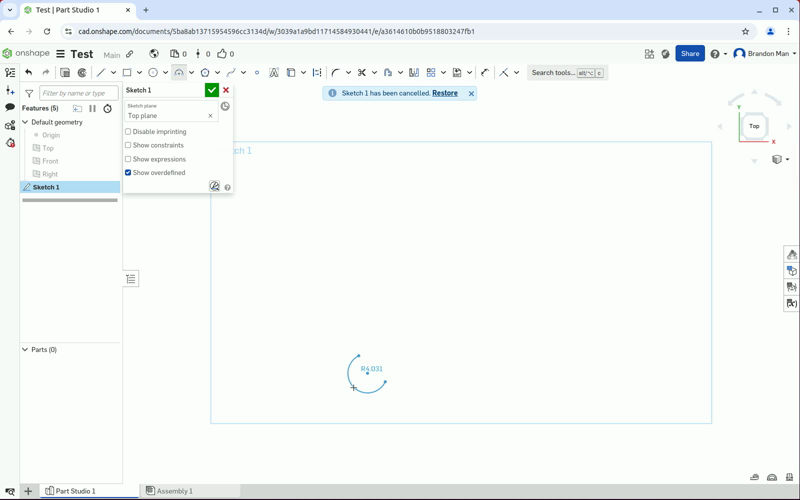
click(353, 387)
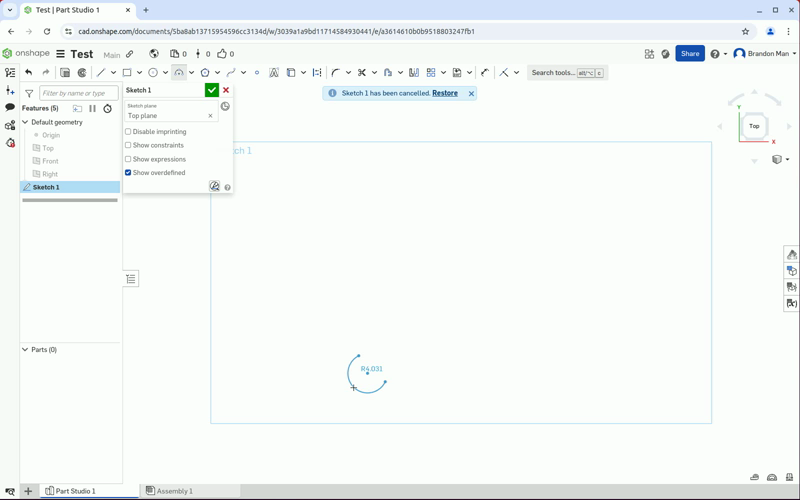
key_up(shift)
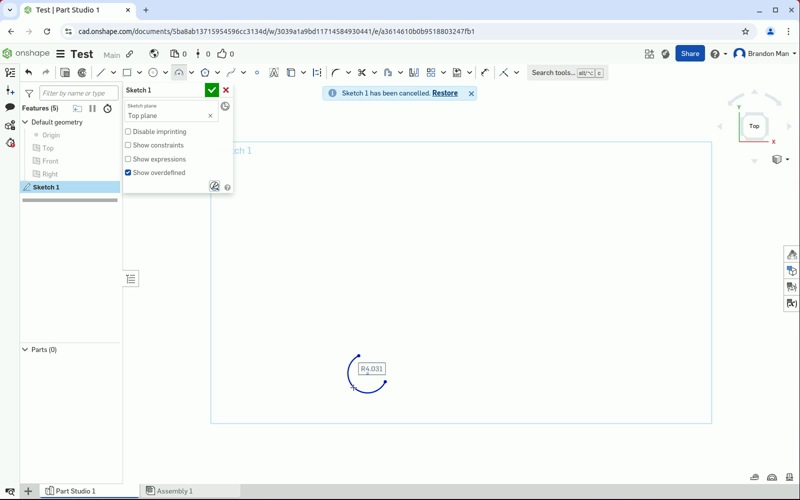
key(esc)
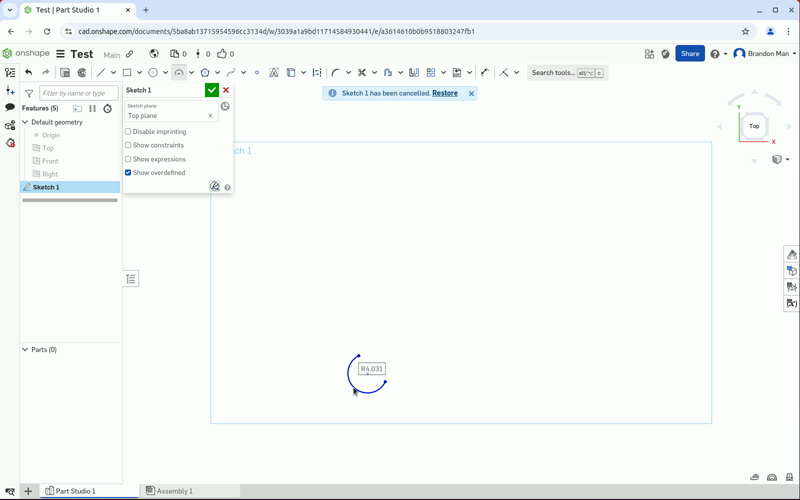
key(l)
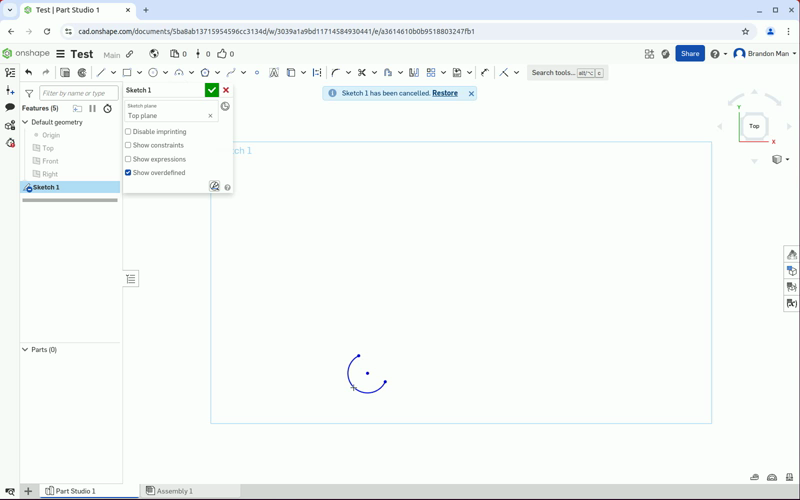
mouse_move(385, 381)
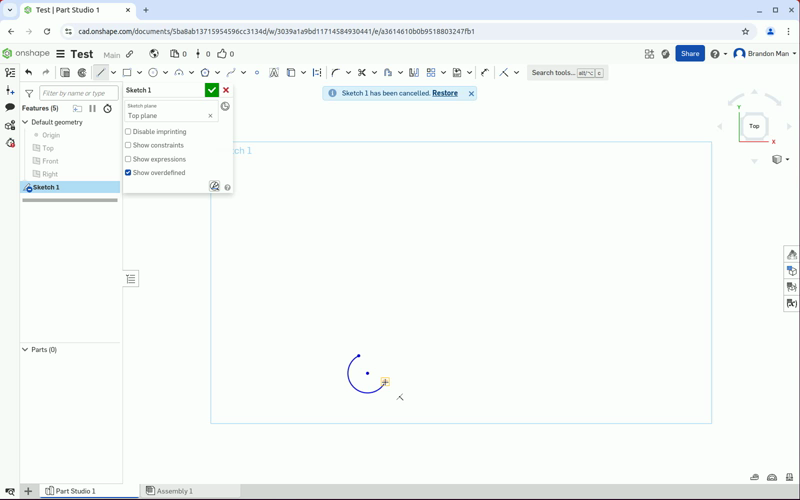
click(385, 381)
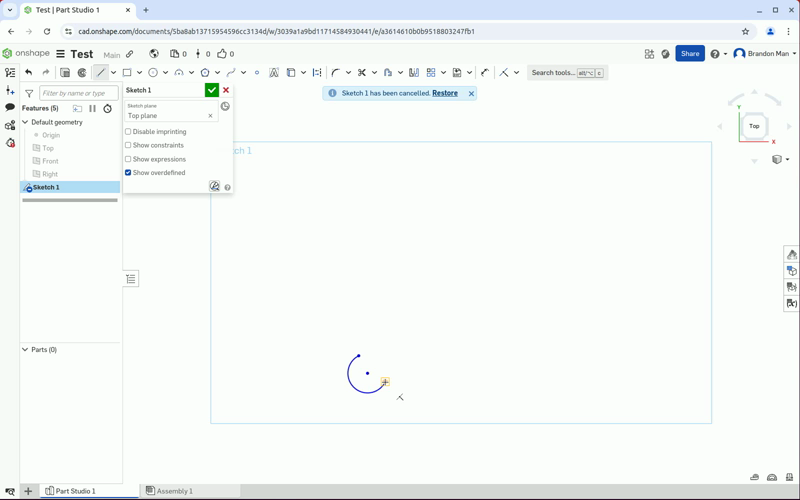
key_down(shift)
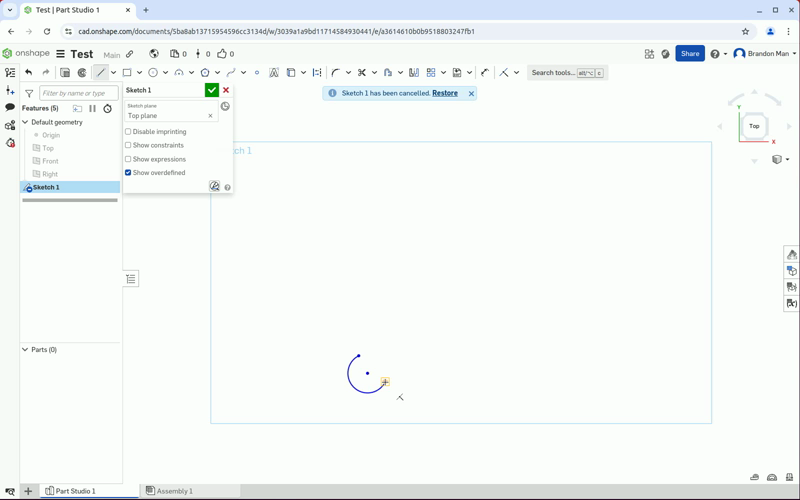
mouse_move(415, 381)
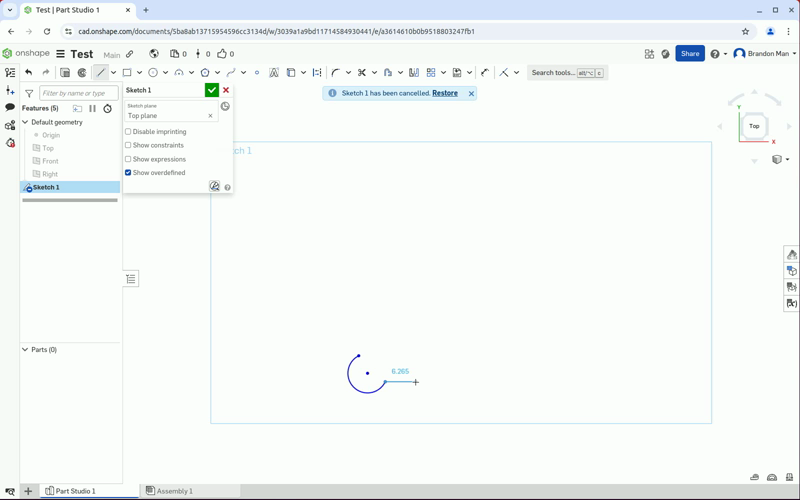
mouse_move(367, 381)
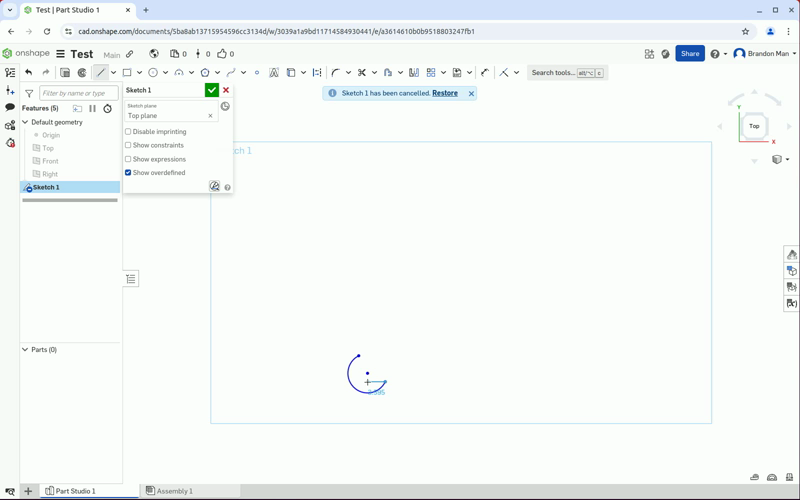
click(367, 381)
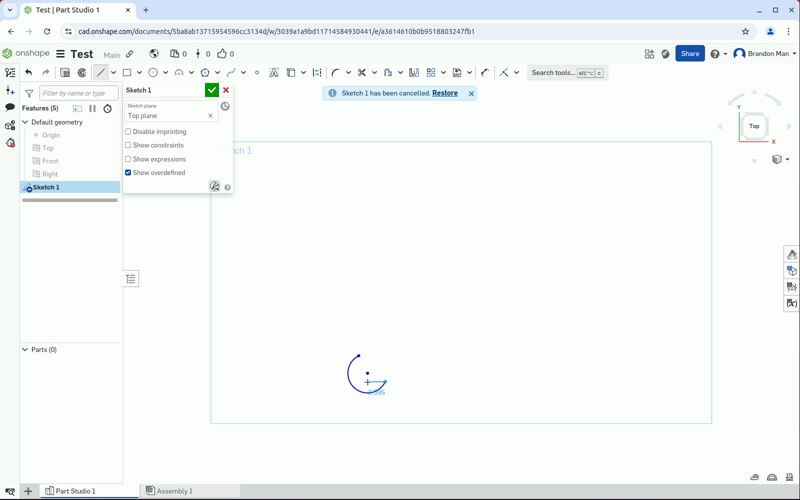
key_up(shift)
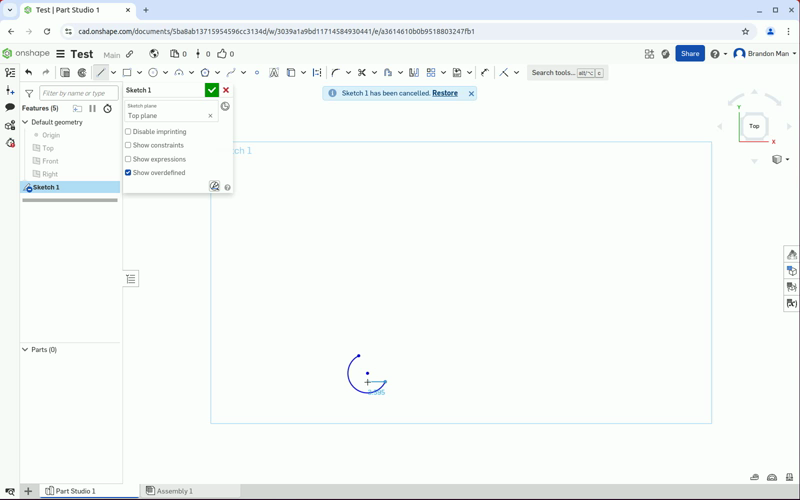
key(esc)
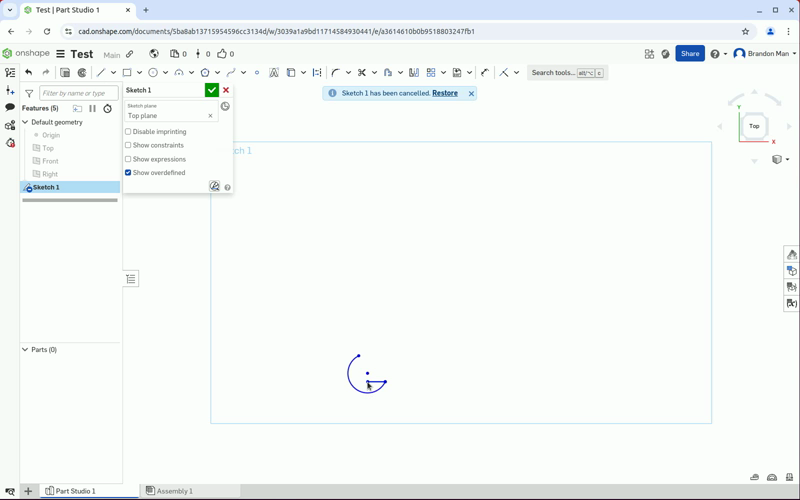
key(a)
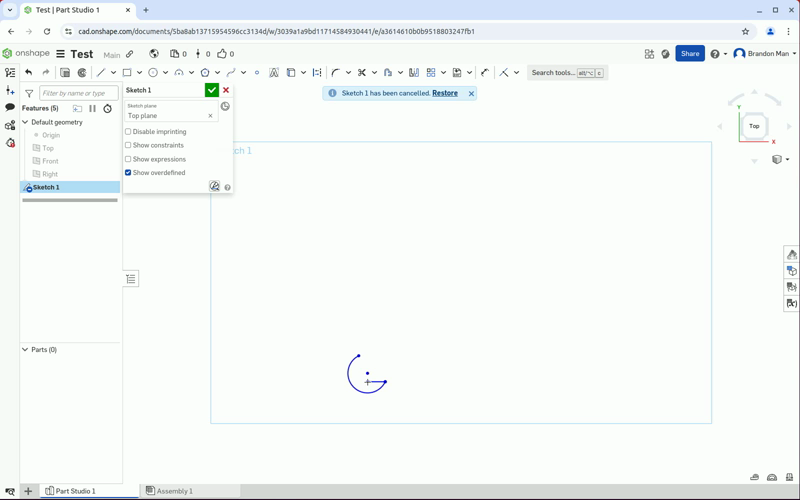
mouse_move(367, 381)
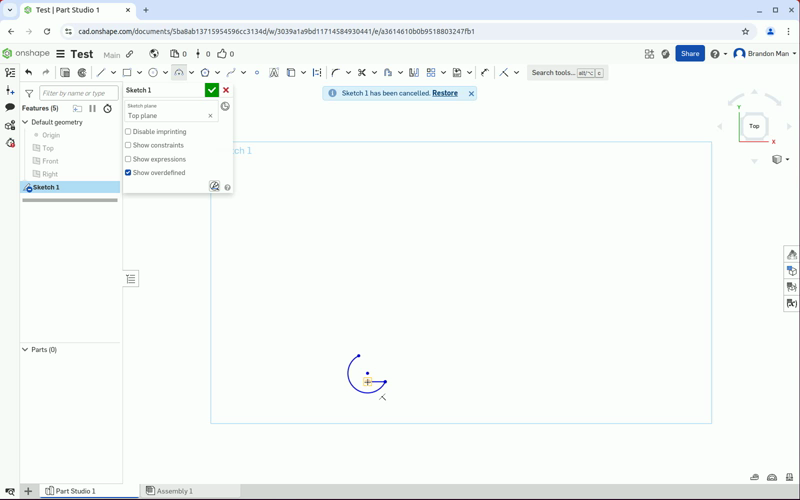
click(367, 381)
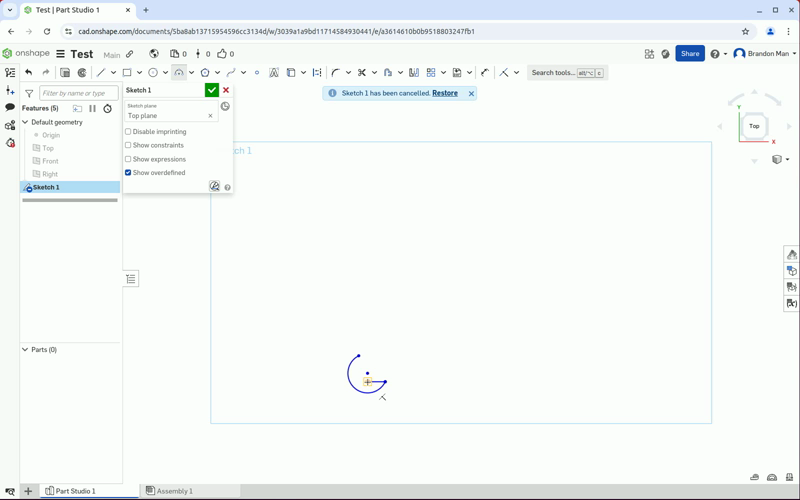
key_down(shift)
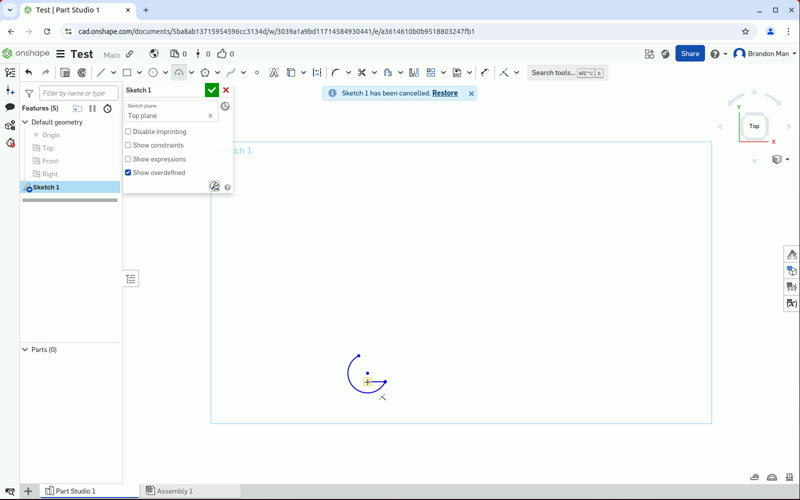
mouse_move(359, 373)
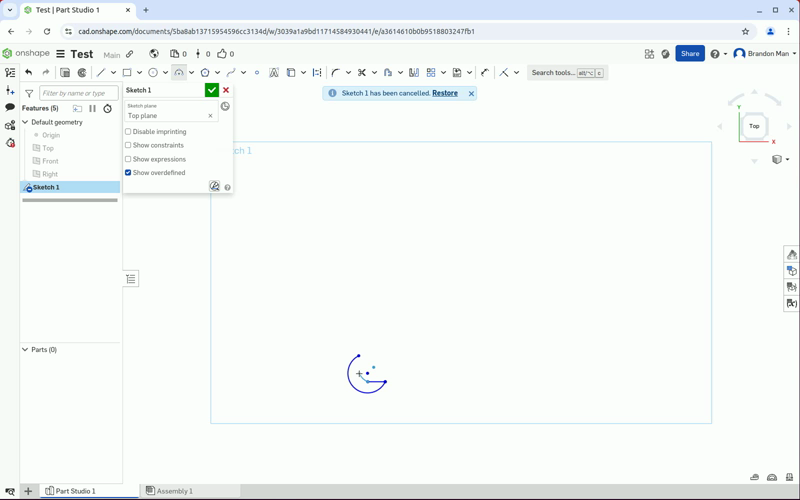
click(359, 373)
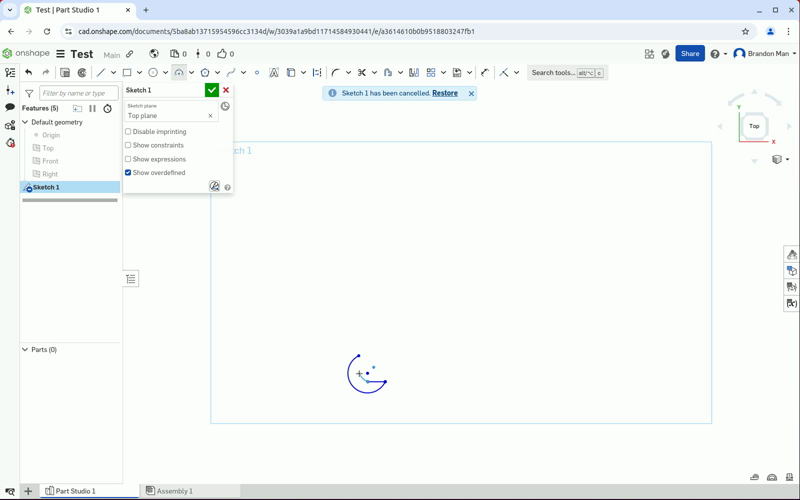
mouse_move(361, 379)
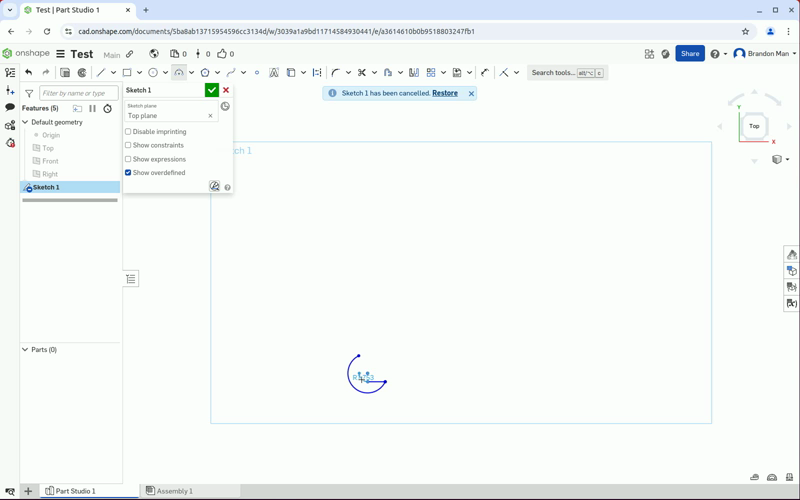
click(361, 379)
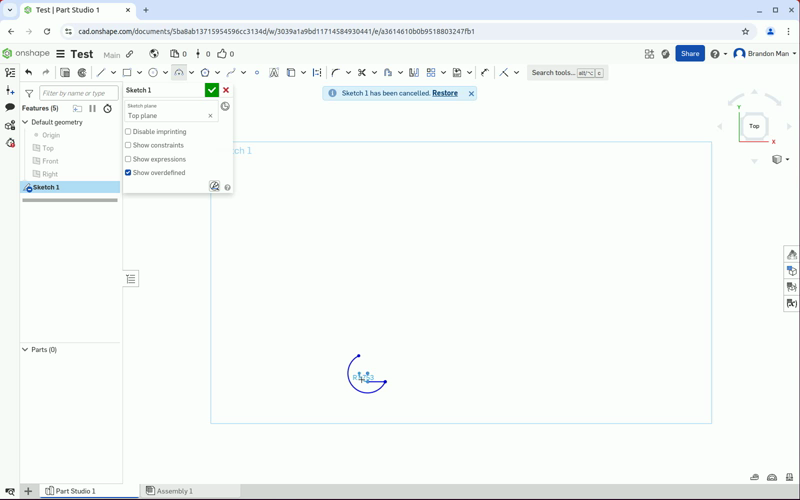
key_up(shift)
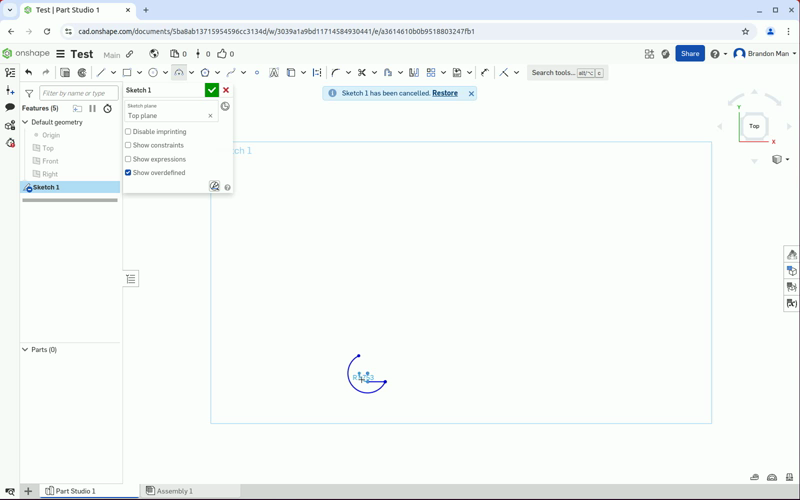
key(esc)
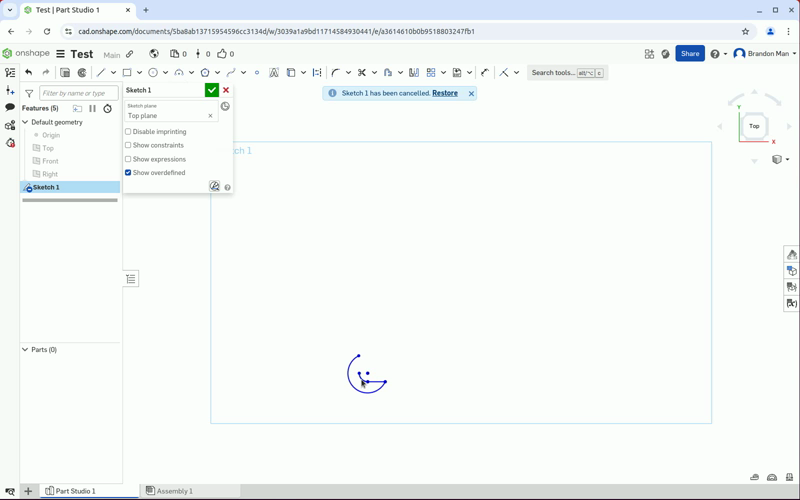
key(l)
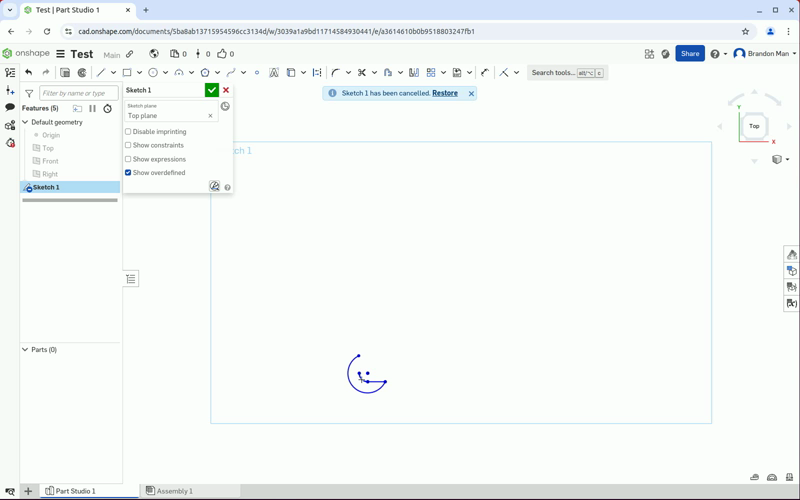
mouse_move(359, 373)
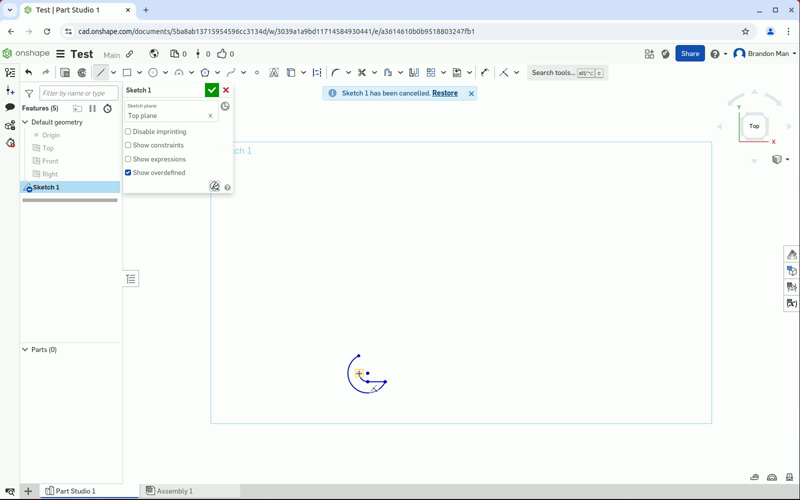
click(359, 373)
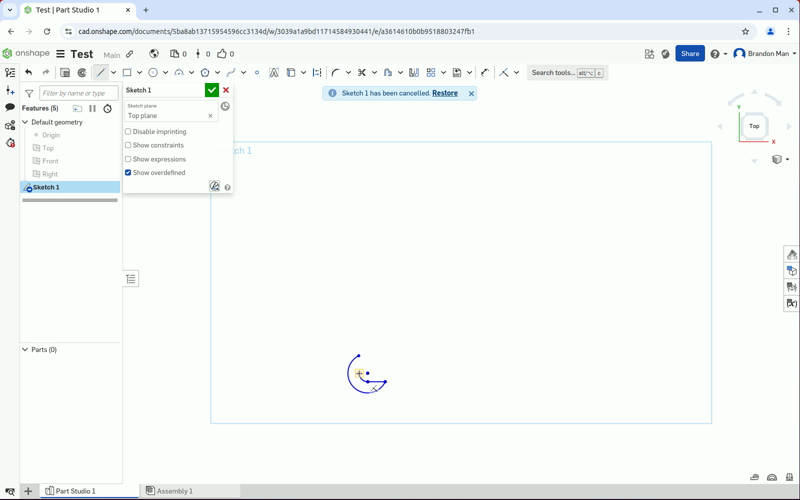
mouse_move(389, 373)
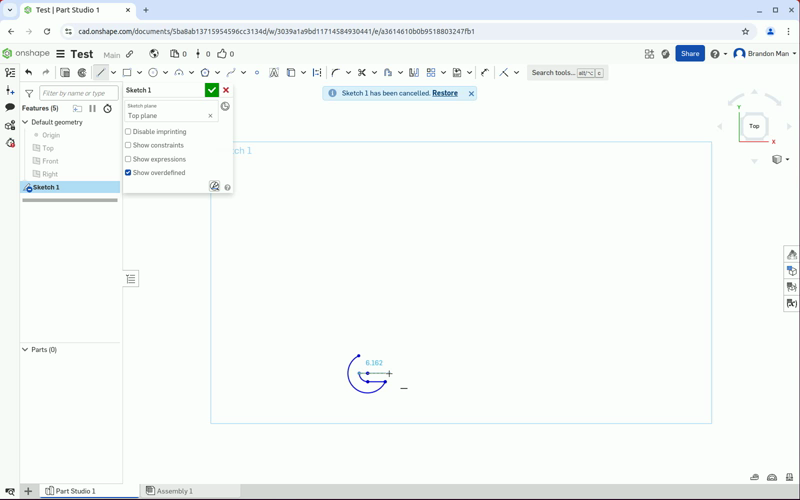
key_down(shift)
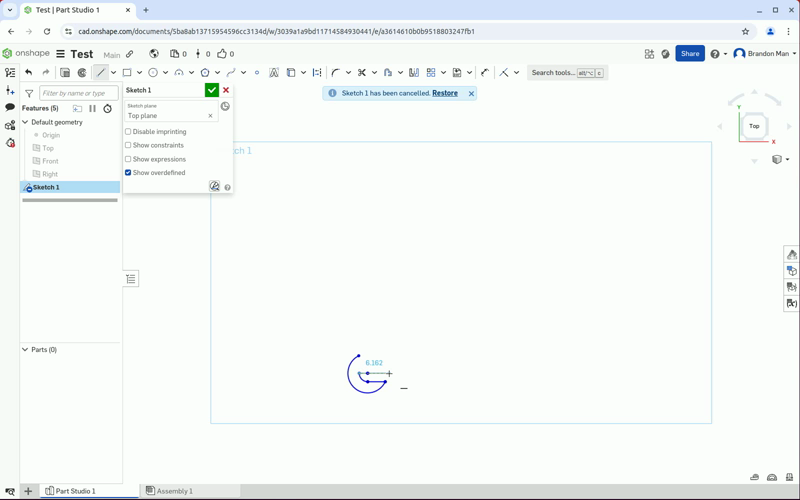
mouse_move(358, 355)
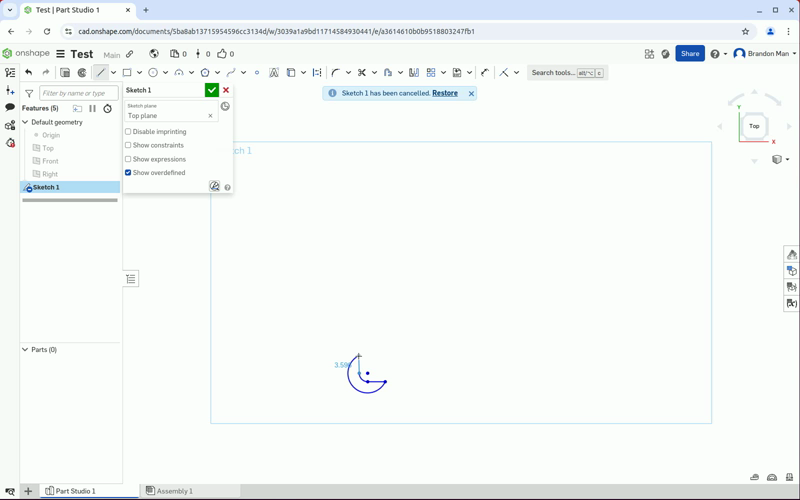
key_up(shift)
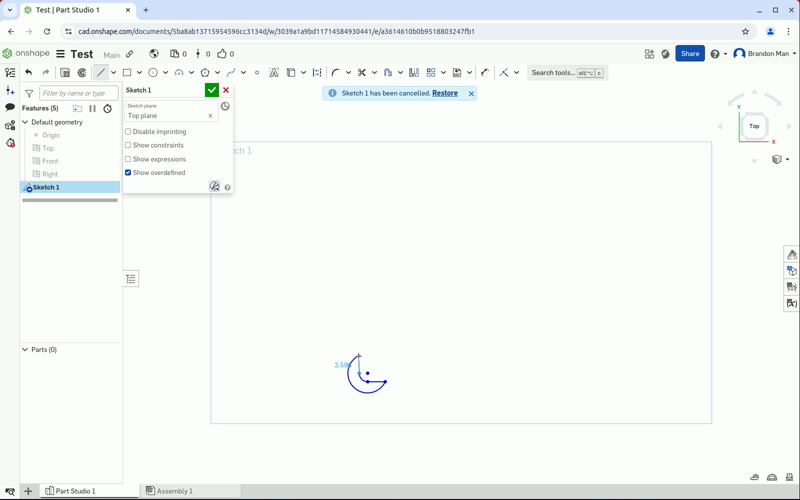
click(358, 355)
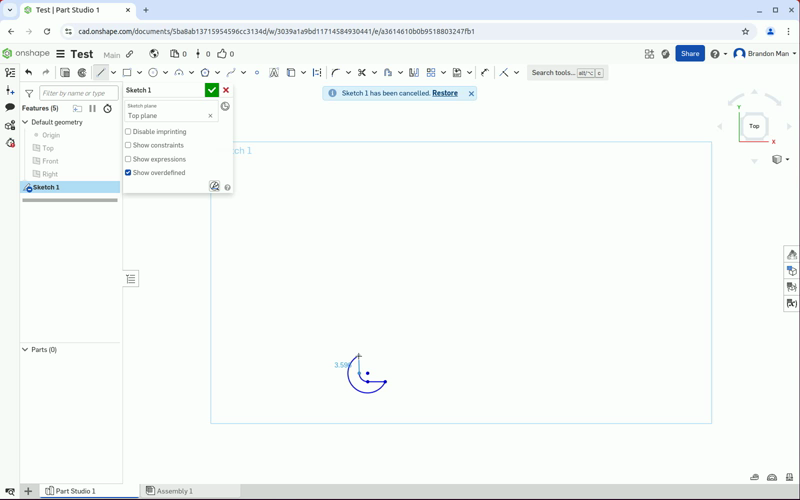
key(esc)
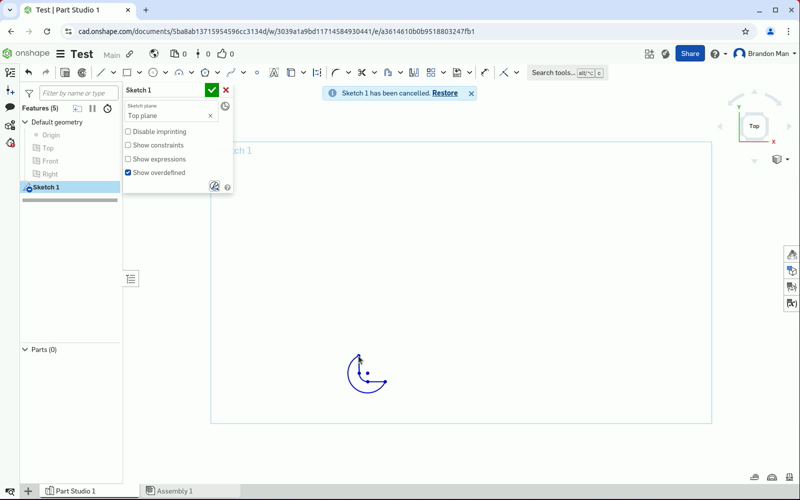
mouse_move(353, 375)
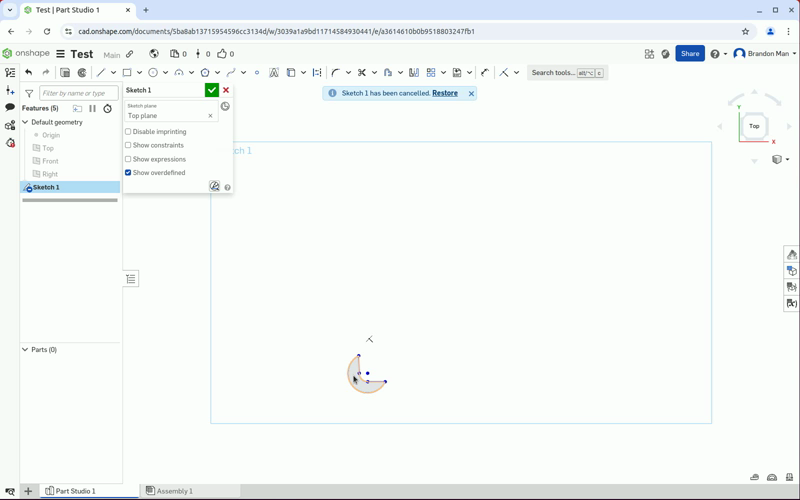
scroll(6)
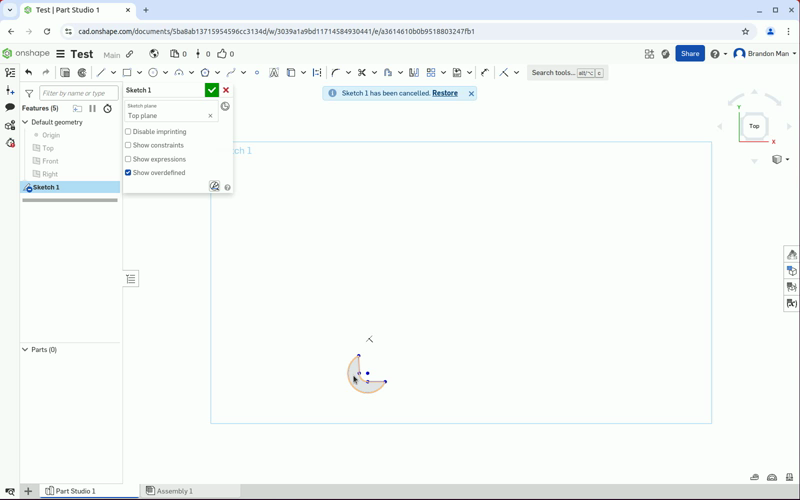
scroll(6)
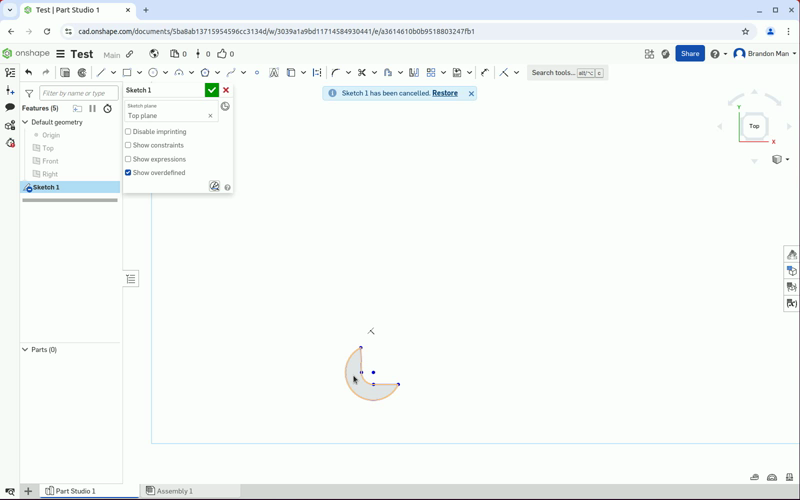
scroll(6)
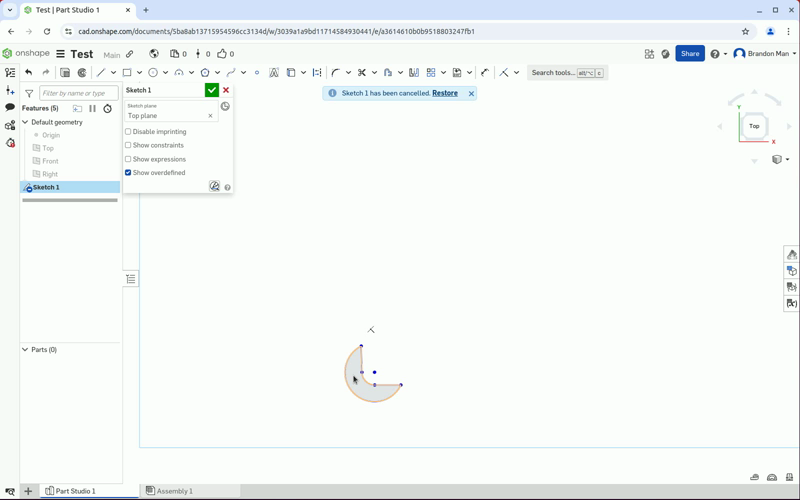
scroll(6)
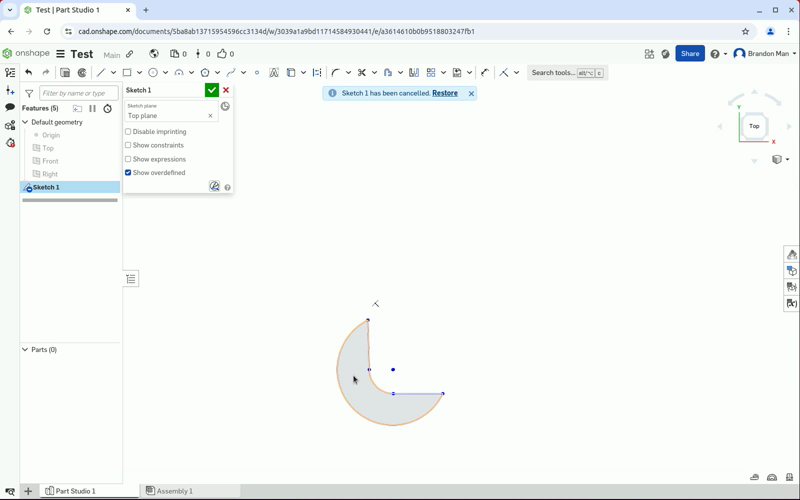
scroll(6)
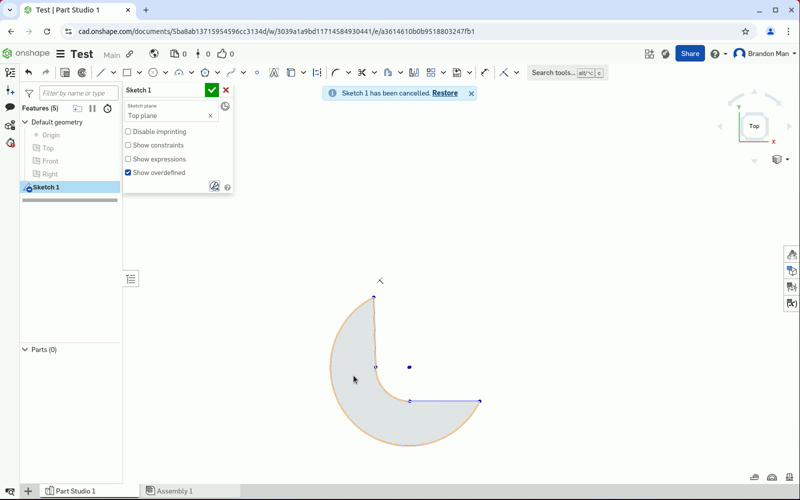
scroll(6)
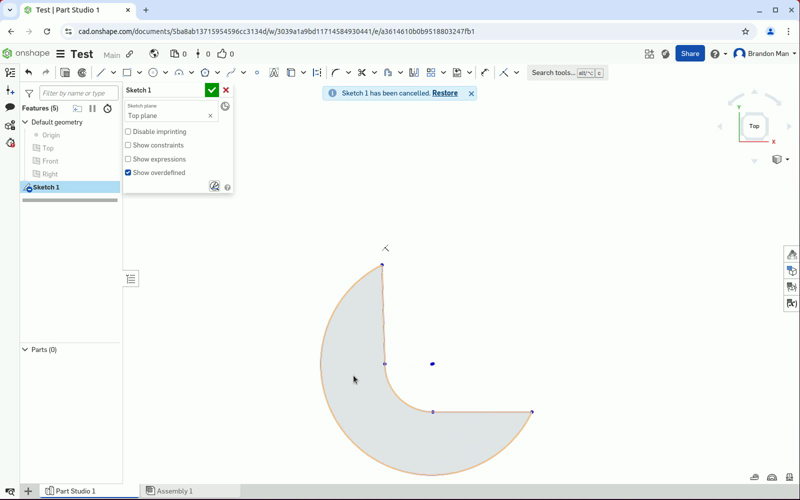
scroll(6)
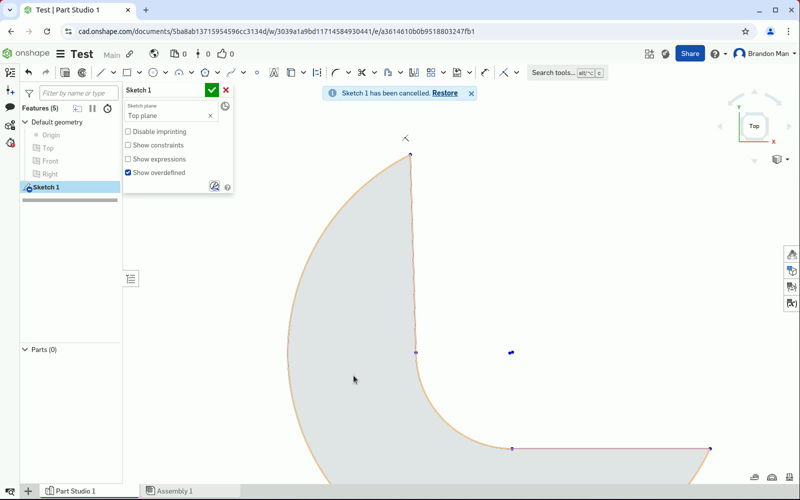
click(353, 375)
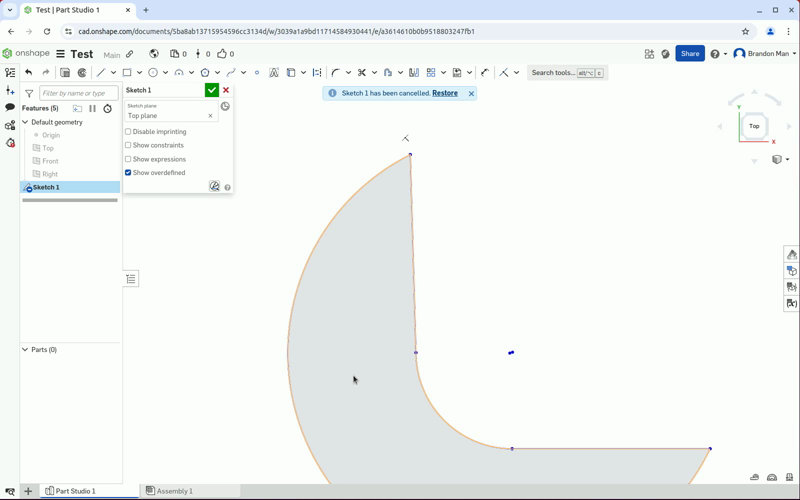
scroll(-6)
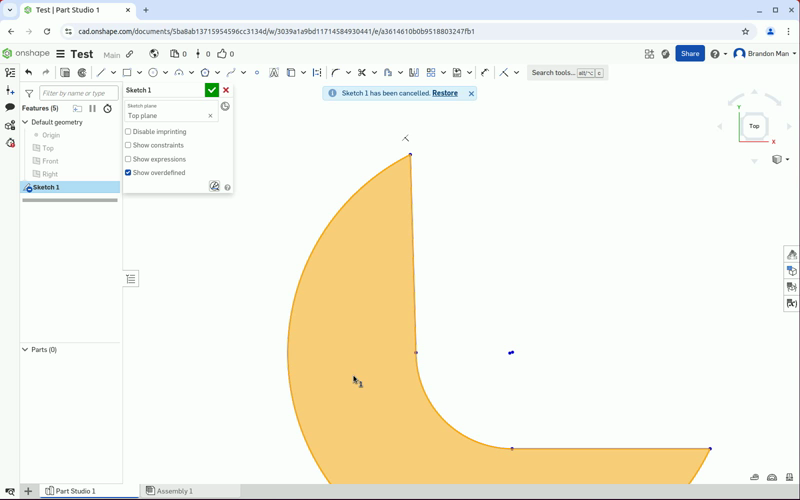
scroll(-6)
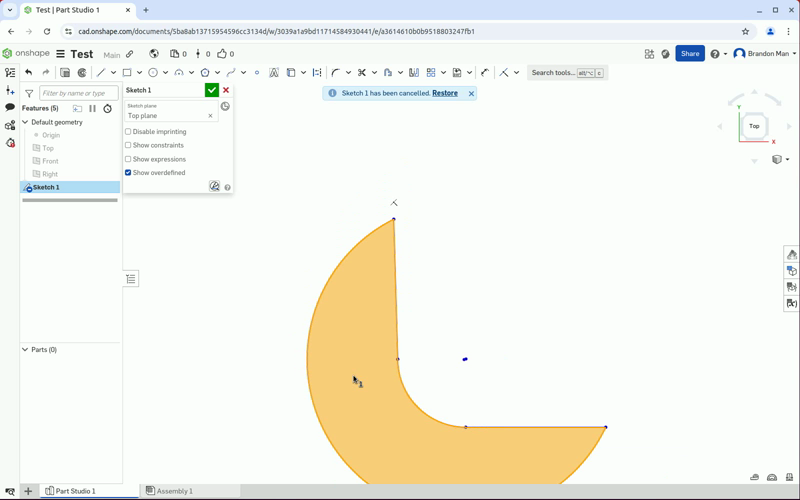
scroll(-6)
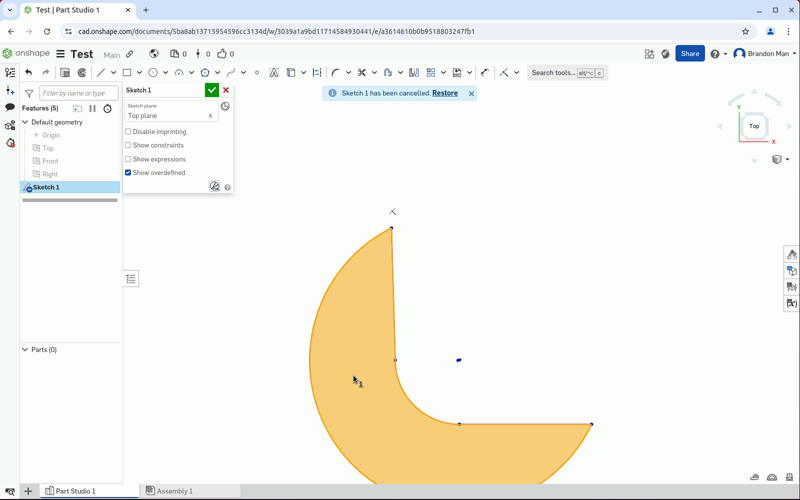
scroll(-6)
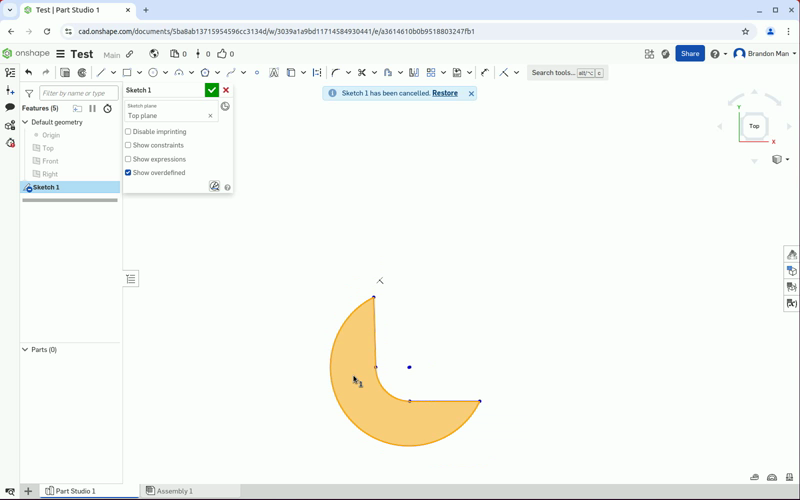
scroll(-6)
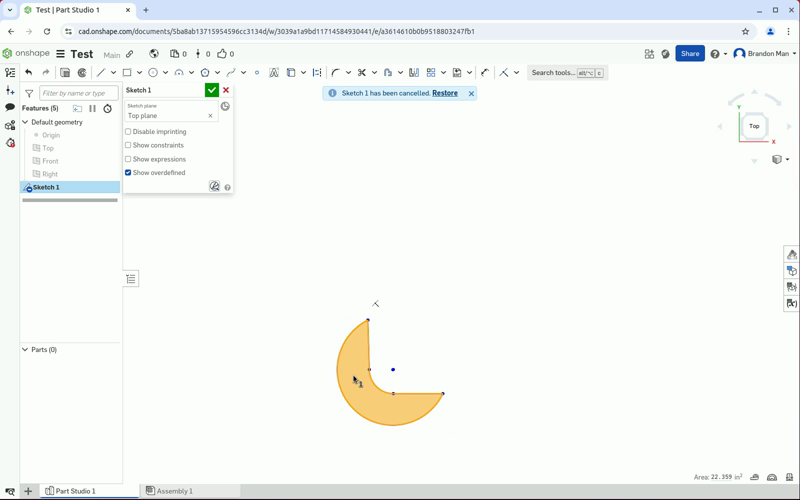
scroll(-6)
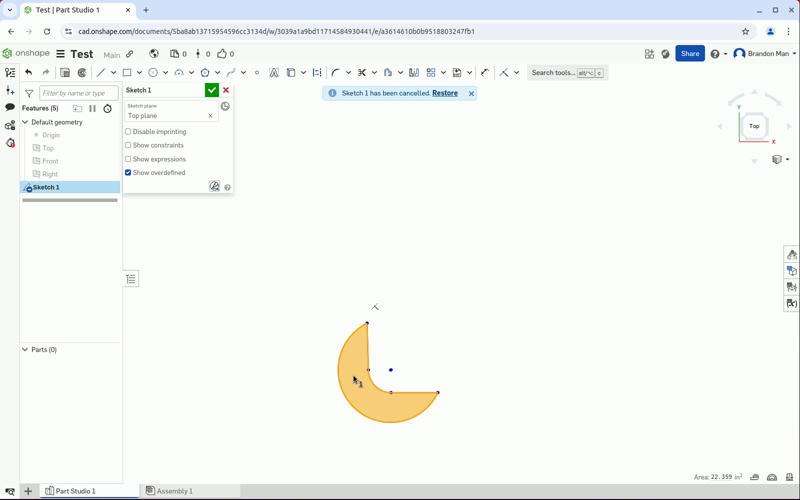
scroll(-6)
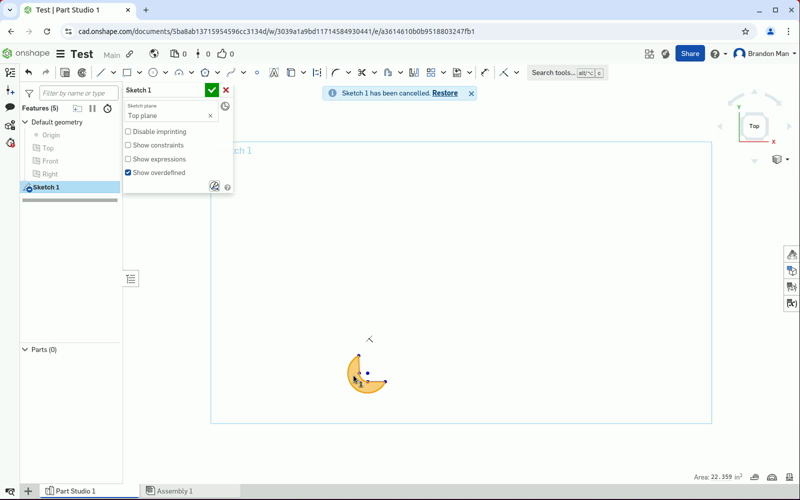
mouse_move(73, 352)
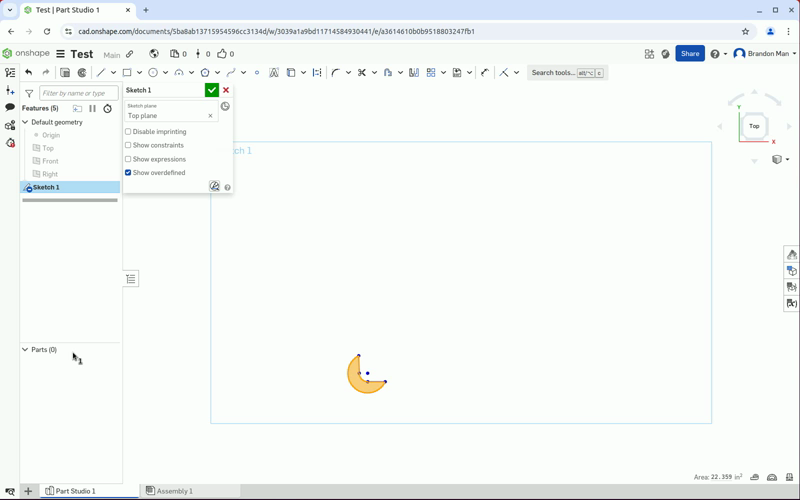
key(shift+y)
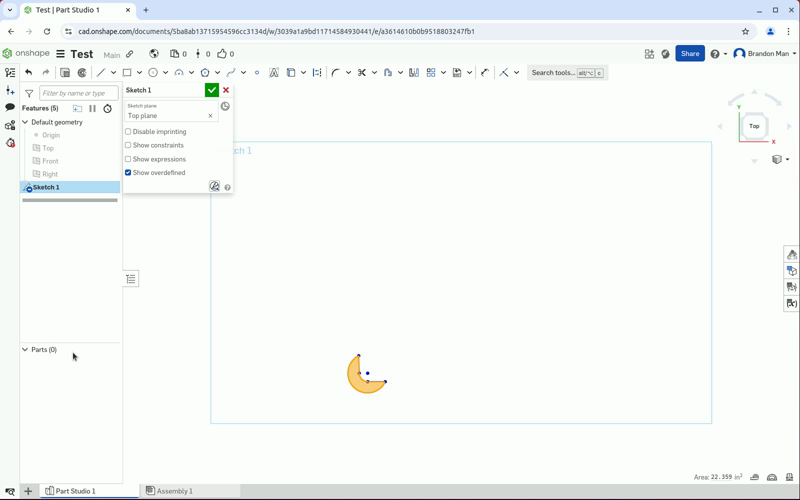
key(shift+e)
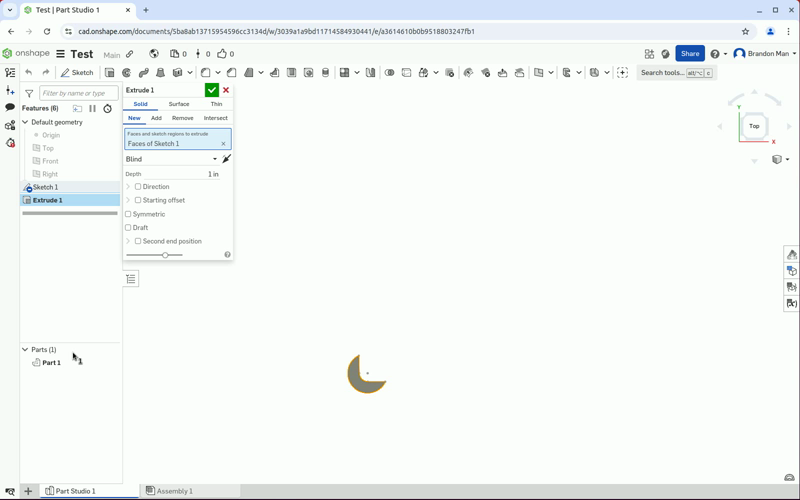
mouse_move(143, 106)
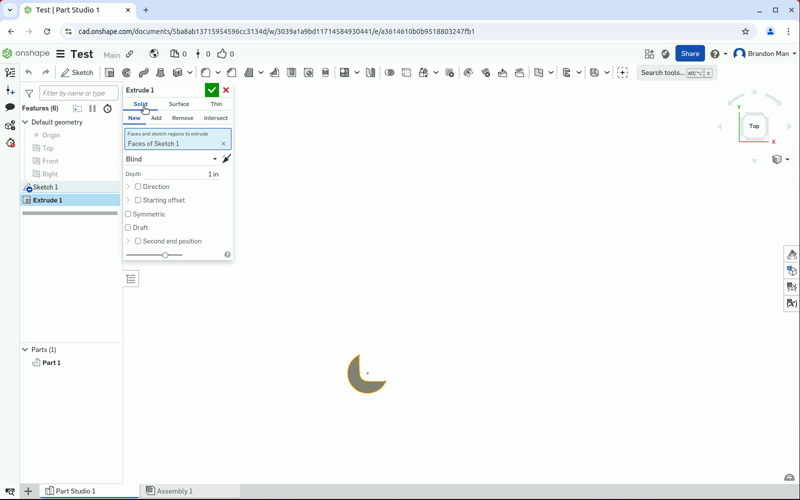
click(143, 106)
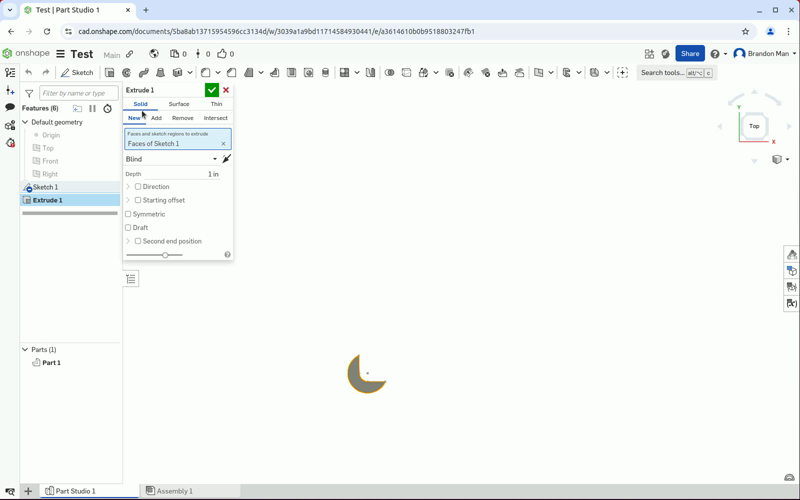
mouse_move(137, 120)
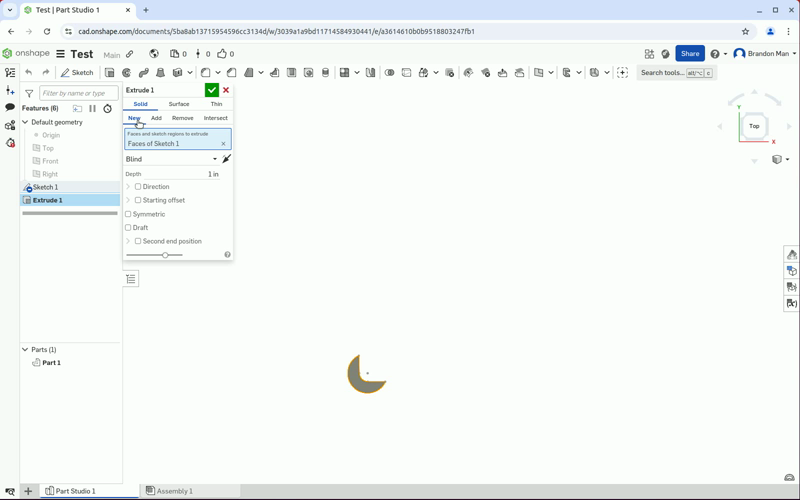
click(137, 120)
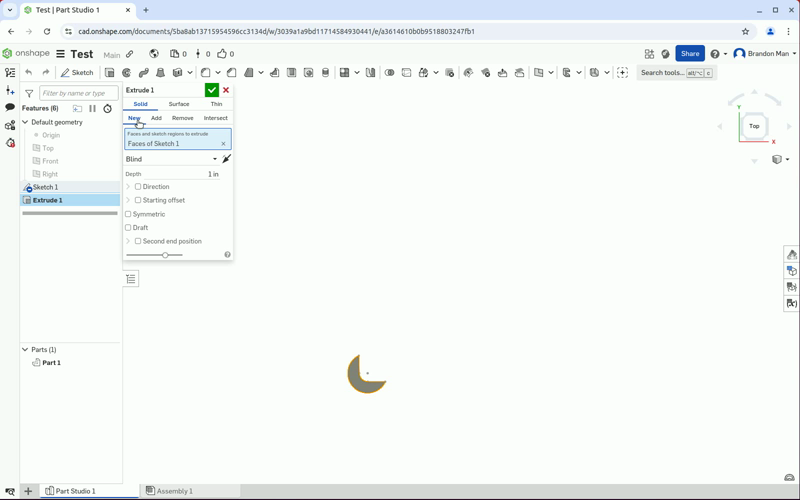
key(tab, 4)
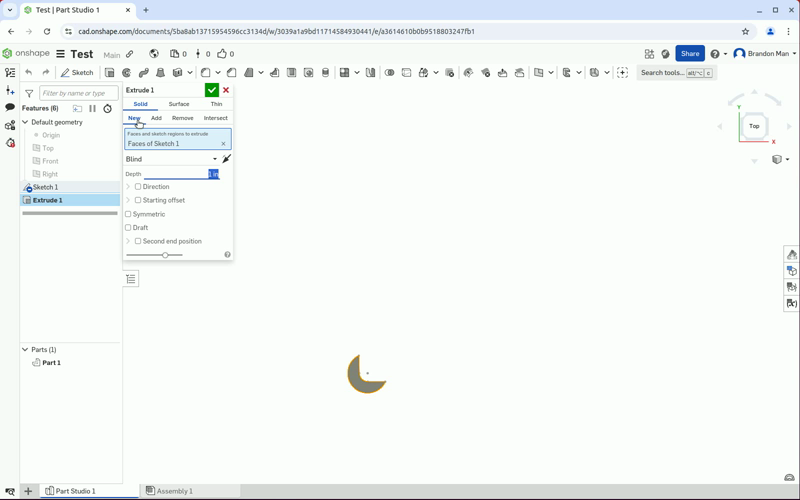
text(6.981)
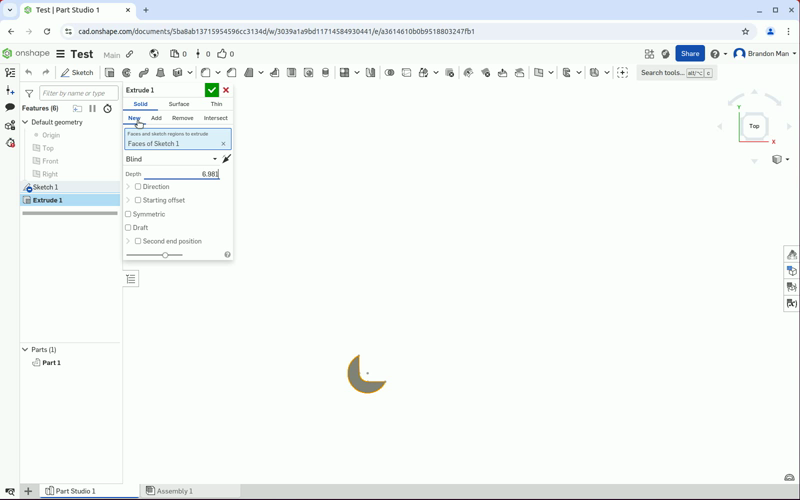
key(enter)
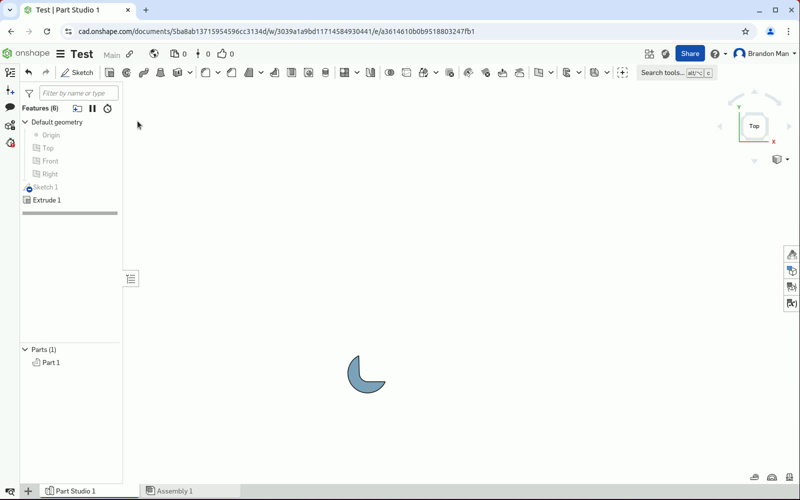
key(shift+h)
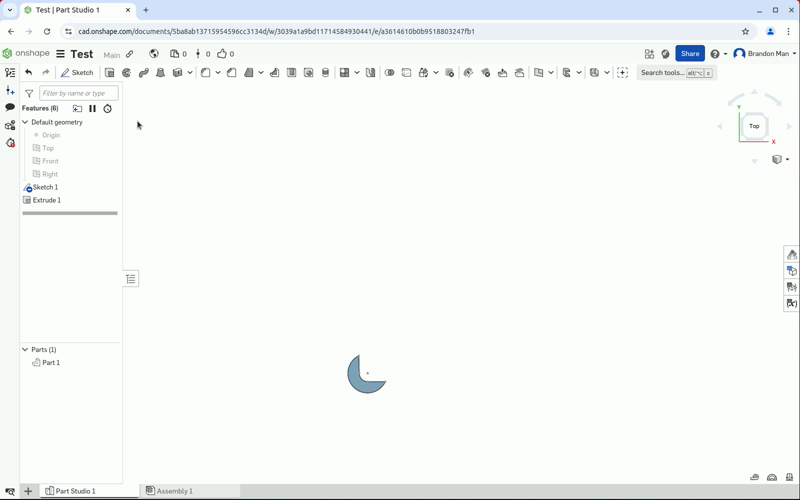
key(shift+h)
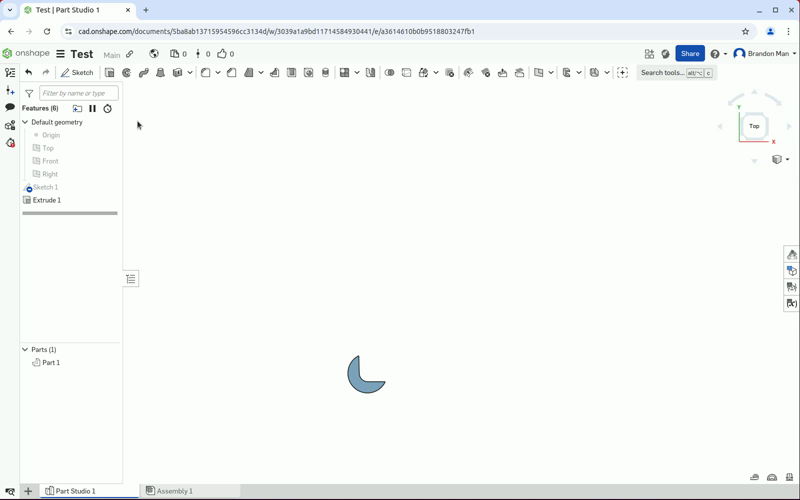
mouse_move(73, 189)
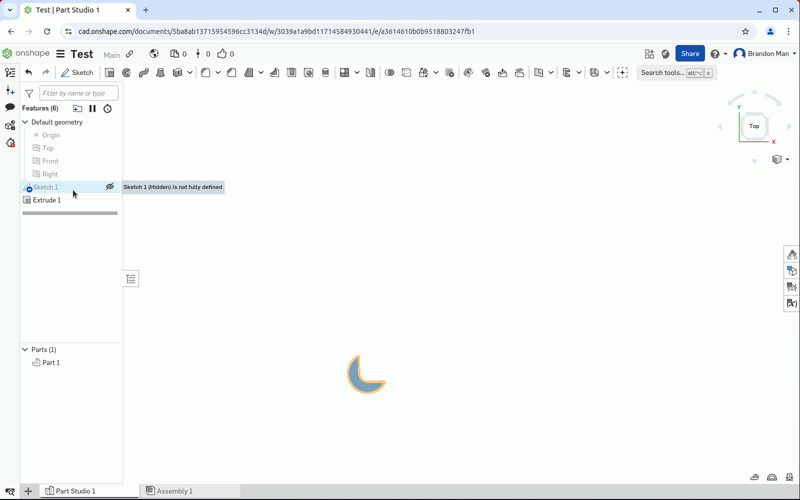
click(73, 189)
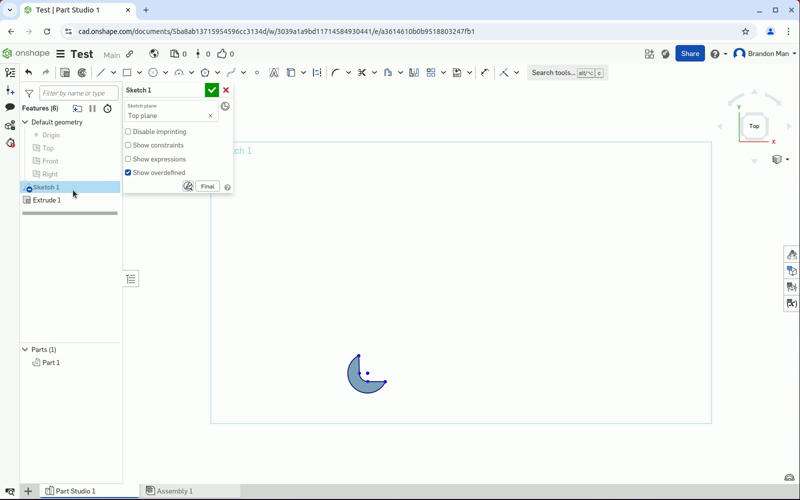
mouse_move(229, 92)
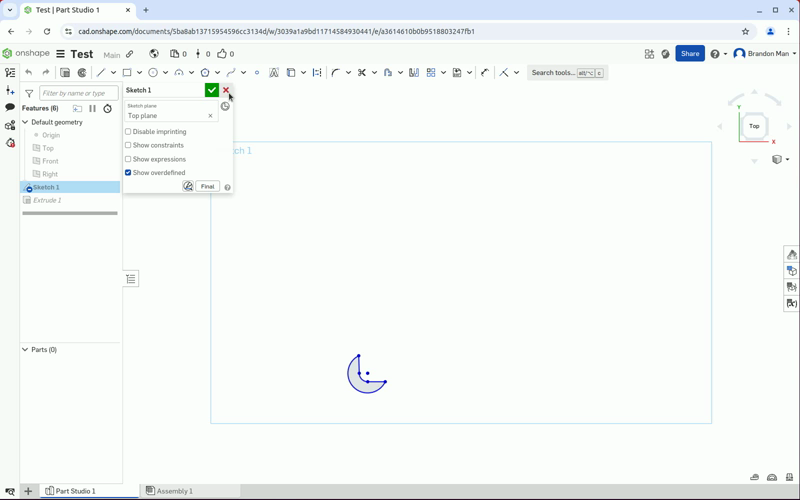
click(229, 92)
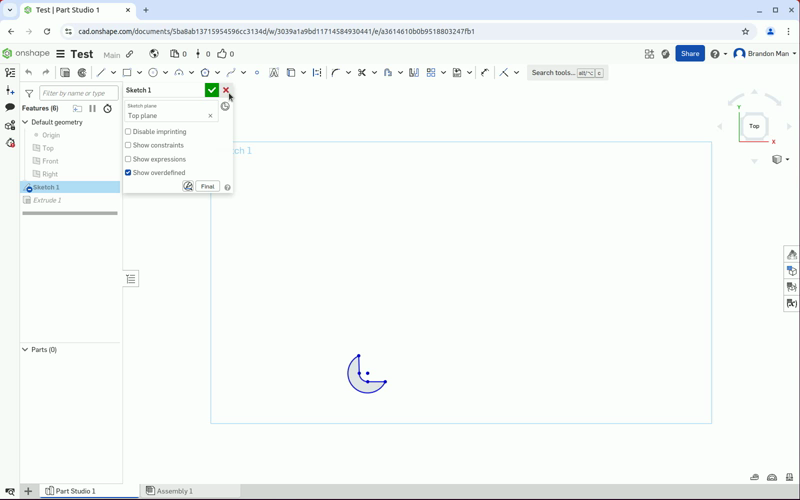
key(shift+s)
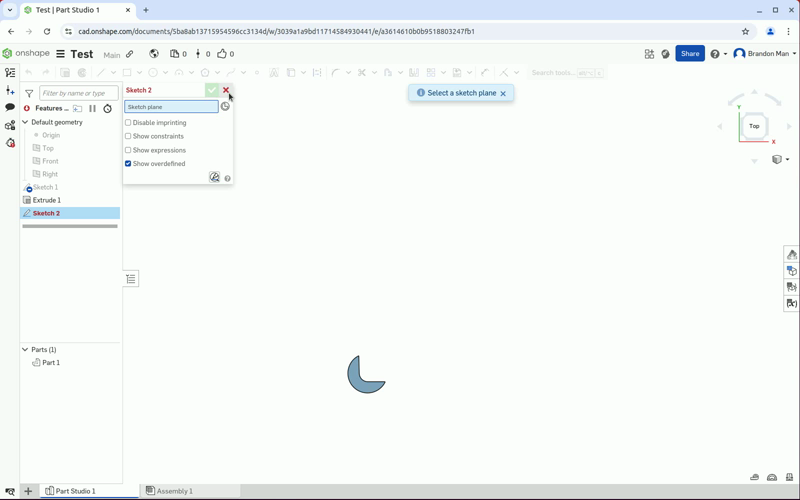
mouse_move(73, 150)
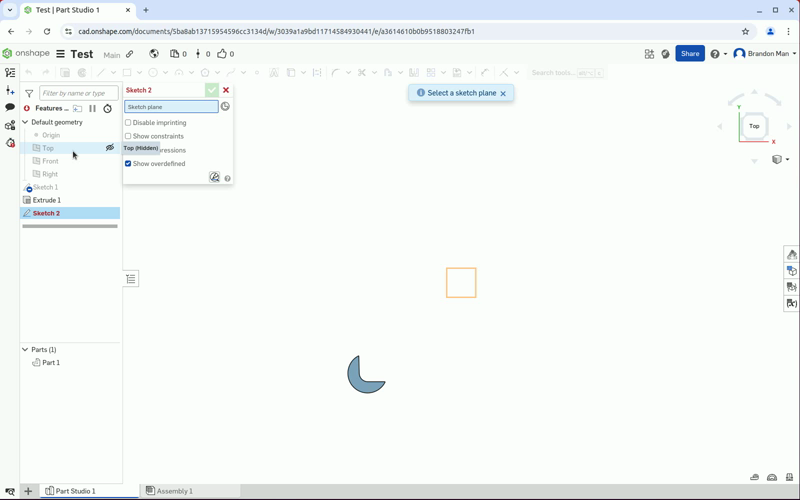
click(73, 150)
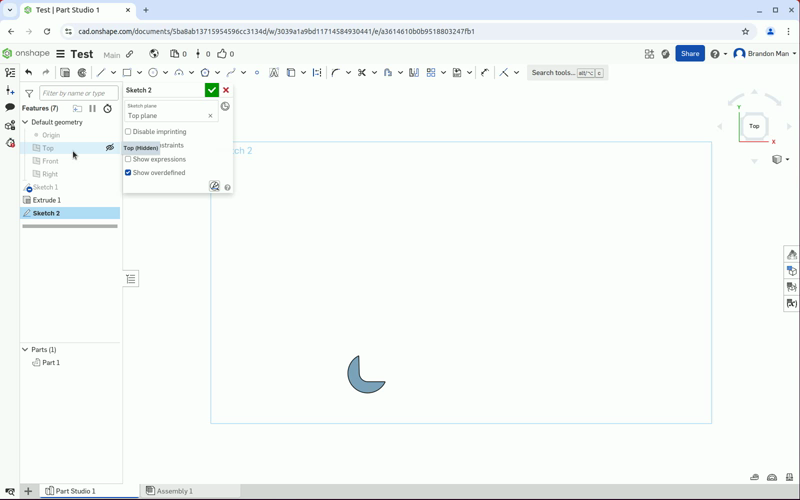
mouse_move(73, 352)
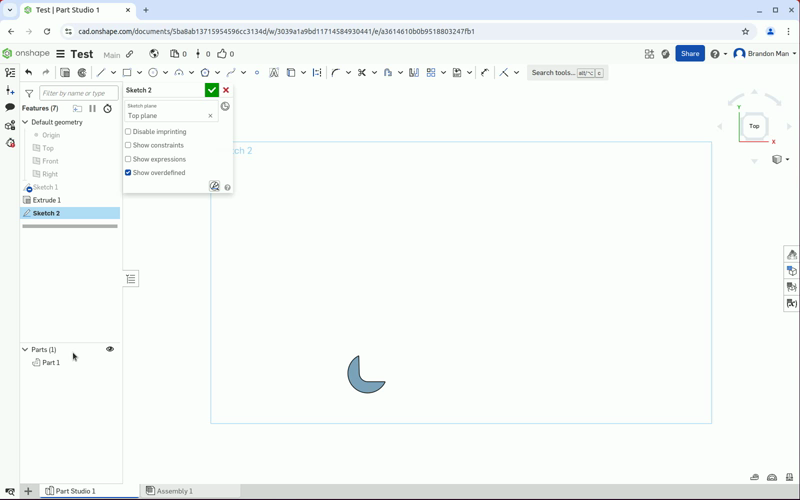
key(y)
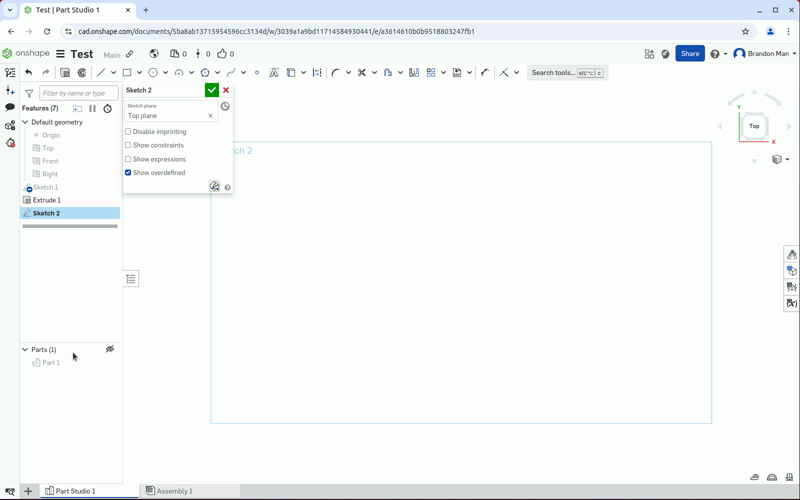
key(l)
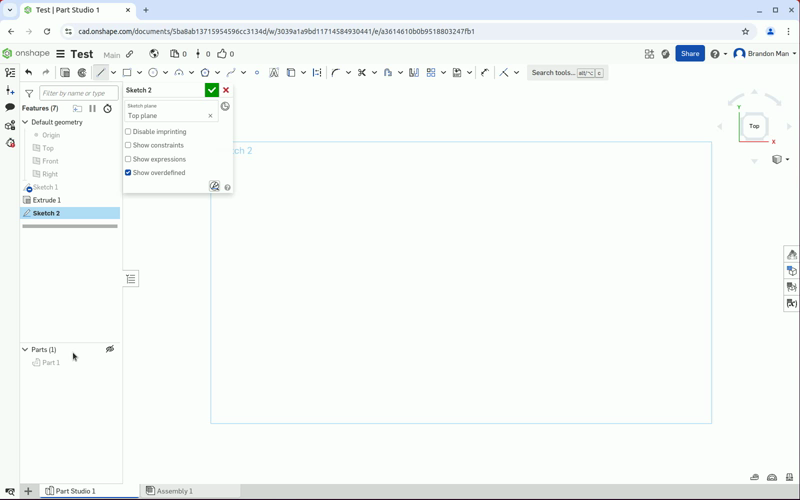
key_down(shift)
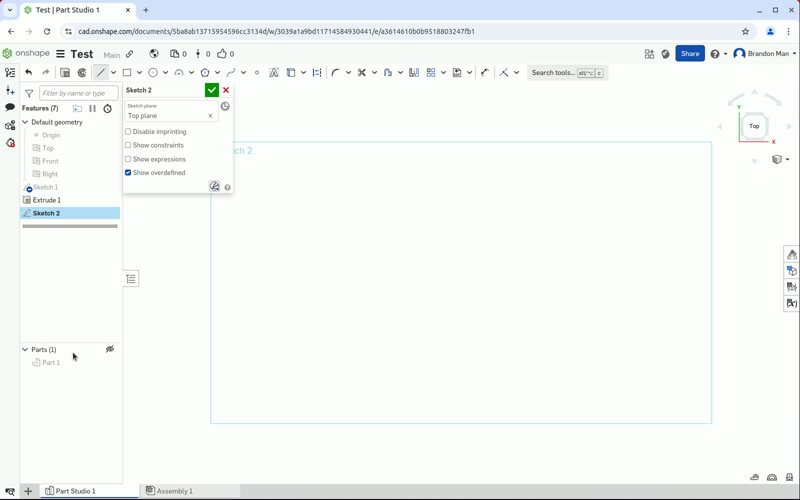
mouse_move(358, 355)
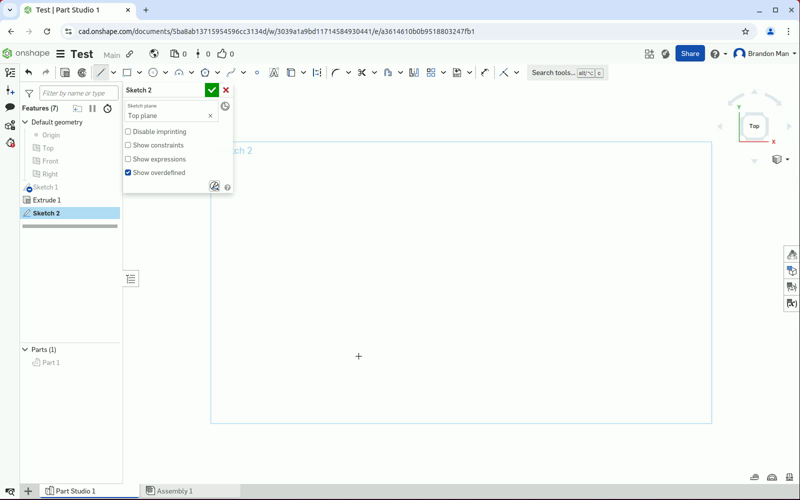
click(358, 355)
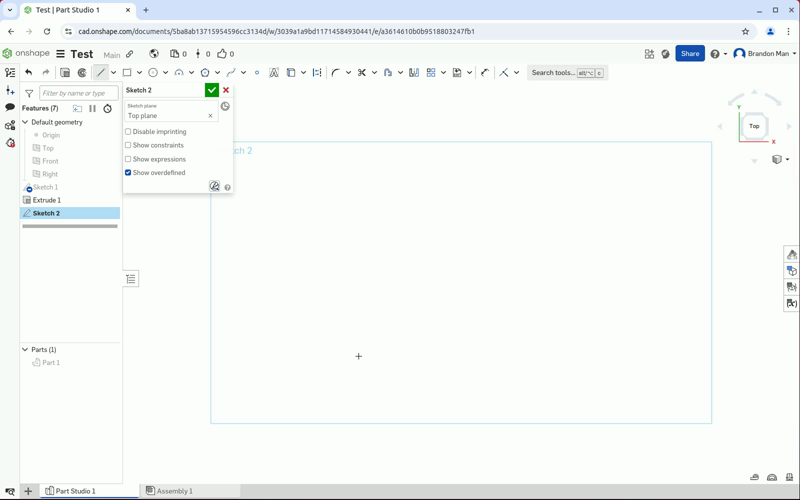
key_up(shift)
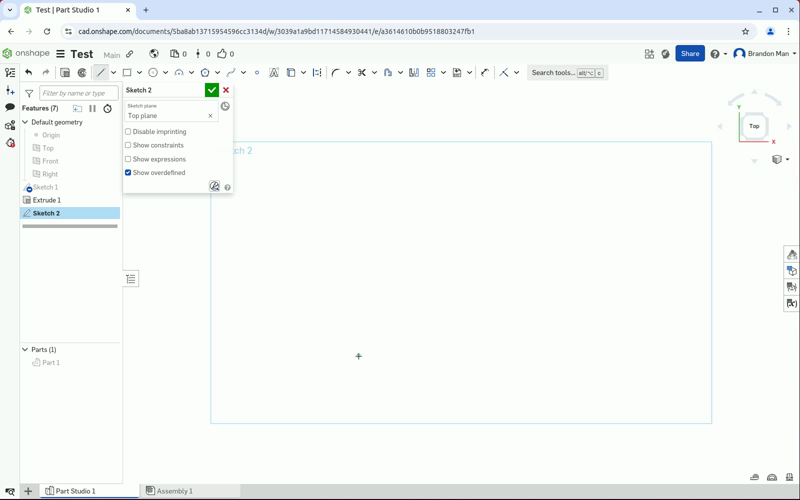
key_down(shift)
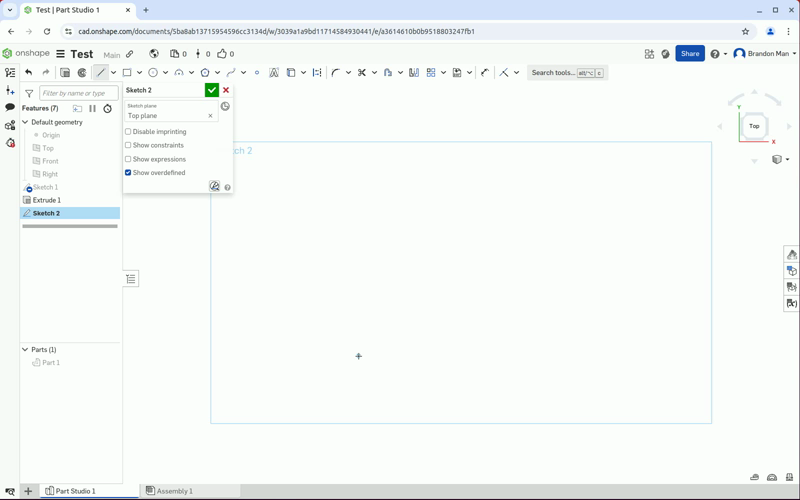
mouse_move(388, 355)
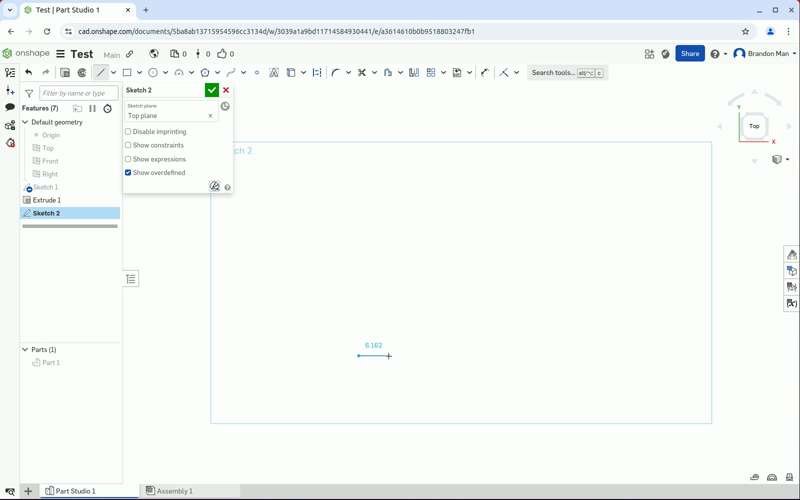
mouse_move(359, 373)
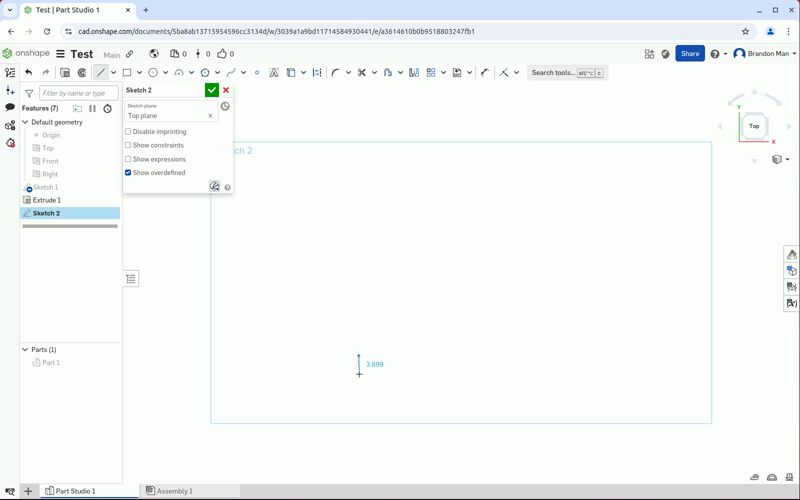
click(359, 373)
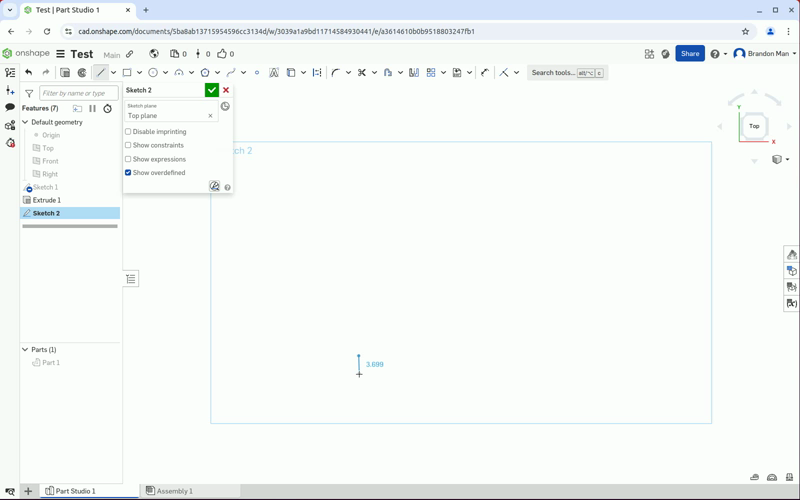
key_up(shift)
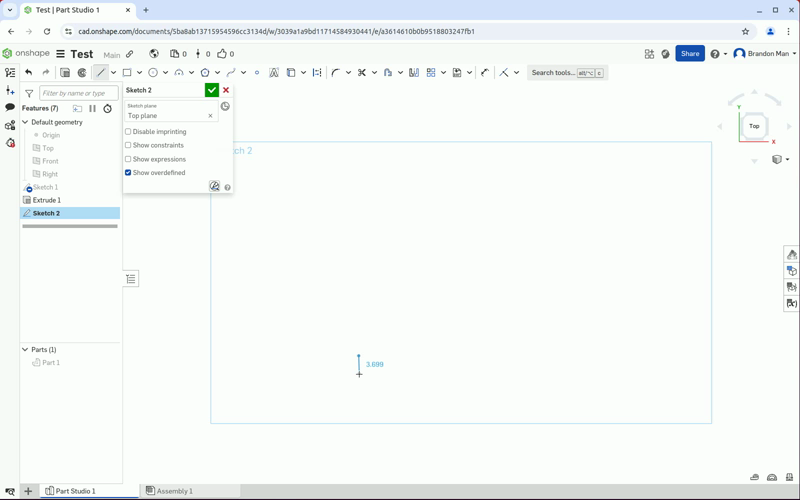
key(esc)
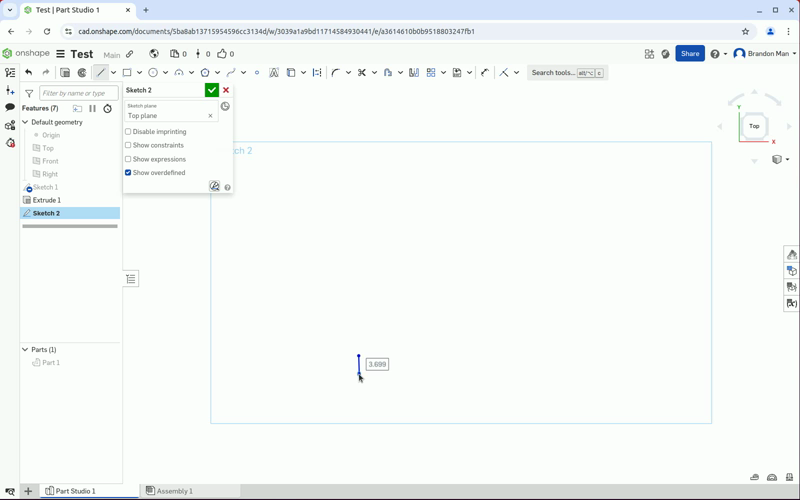
key(a)
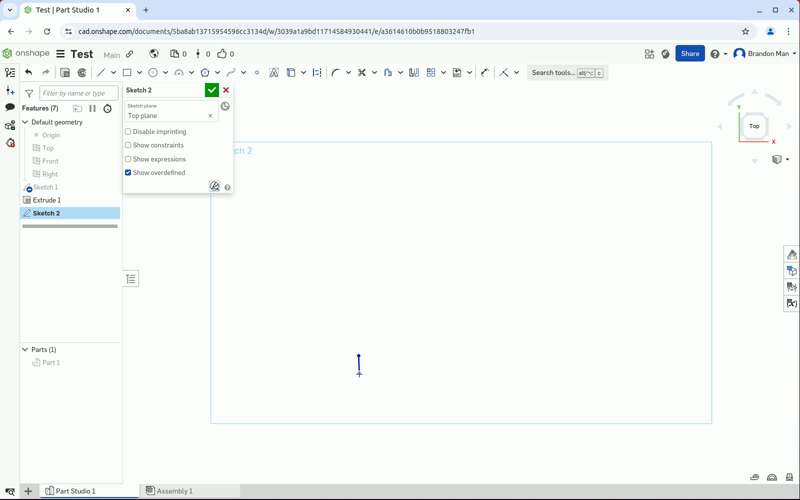
mouse_move(359, 373)
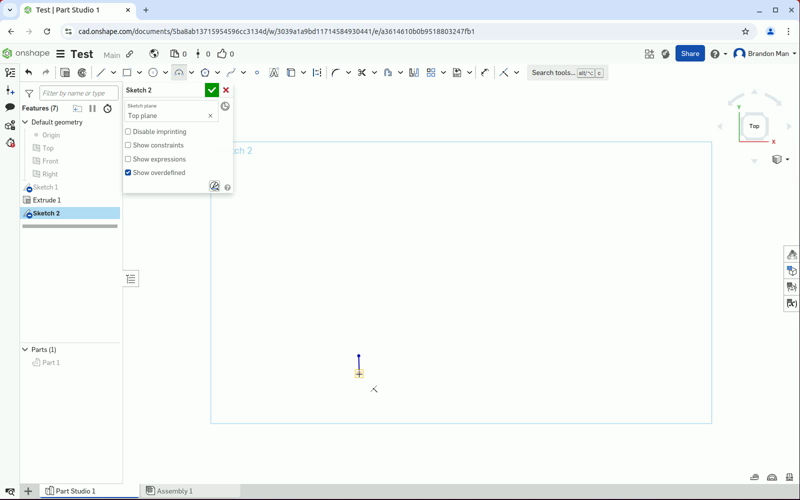
click(359, 373)
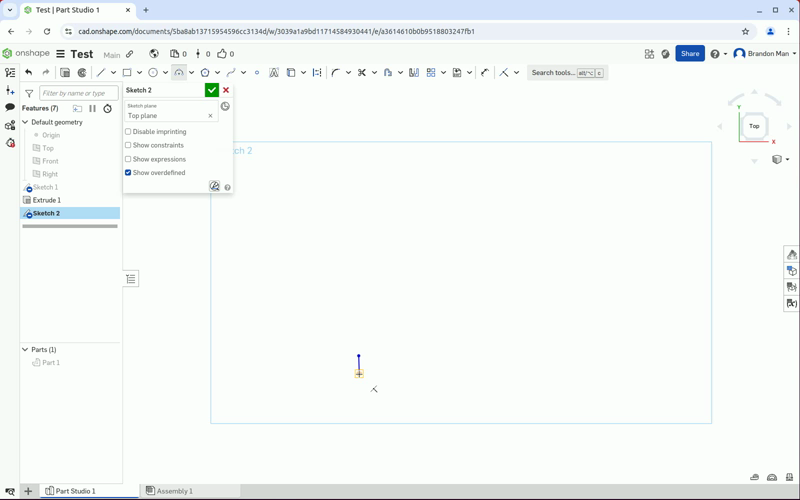
key_down(shift)
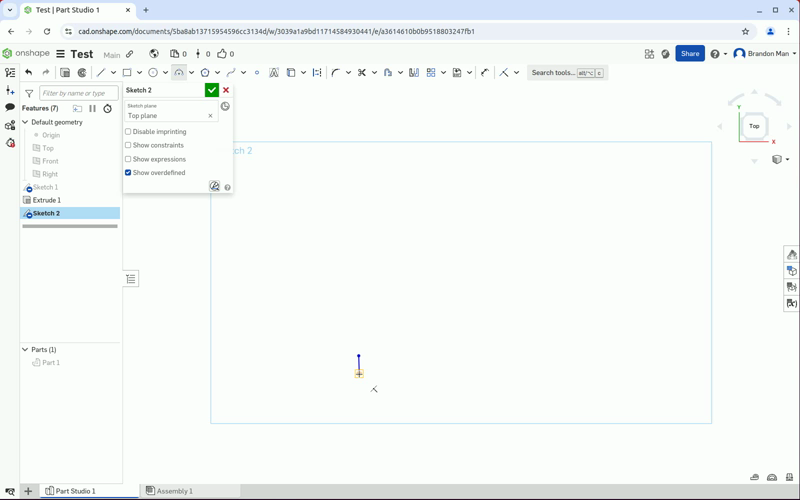
mouse_move(368, 382)
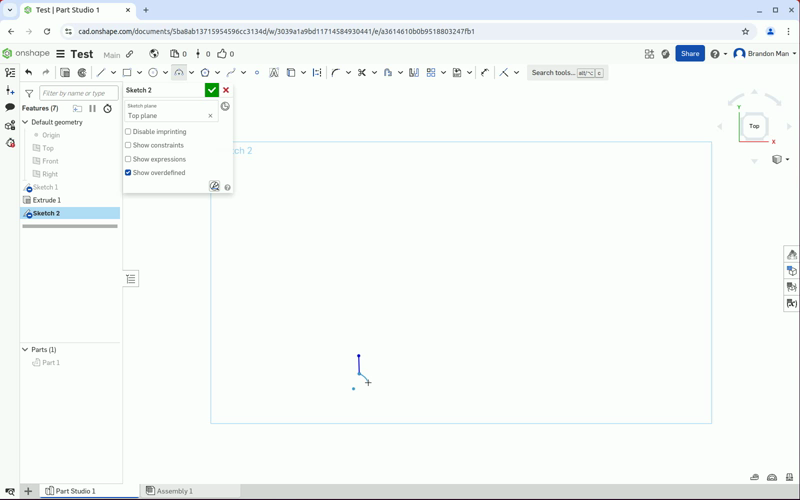
click(368, 382)
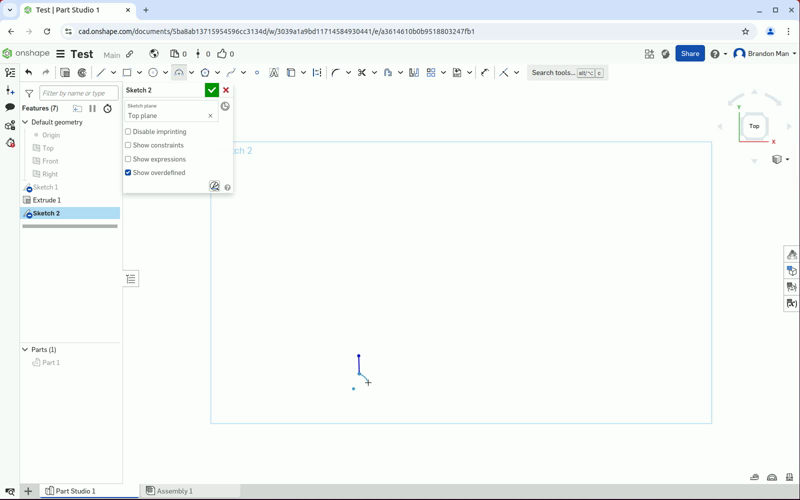
mouse_move(361, 379)
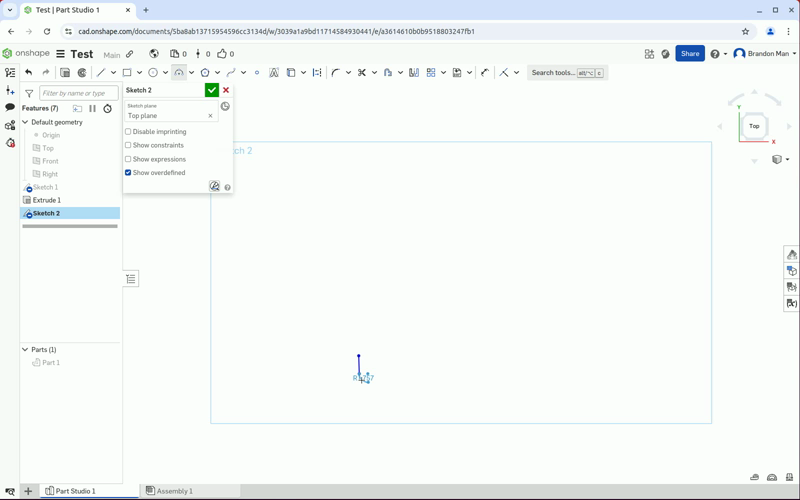
click(361, 379)
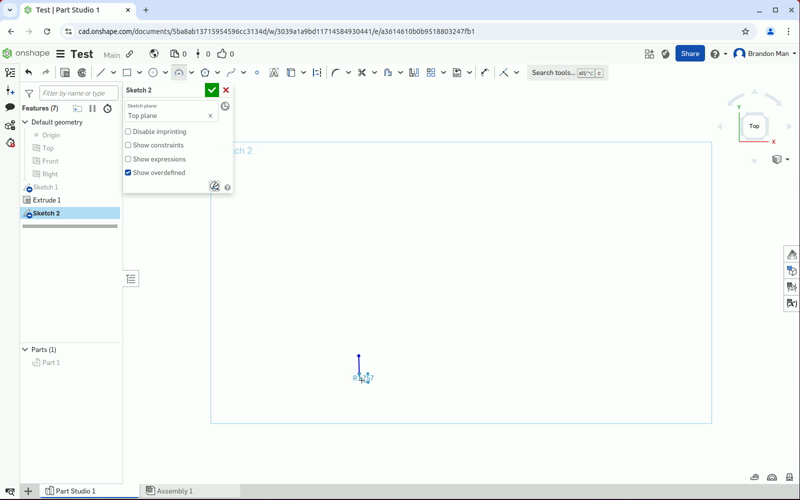
key_up(shift)
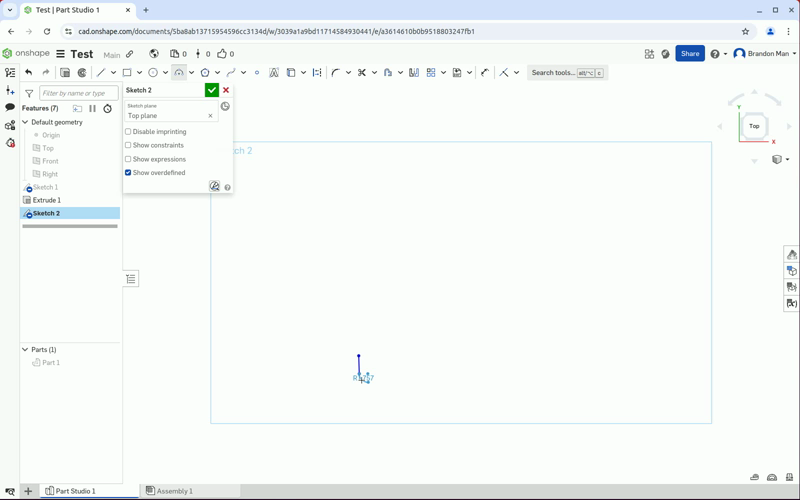
key(esc)
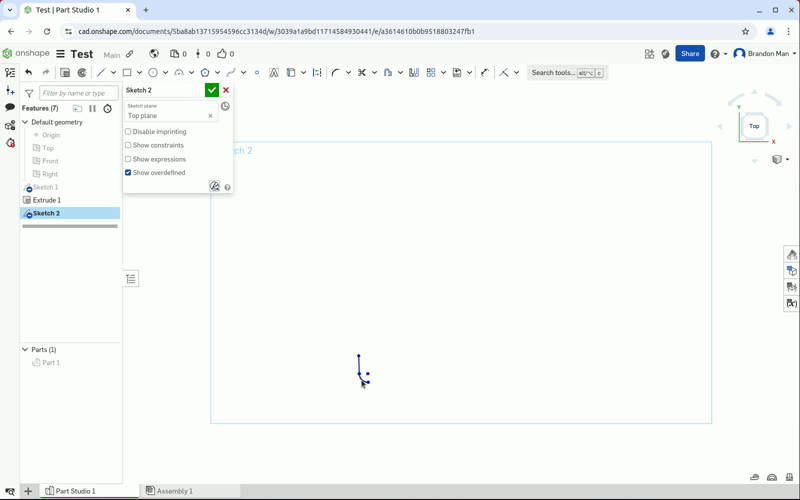
key(l)
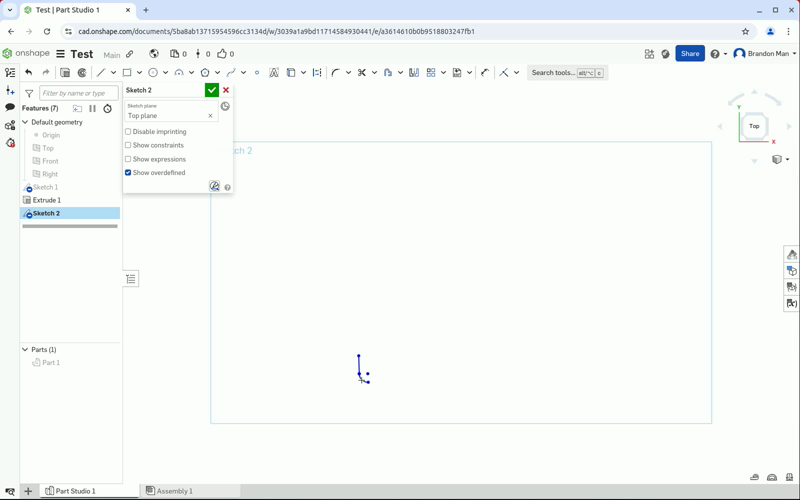
mouse_move(368, 382)
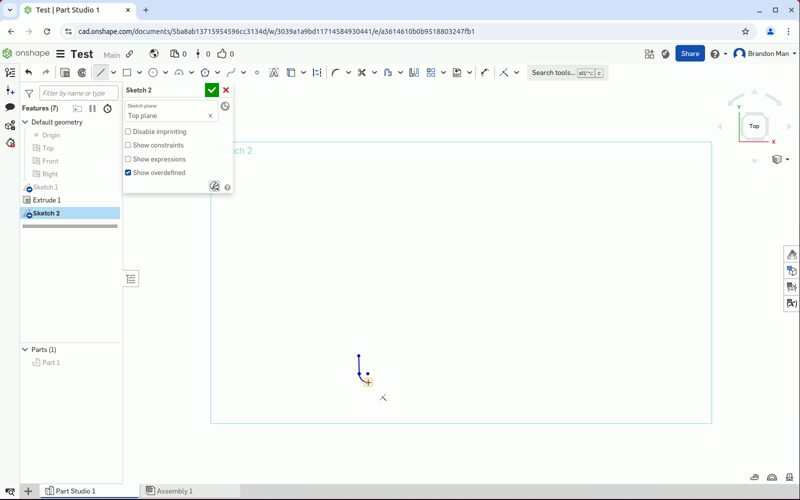
click(368, 382)
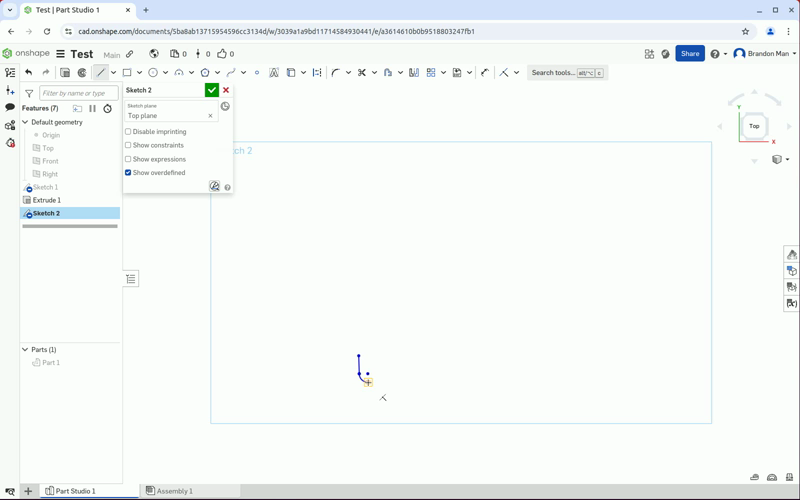
key_down(shift)
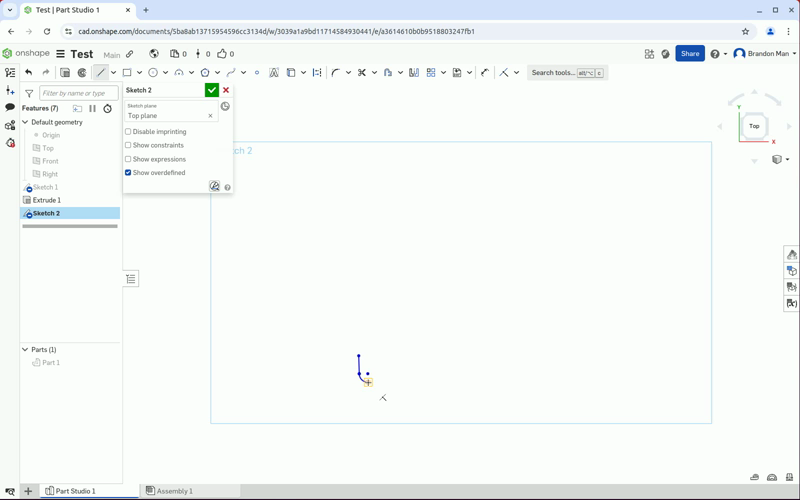
mouse_move(398, 382)
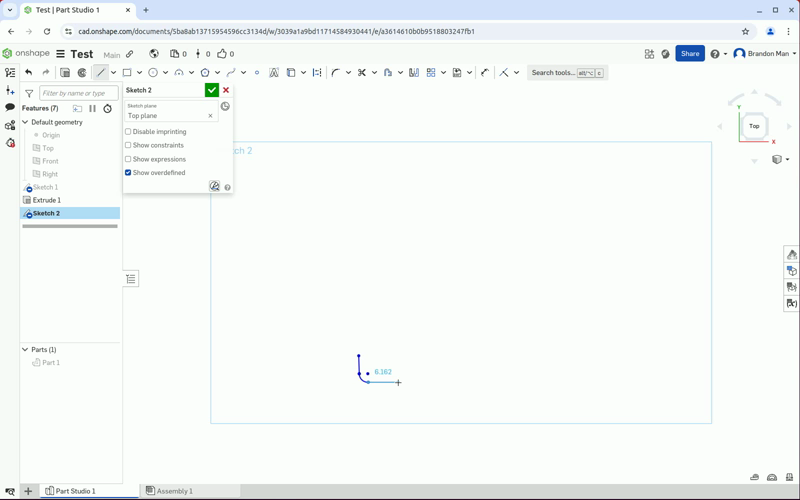
mouse_move(385, 382)
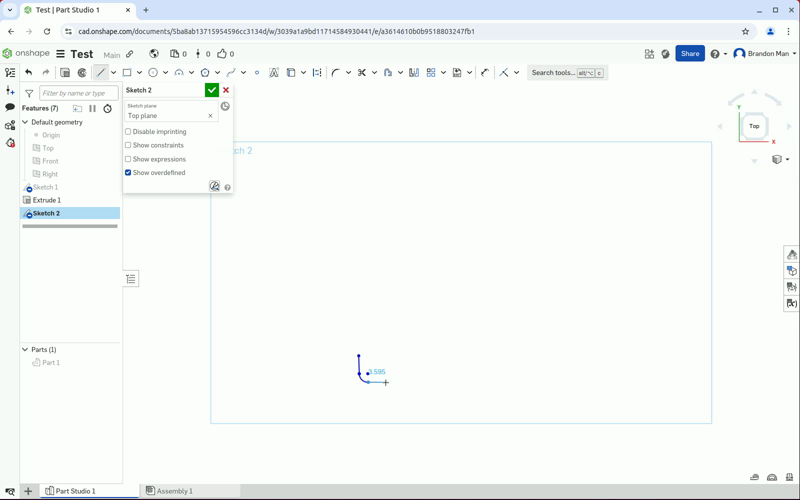
click(385, 382)
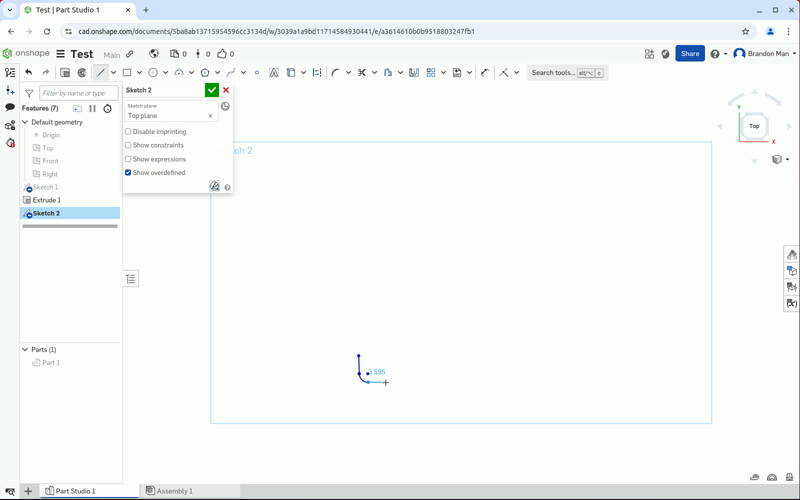
key_up(shift)
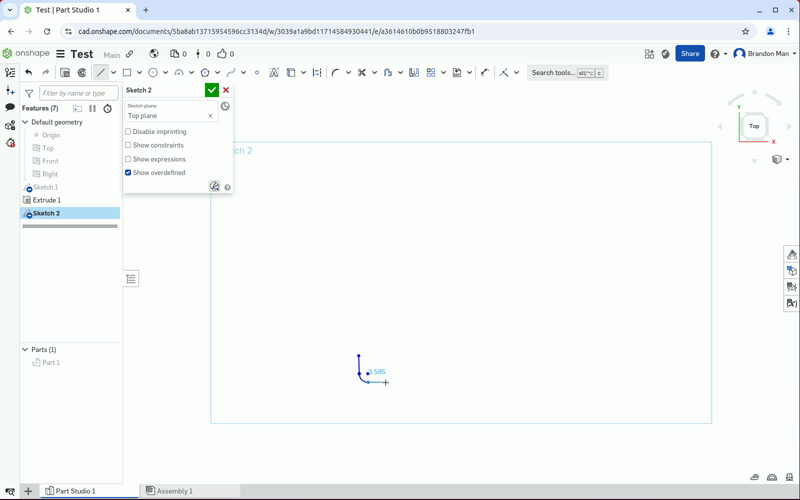
key(esc)
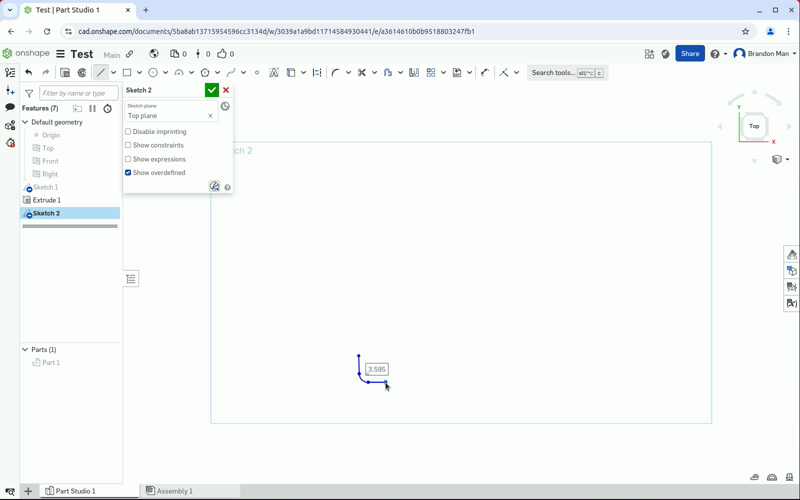
key(a)
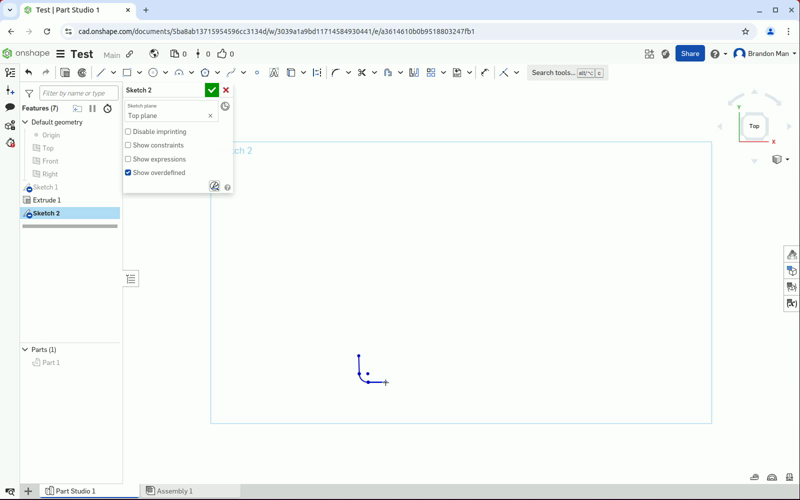
mouse_move(385, 382)
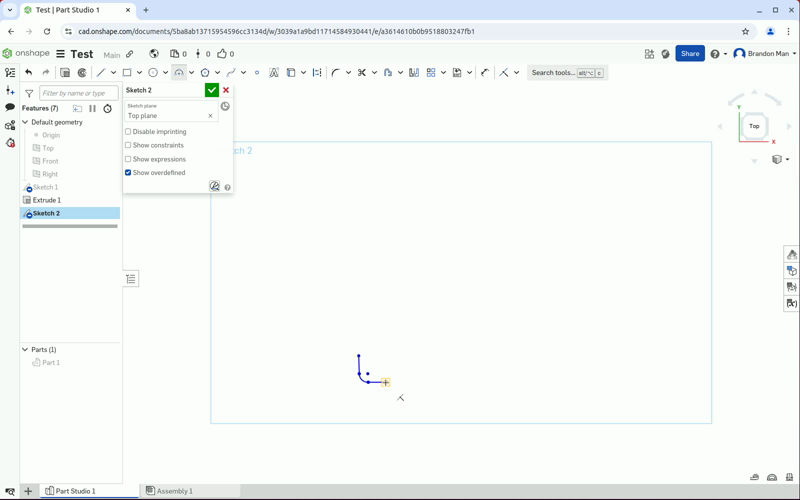
click(385, 382)
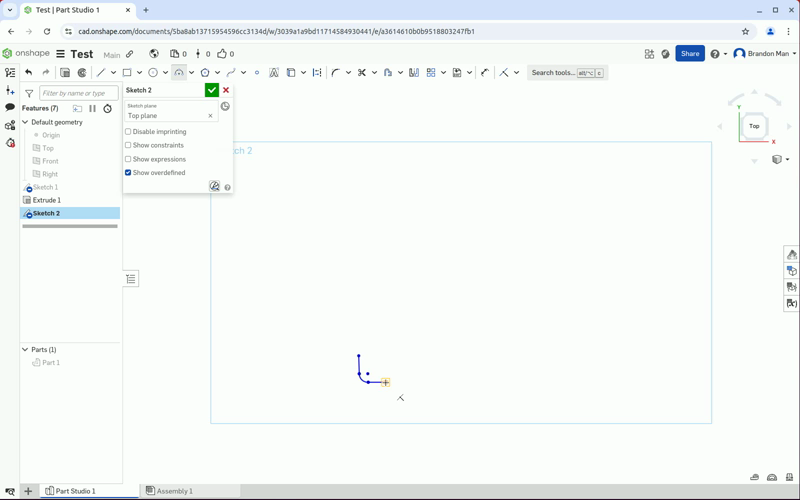
mouse_move(358, 355)
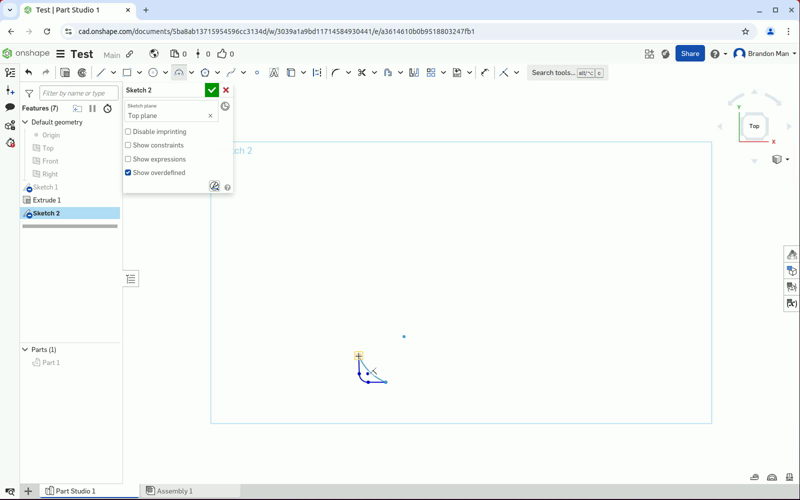
click(358, 355)
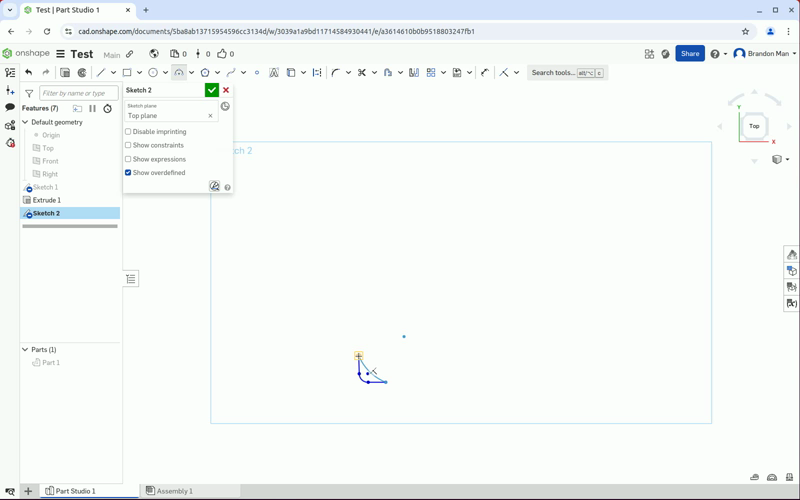
key_down(shift)
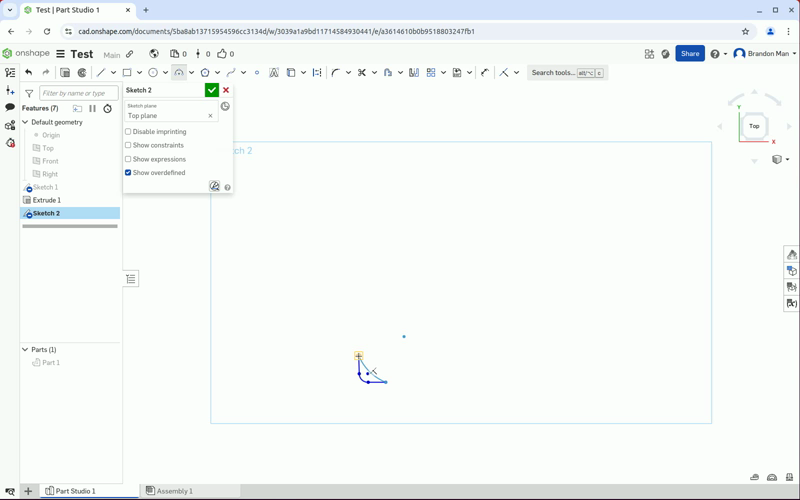
mouse_move(381, 359)
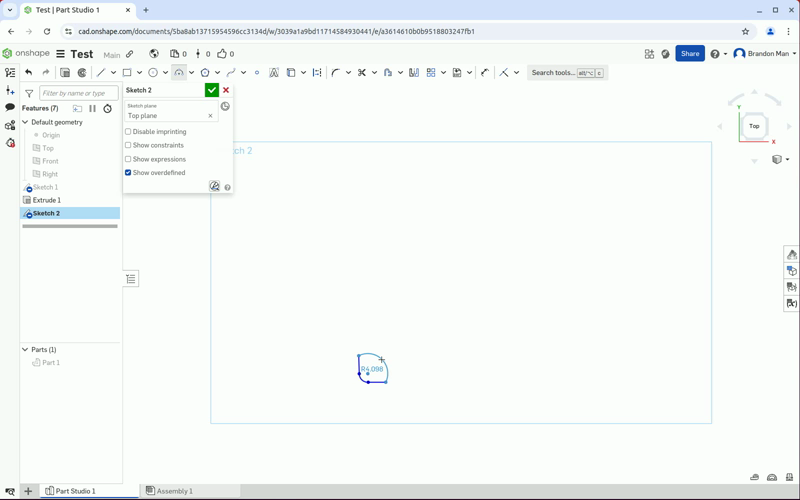
click(381, 359)
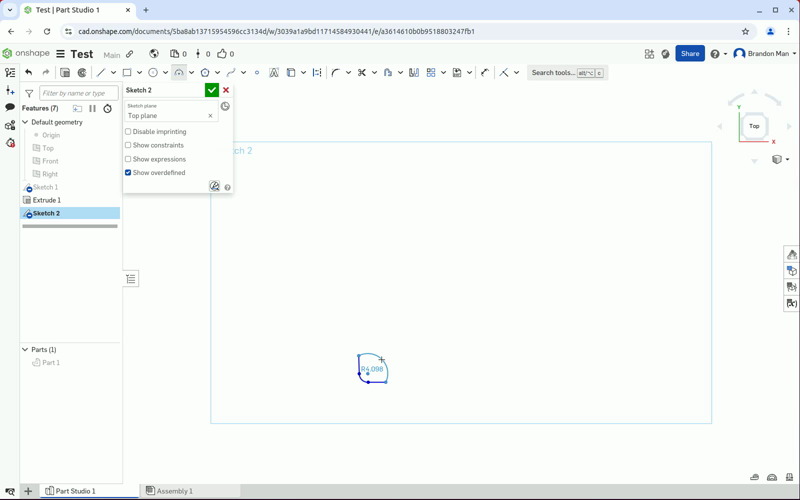
key_up(shift)
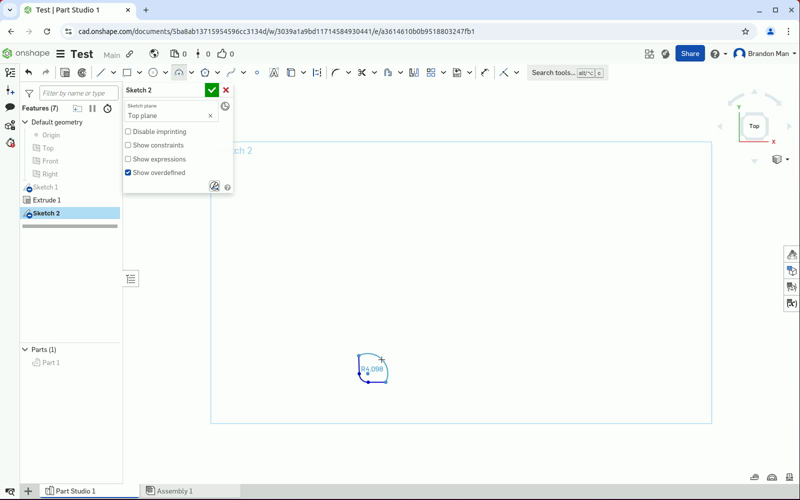
key(esc)
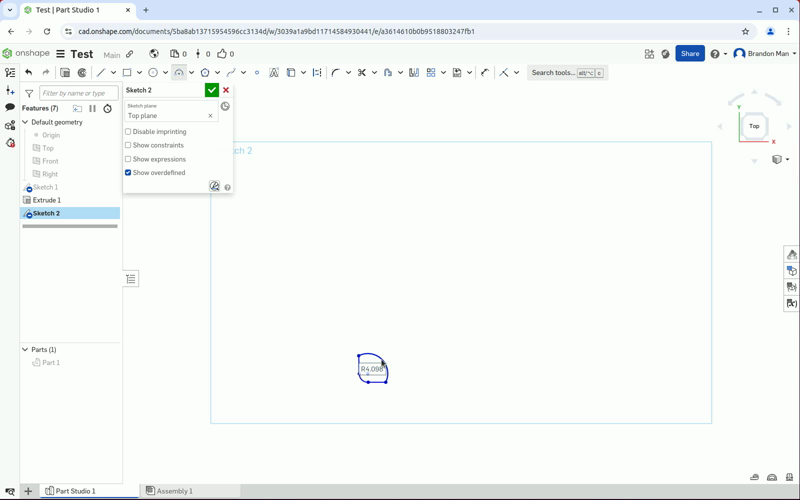
mouse_move(372, 356)
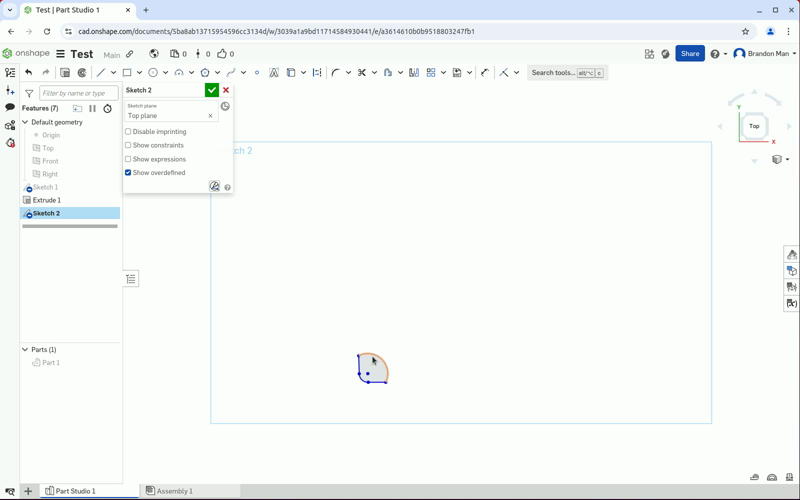
scroll(6)
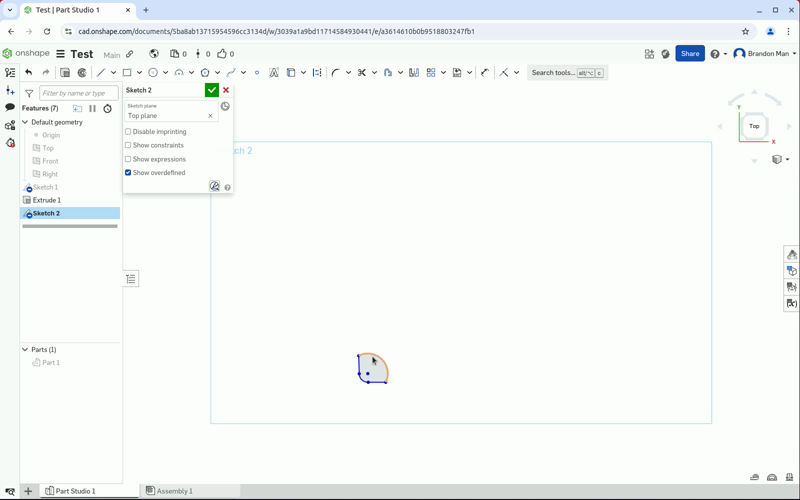
scroll(6)
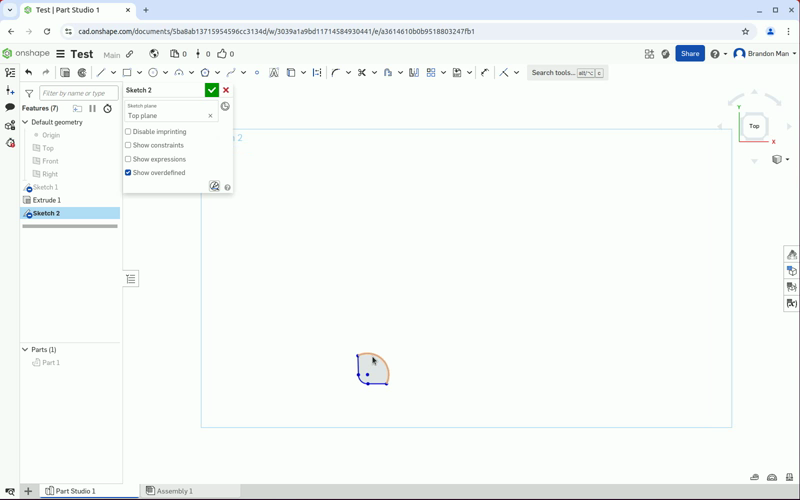
scroll(6)
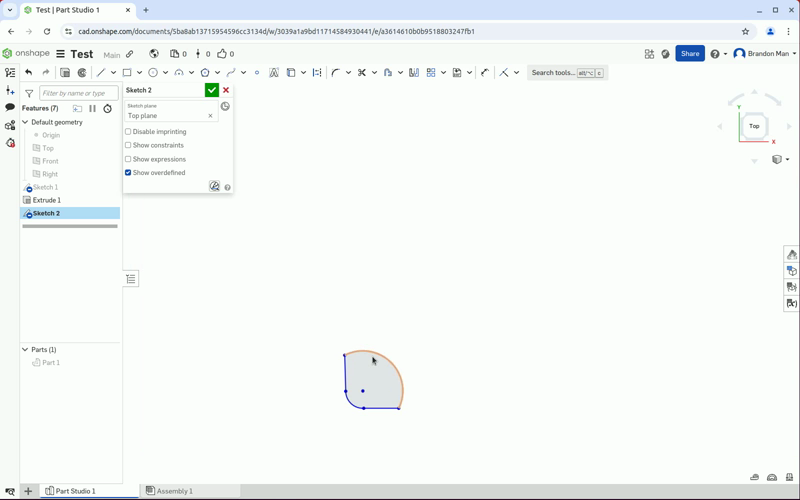
scroll(6)
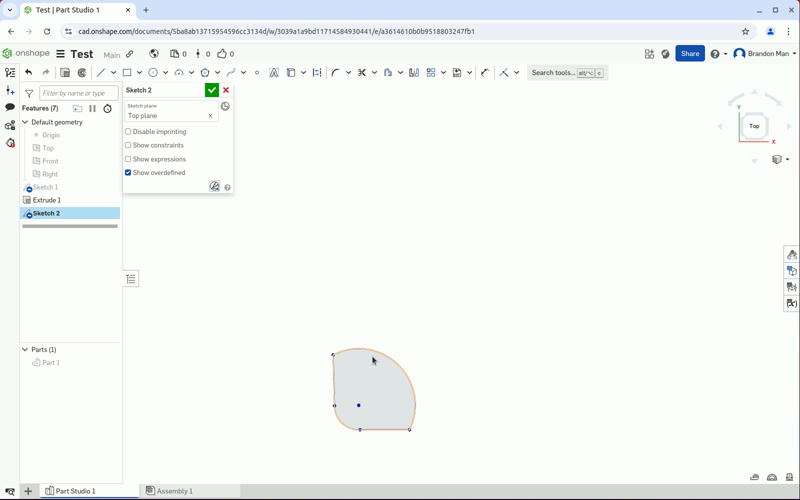
scroll(6)
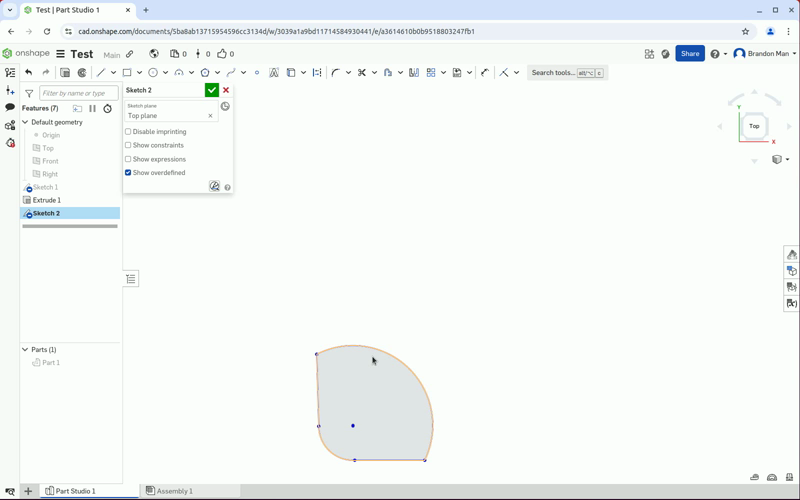
scroll(6)
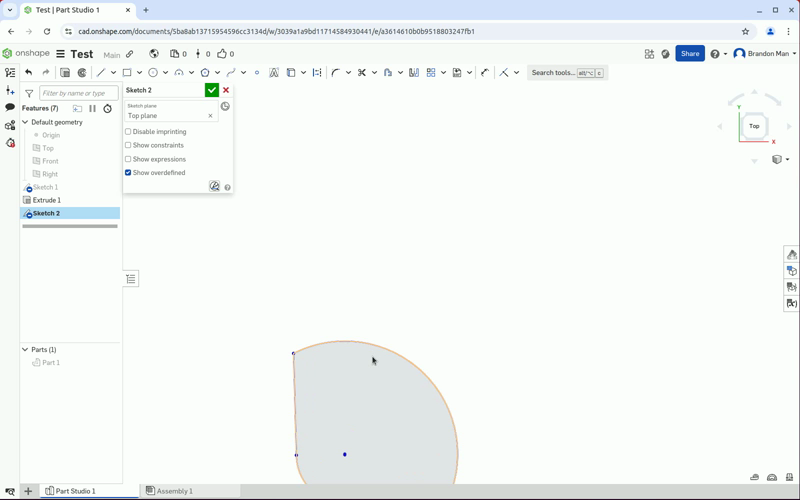
scroll(6)
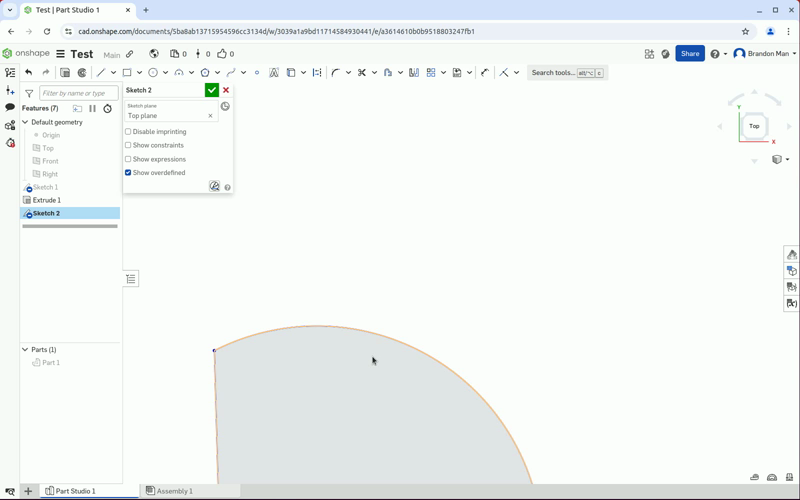
click(372, 356)
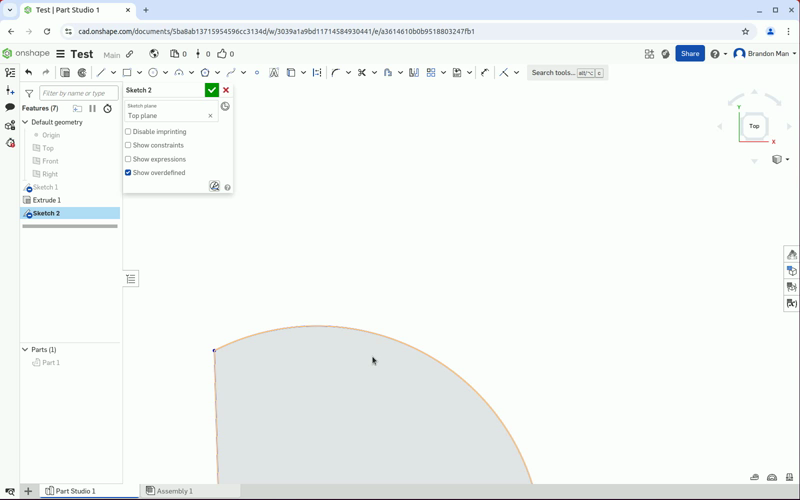
scroll(-6)
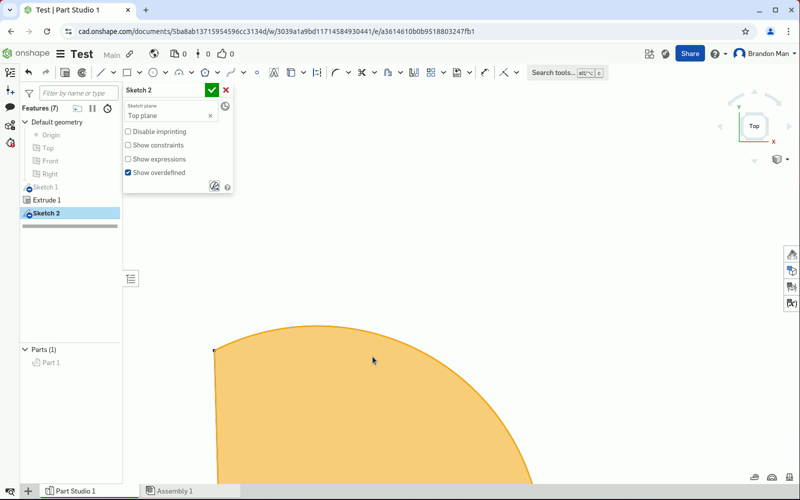
scroll(-6)
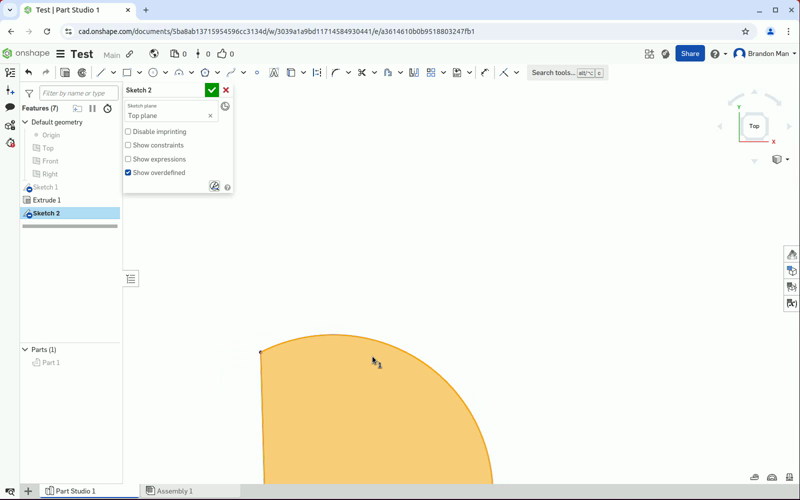
scroll(-6)
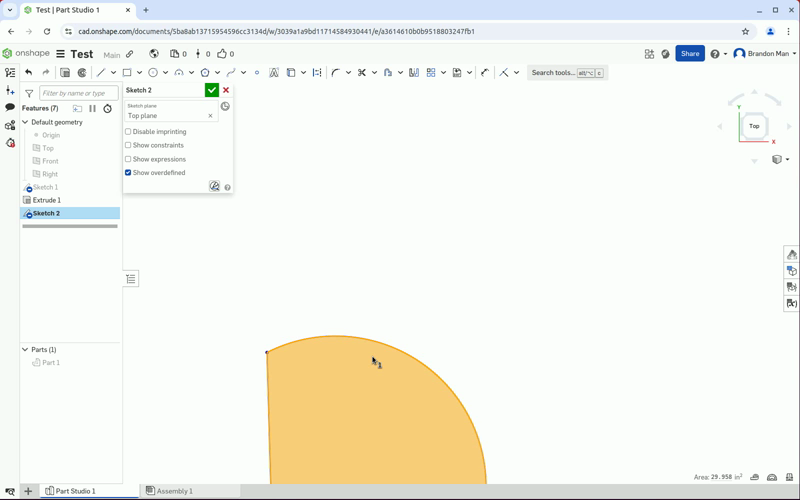
scroll(-6)
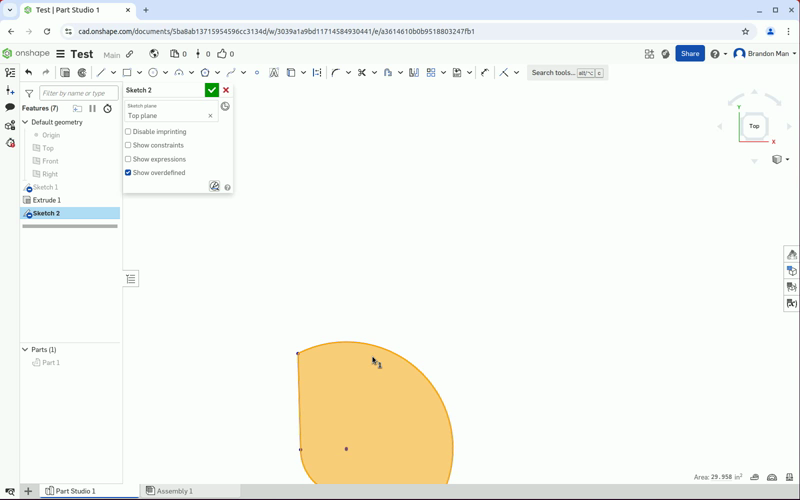
scroll(-6)
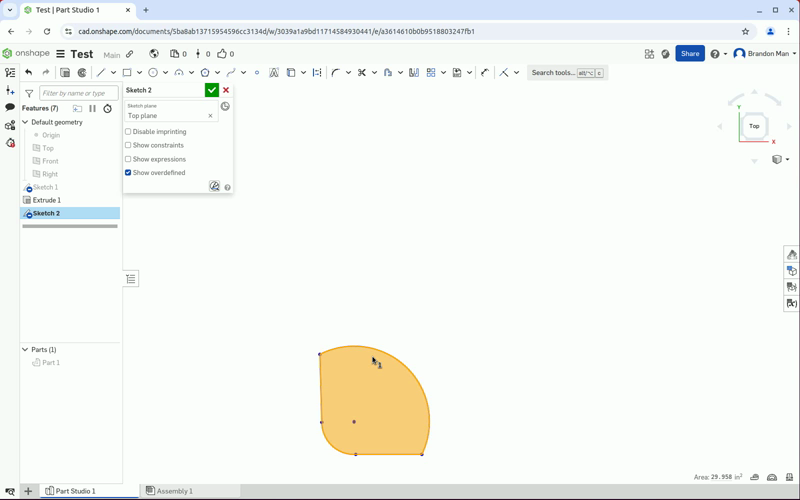
scroll(-6)
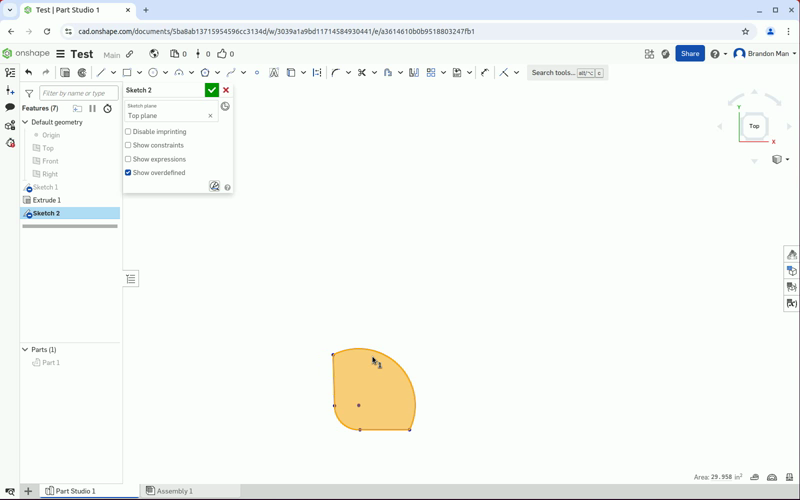
scroll(-6)
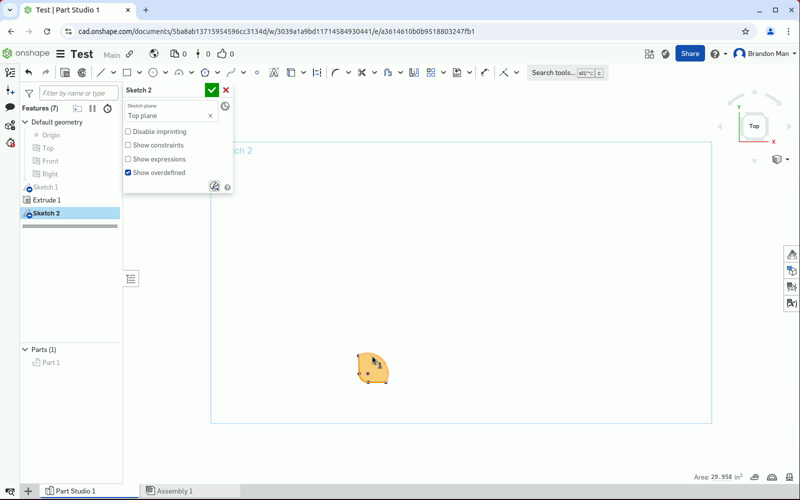
mouse_move(73, 352)
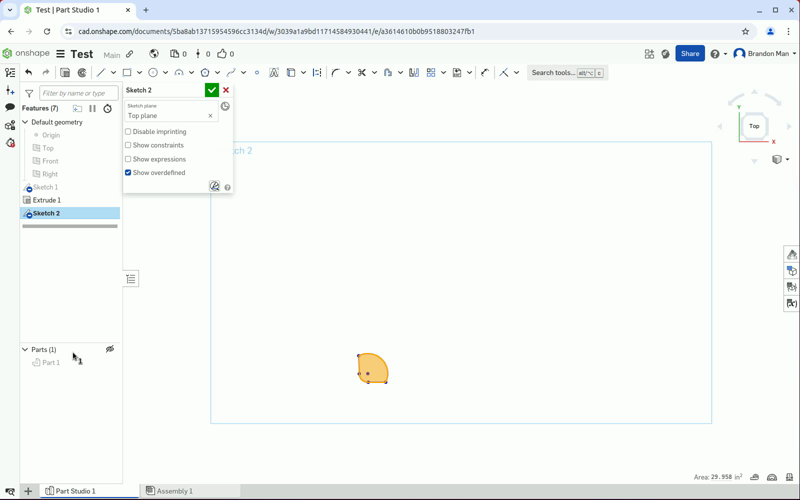
key(shift+y)
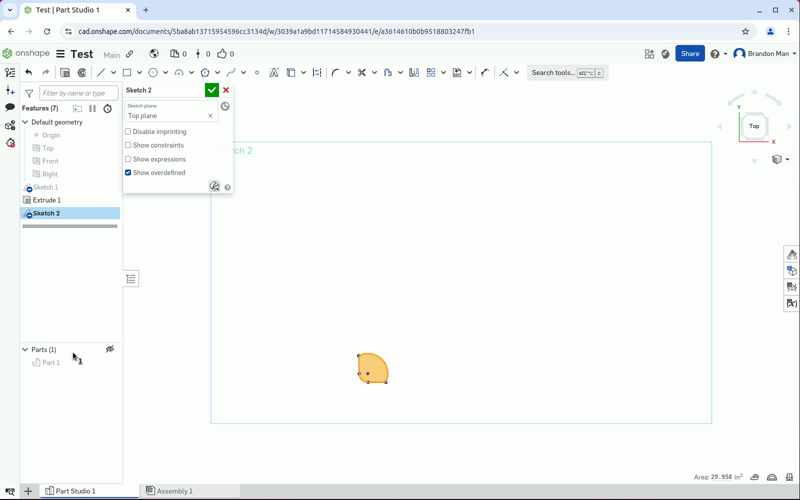
key(shift+e)
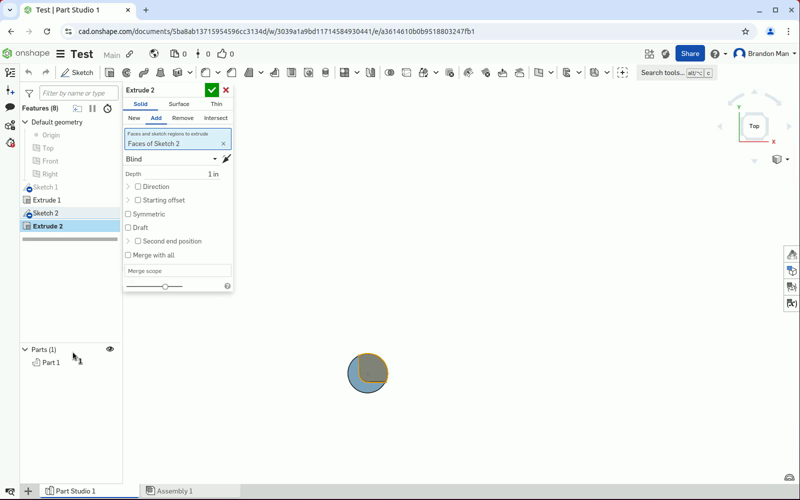
mouse_move(143, 106)
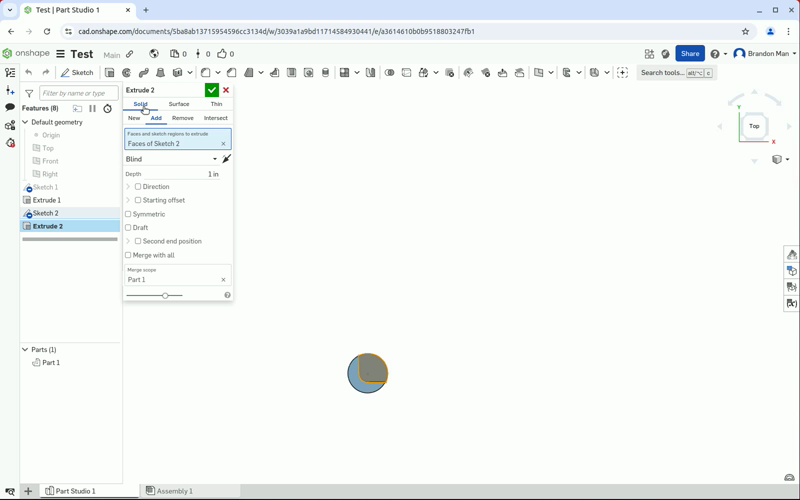
click(143, 106)
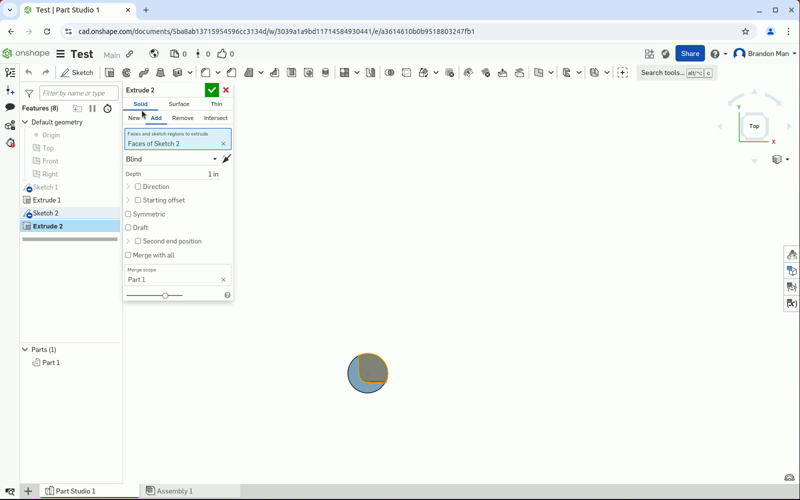
mouse_move(137, 120)
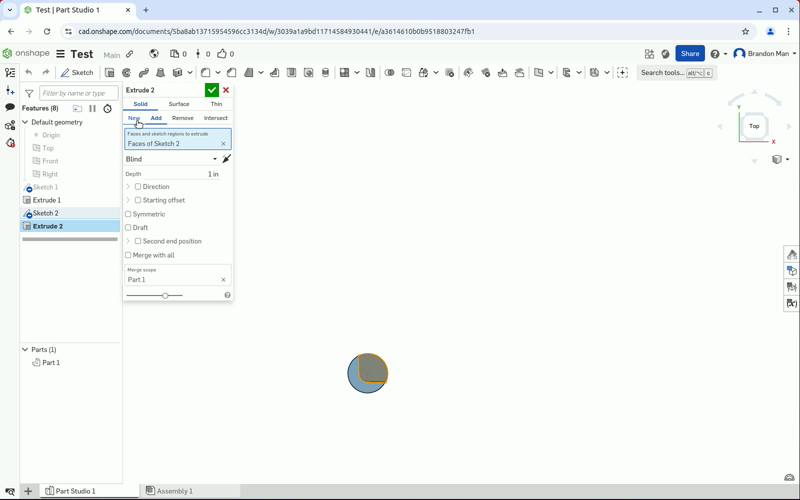
click(137, 120)
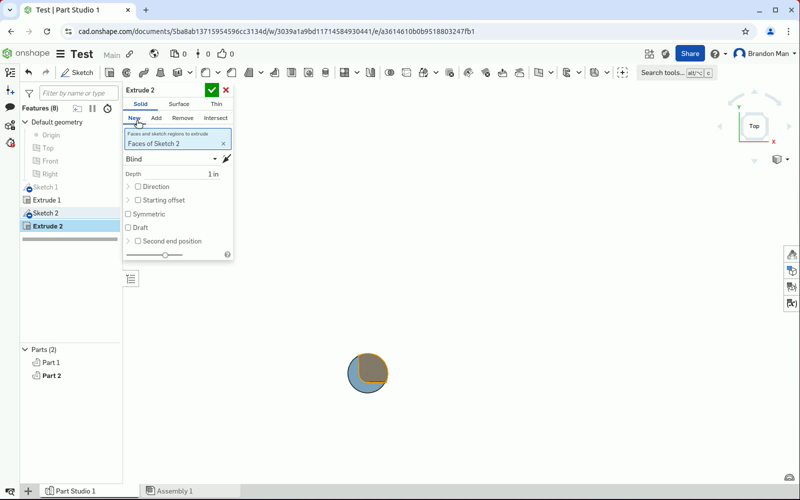
key(tab, 4)
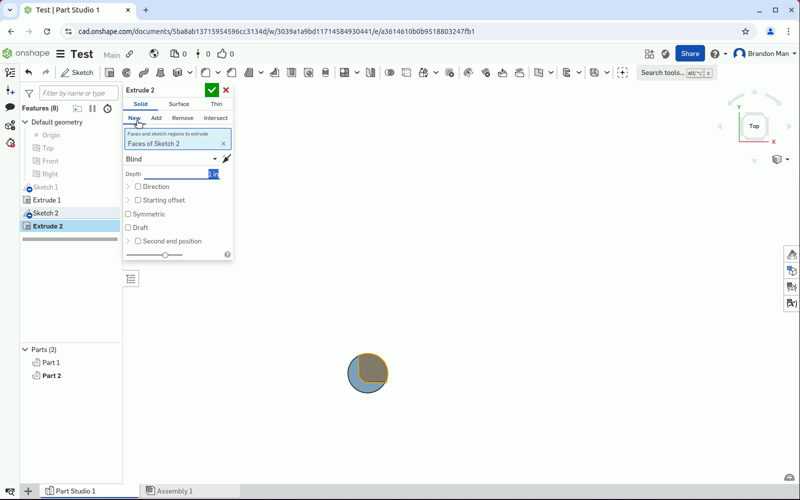
text(6.981)
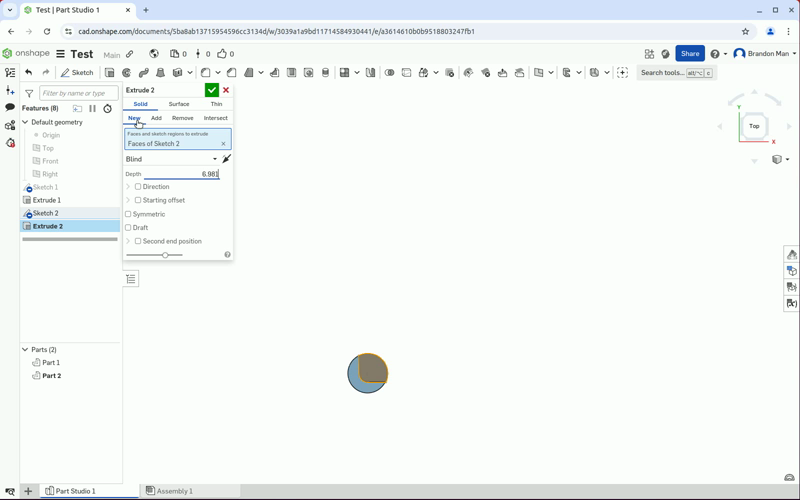
key(enter)
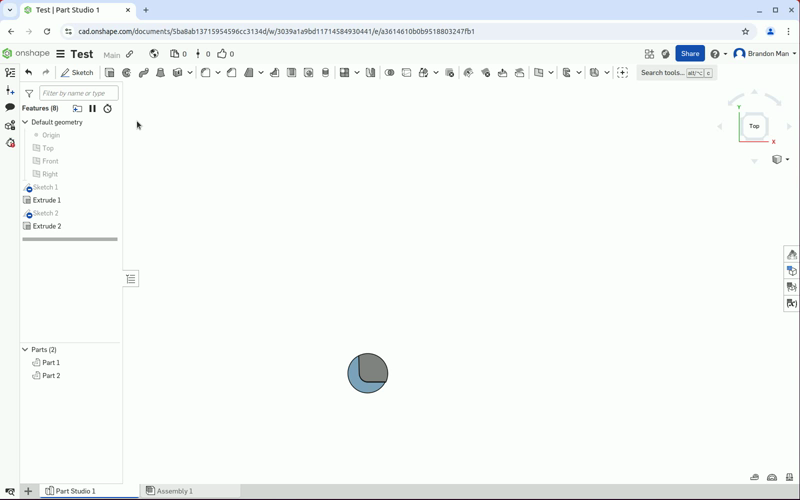
key(shift+h)
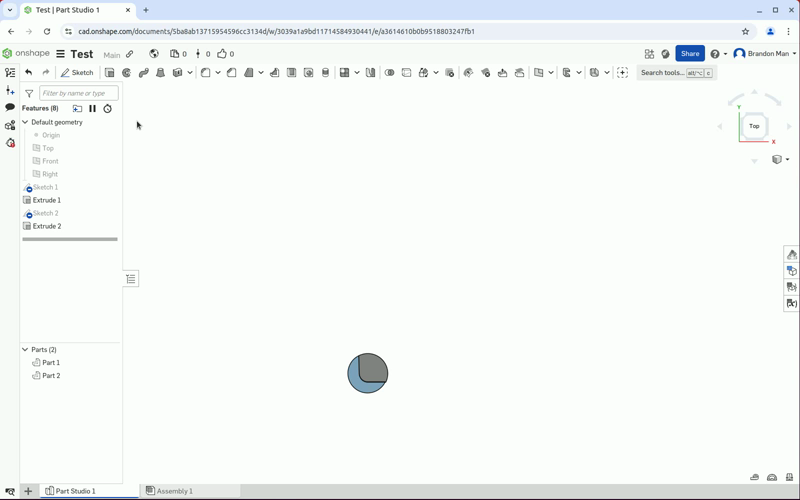
key(shift+h)
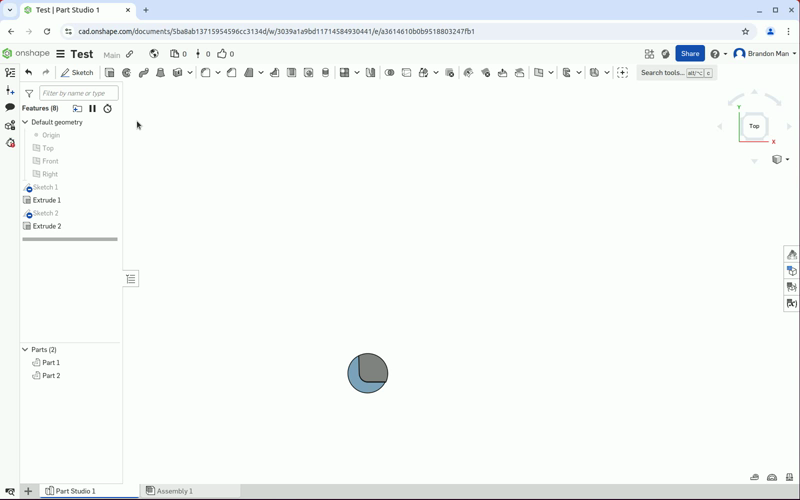
mouse_move(73, 189)
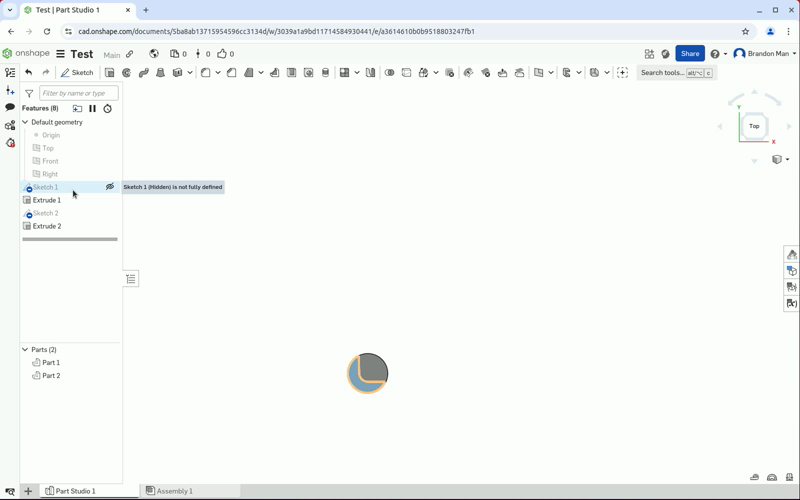
click(73, 189)
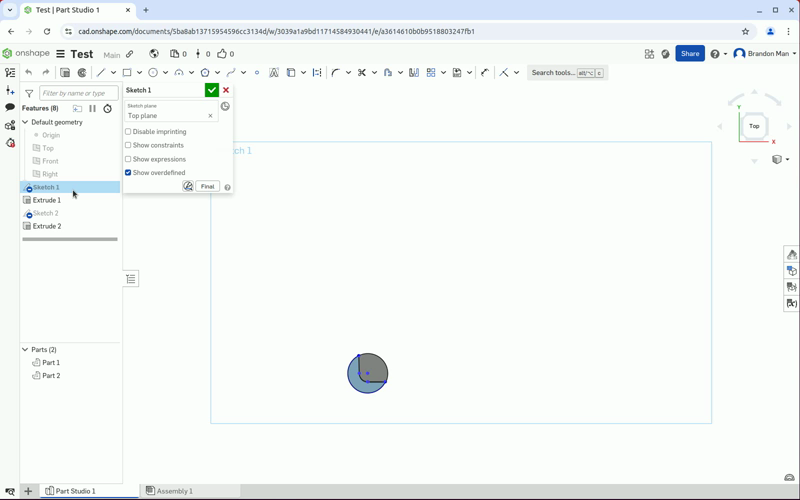
mouse_move(229, 92)
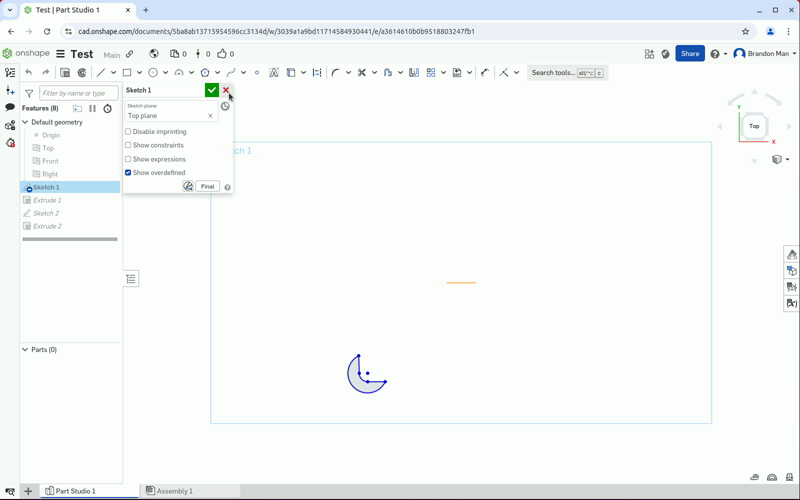
click(229, 92)
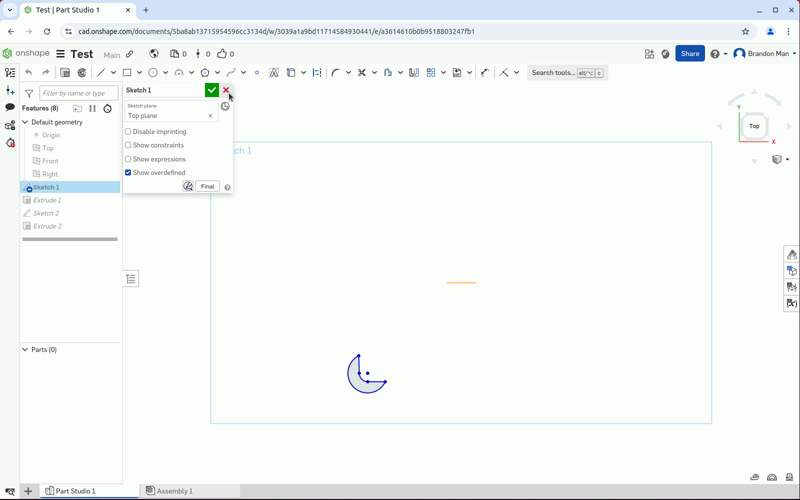
key(shift+s)
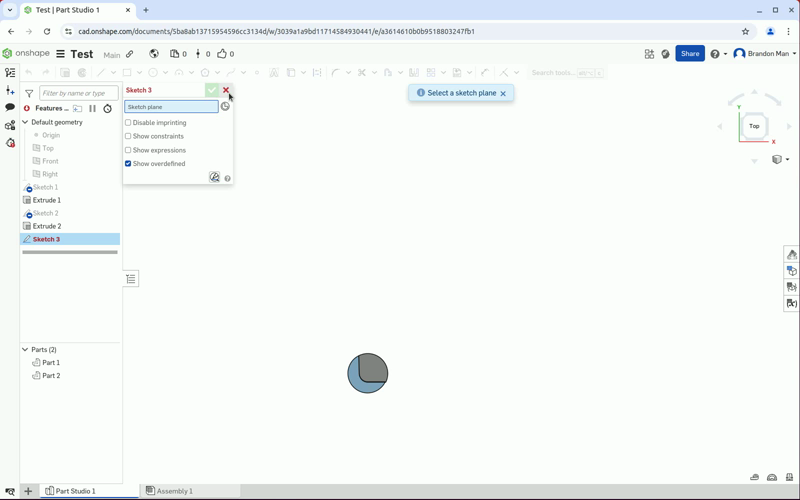
mouse_move(73, 150)
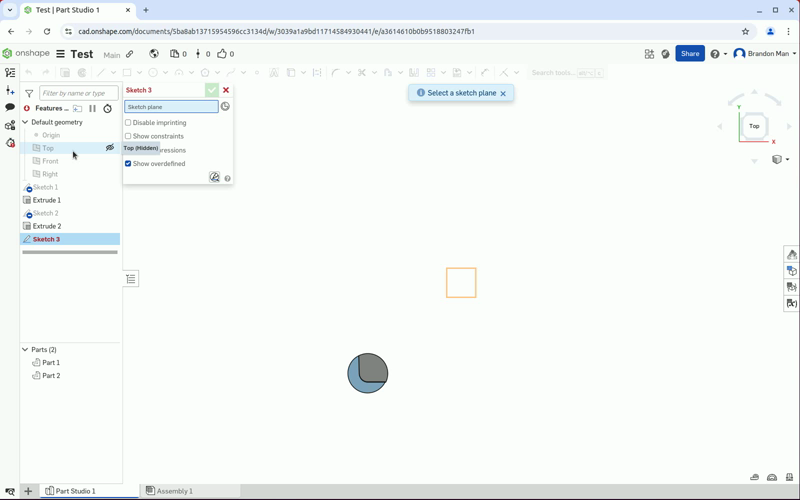
click(73, 150)
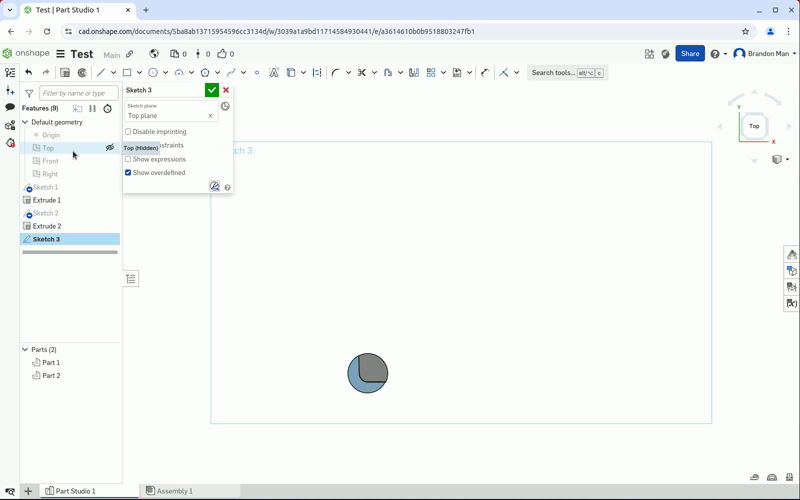
mouse_move(73, 352)
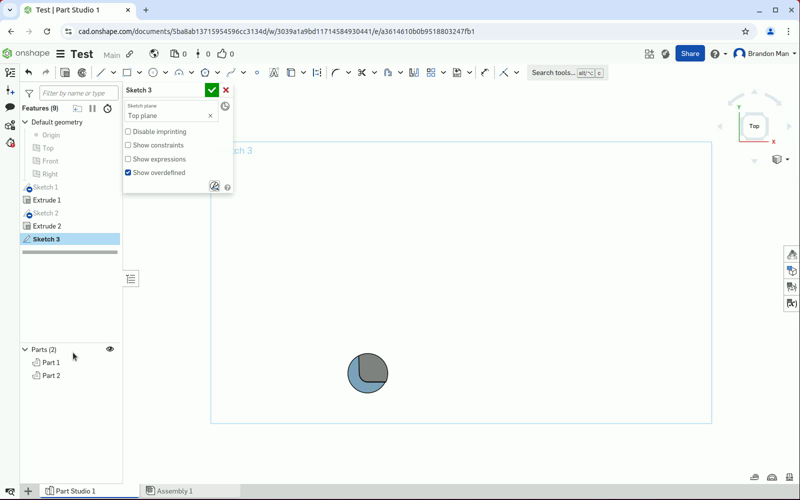
key(y)
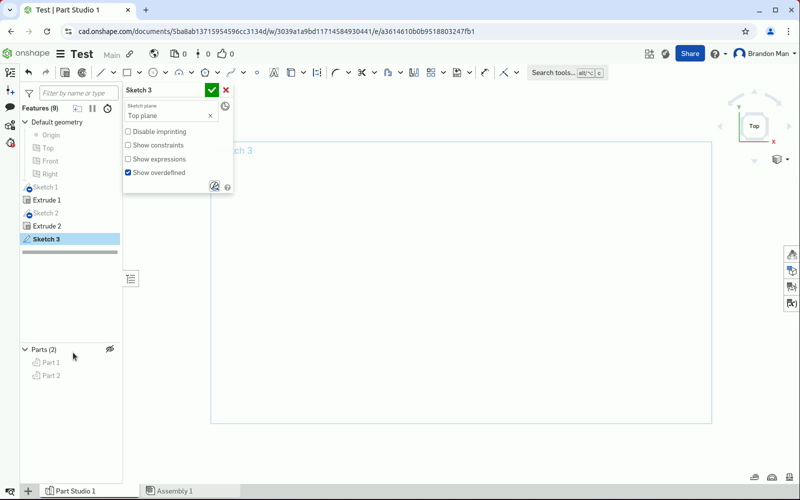
key(l)
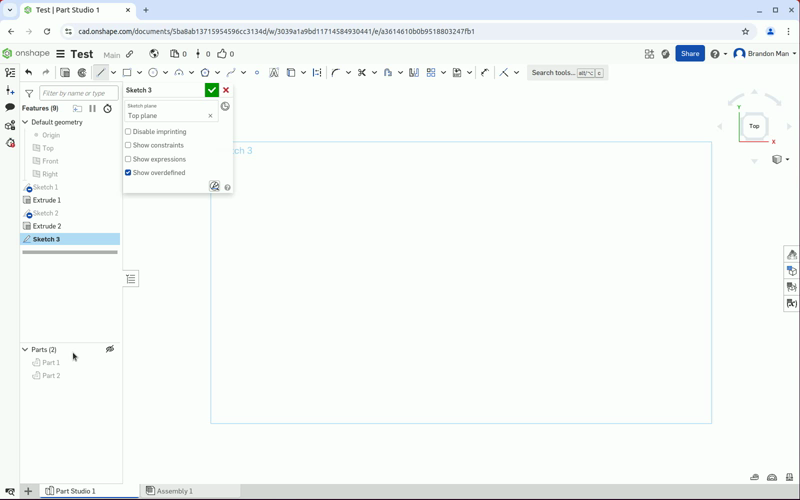
key_down(shift)
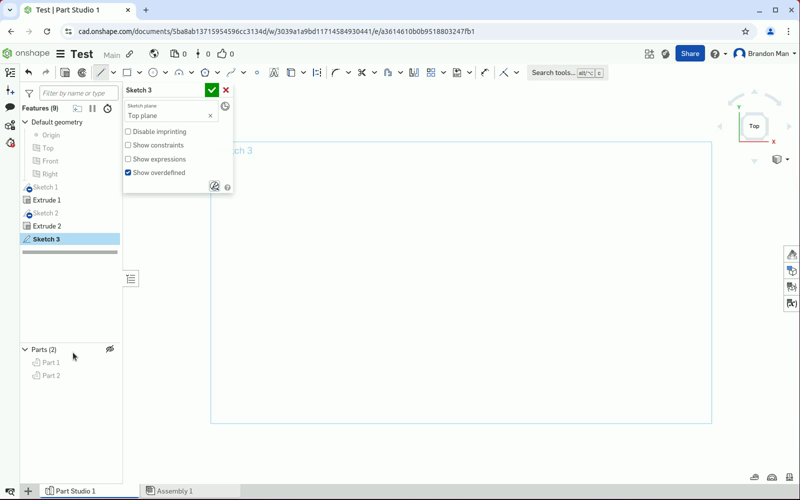
mouse_move(356, 210)
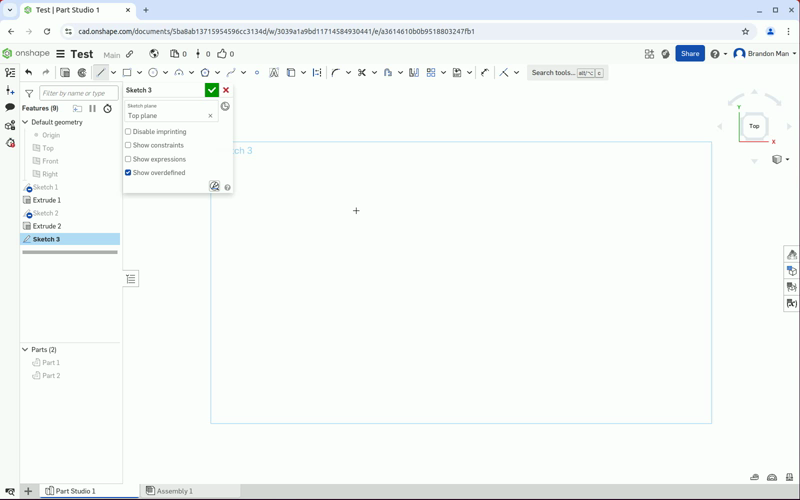
click(356, 210)
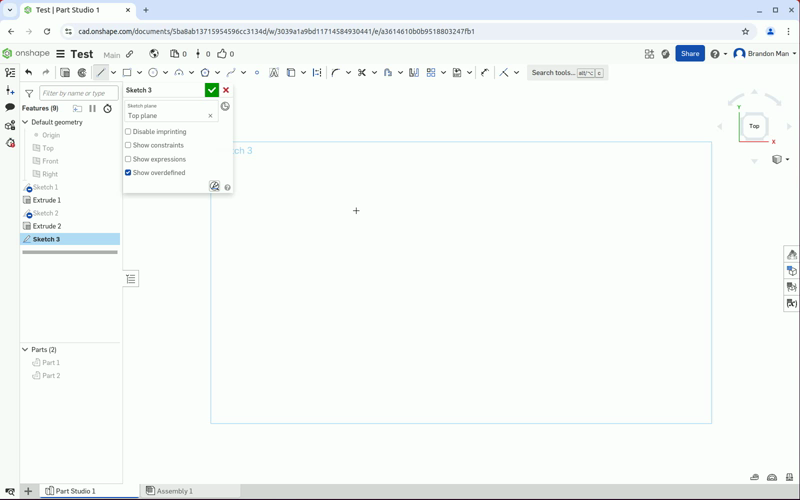
key_up(shift)
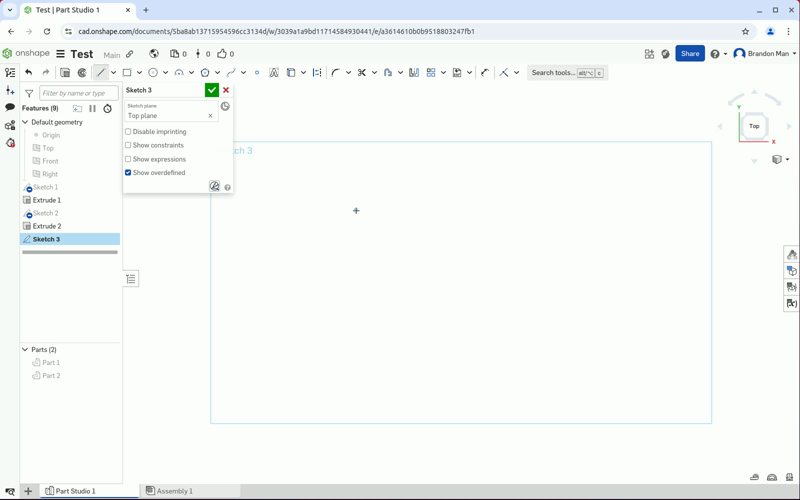
key_down(shift)
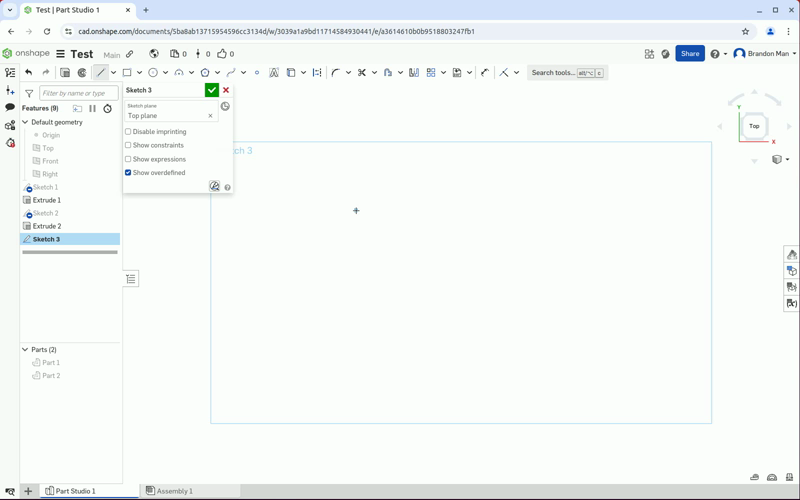
mouse_move(358, 355)
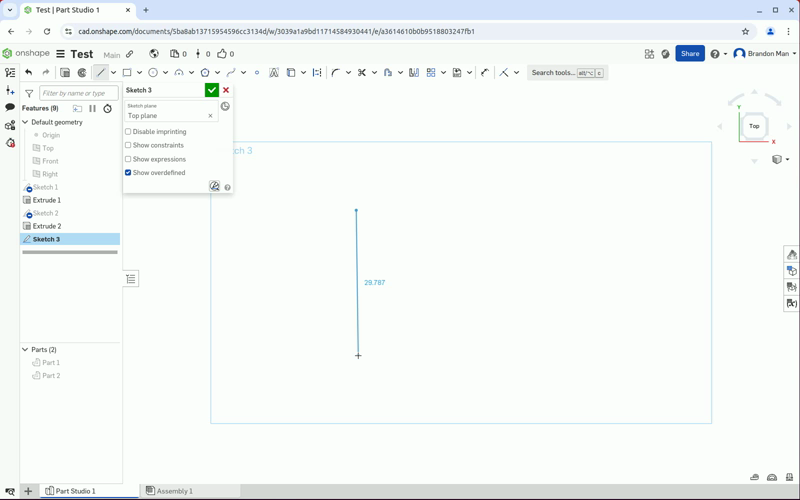
click(358, 355)
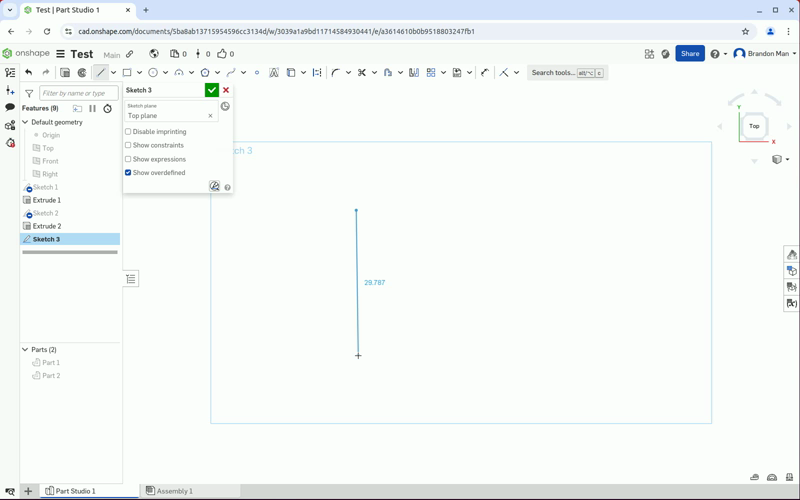
key_up(shift)
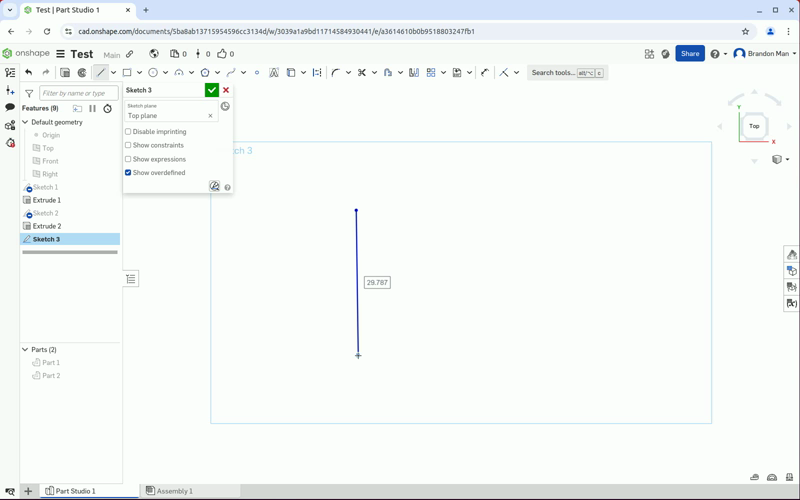
key(esc)
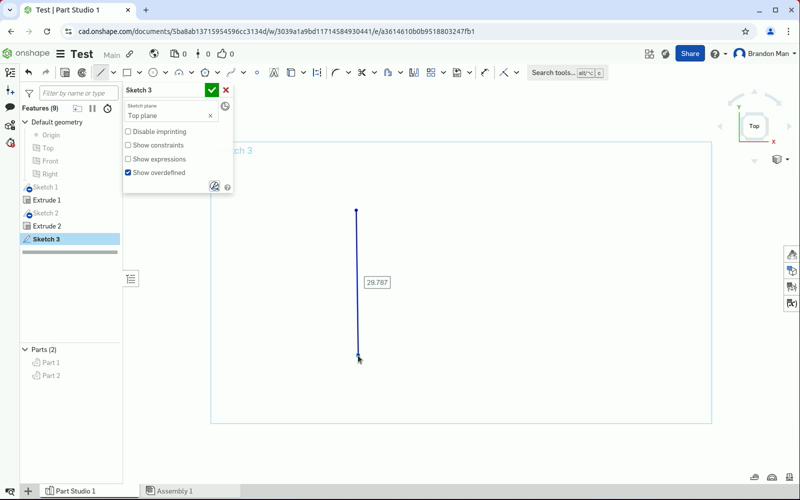
key(a)
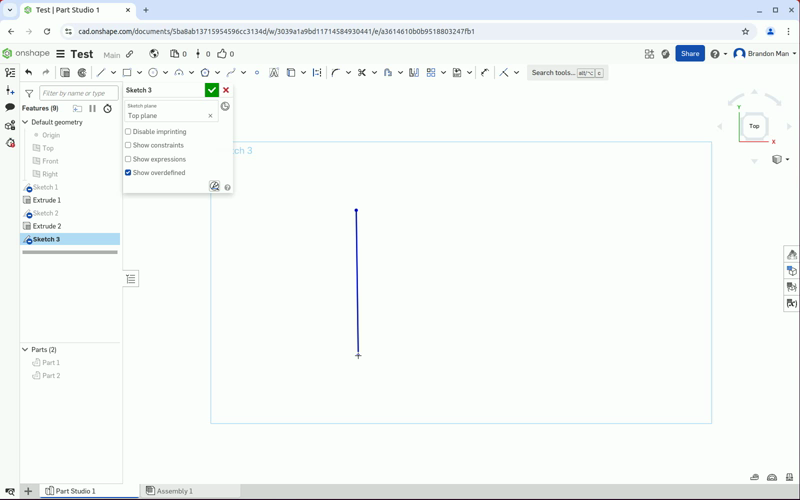
mouse_move(358, 355)
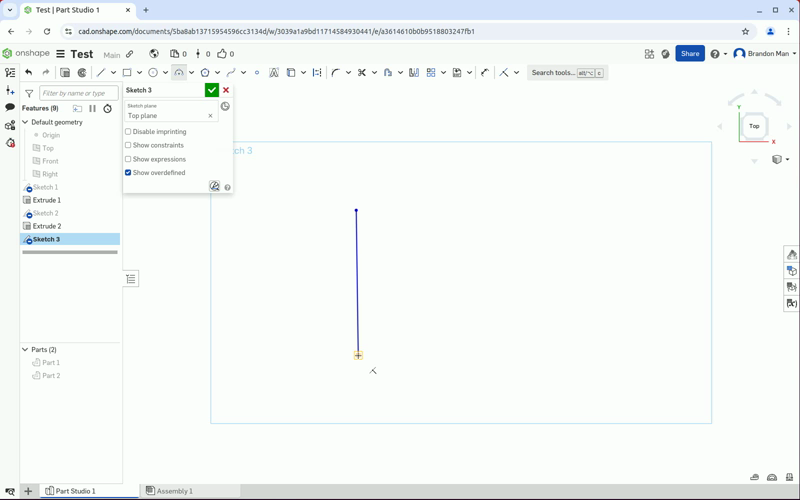
click(358, 355)
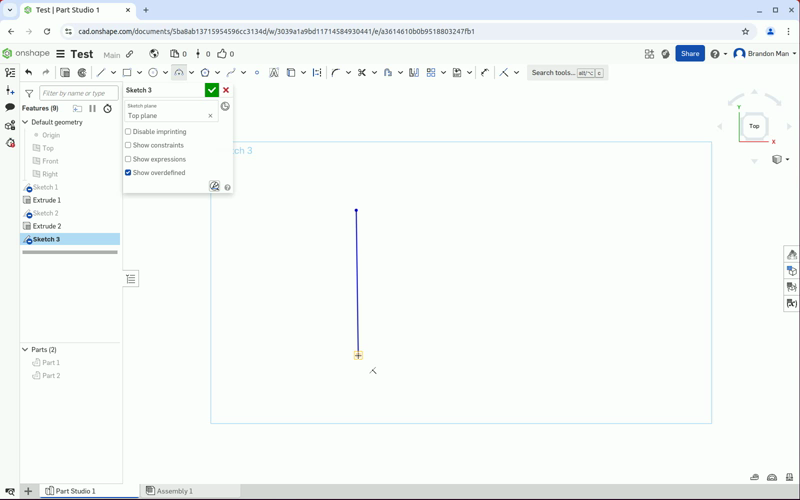
key_down(shift)
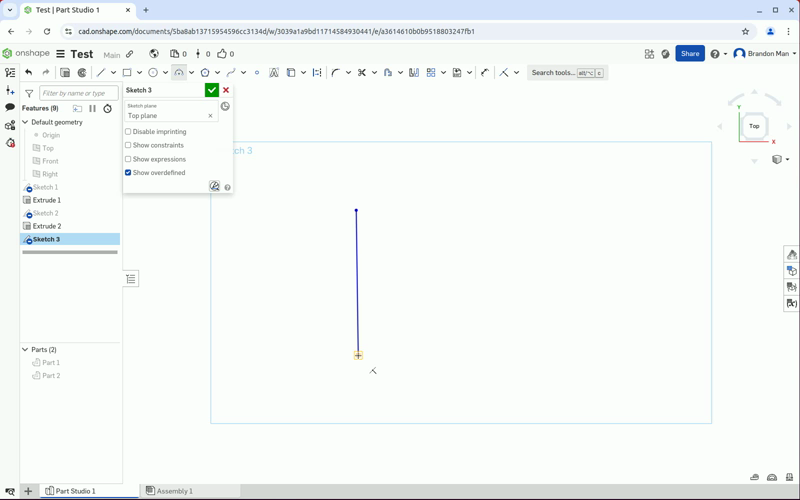
mouse_move(384, 381)
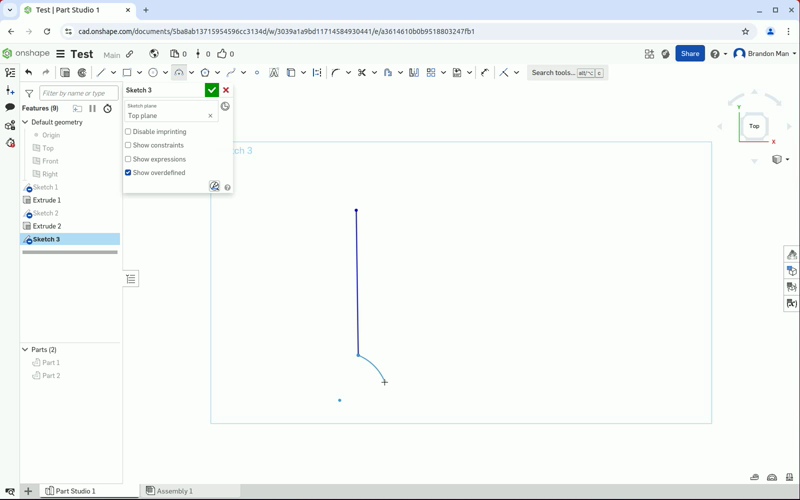
click(384, 381)
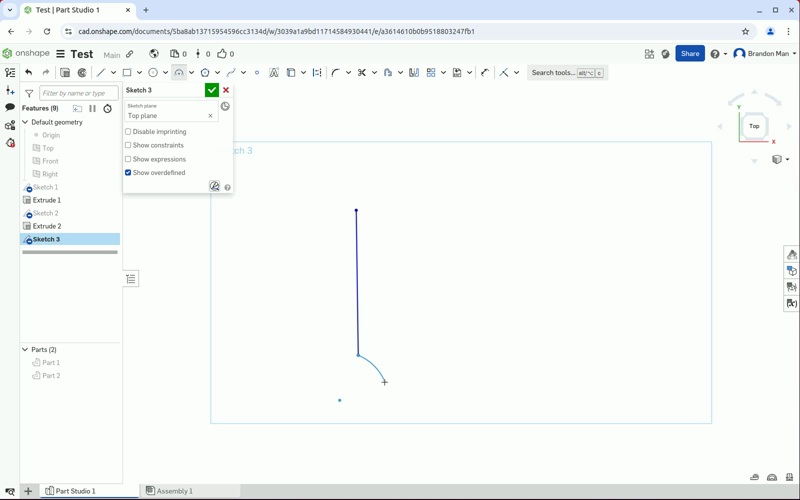
mouse_move(380, 358)
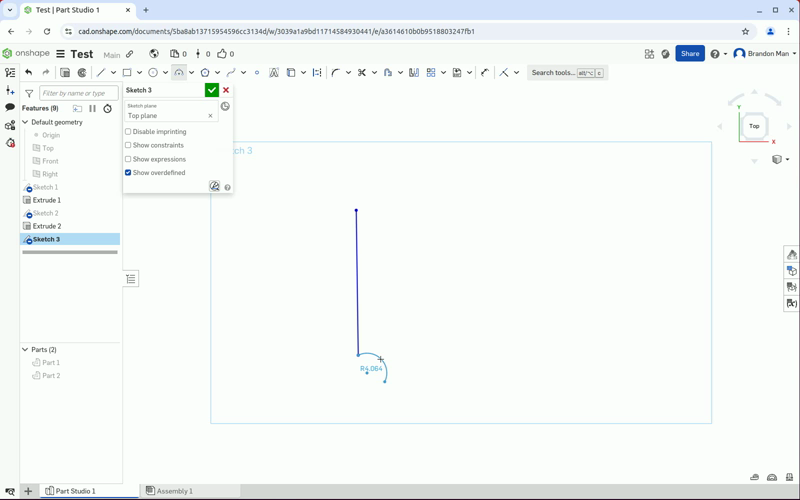
click(380, 358)
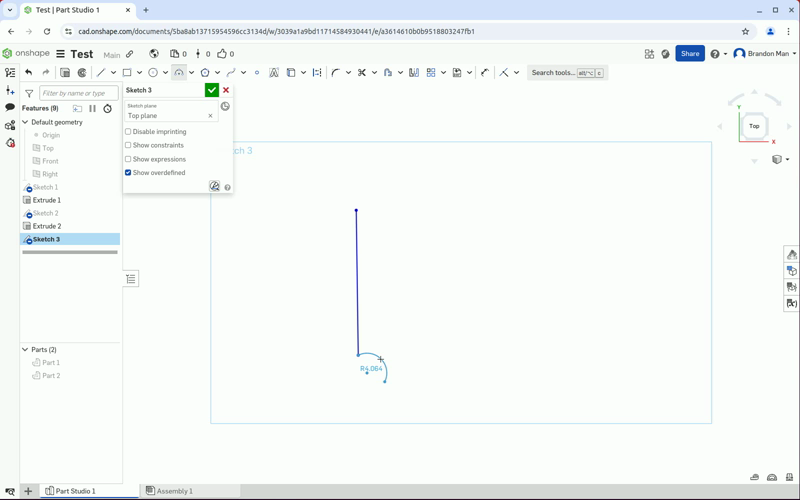
key_up(shift)
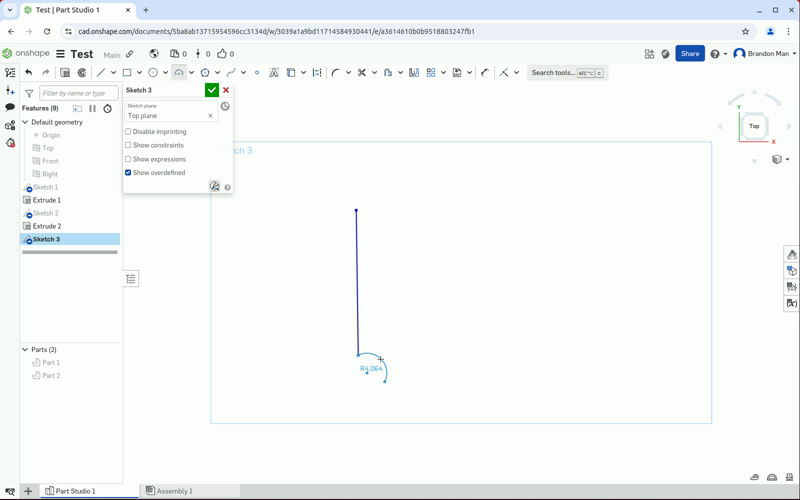
key(esc)
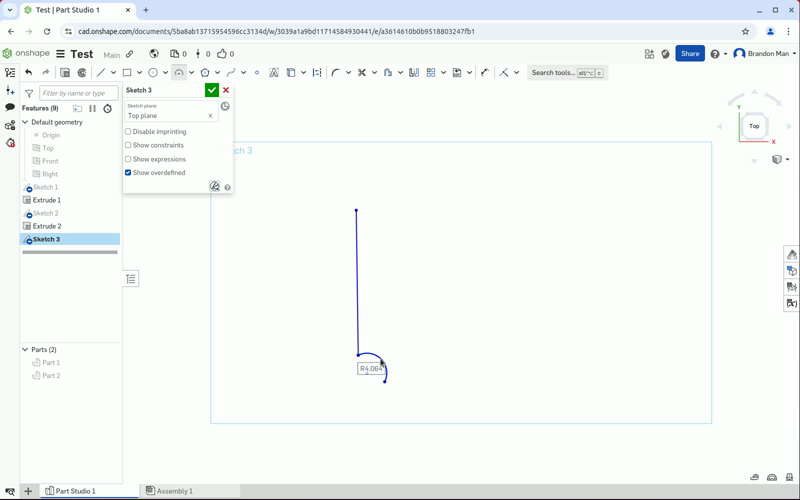
key(l)
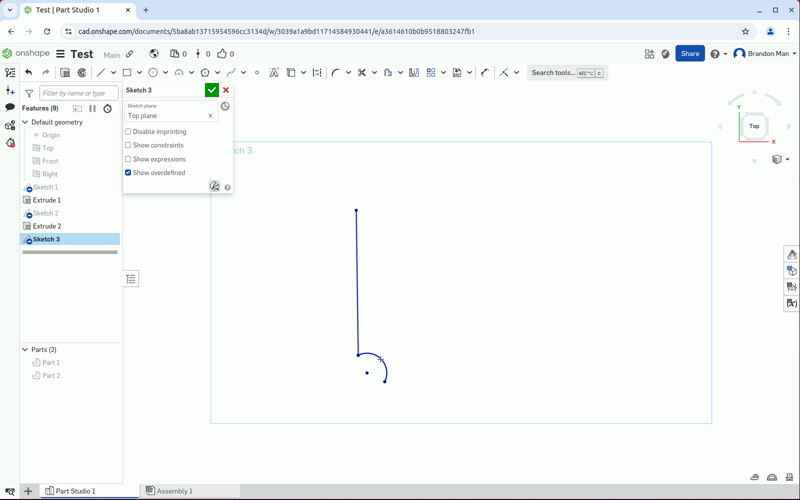
mouse_move(384, 381)
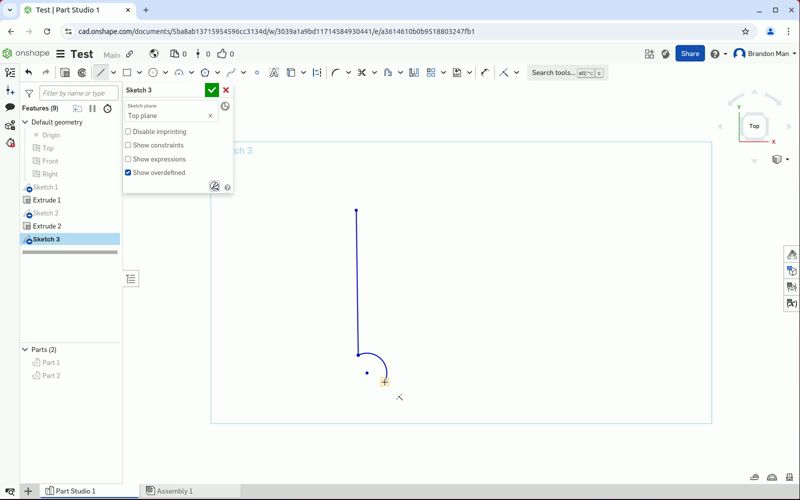
click(384, 381)
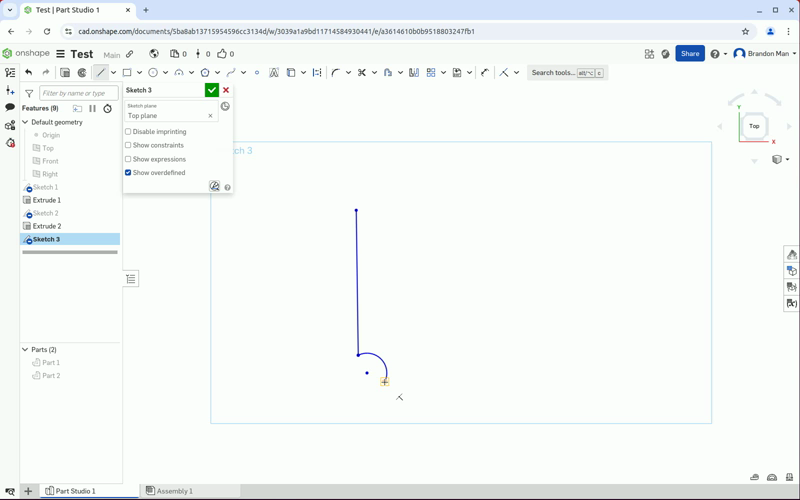
key_down(shift)
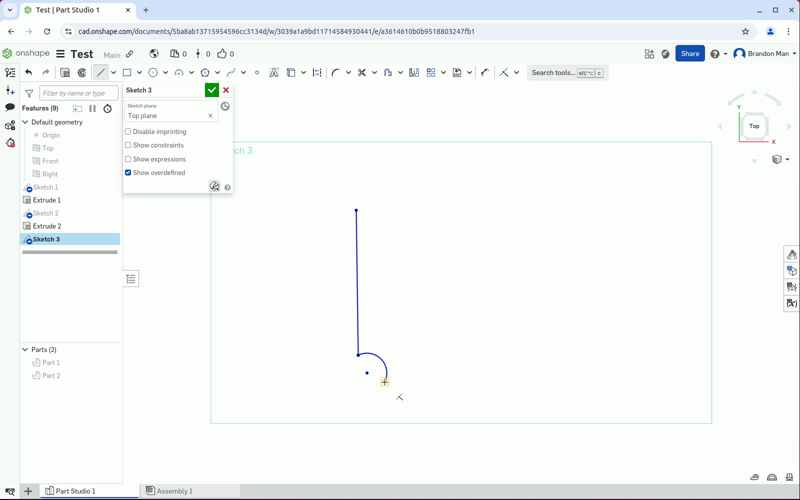
mouse_move(539, 381)
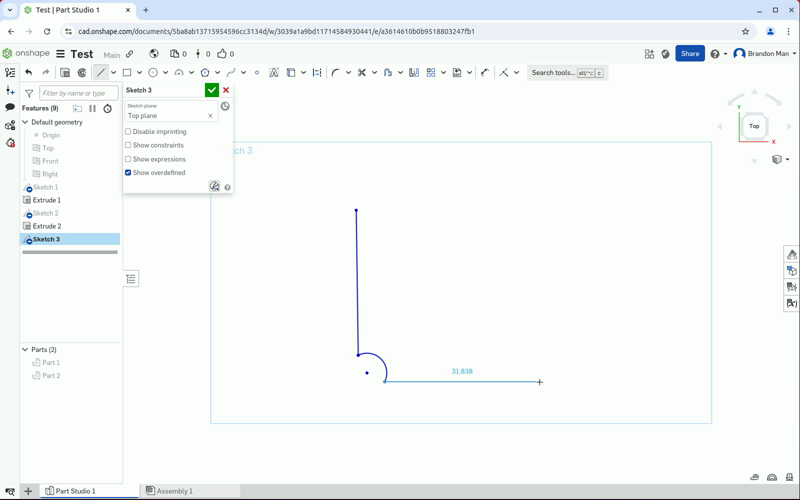
click(539, 381)
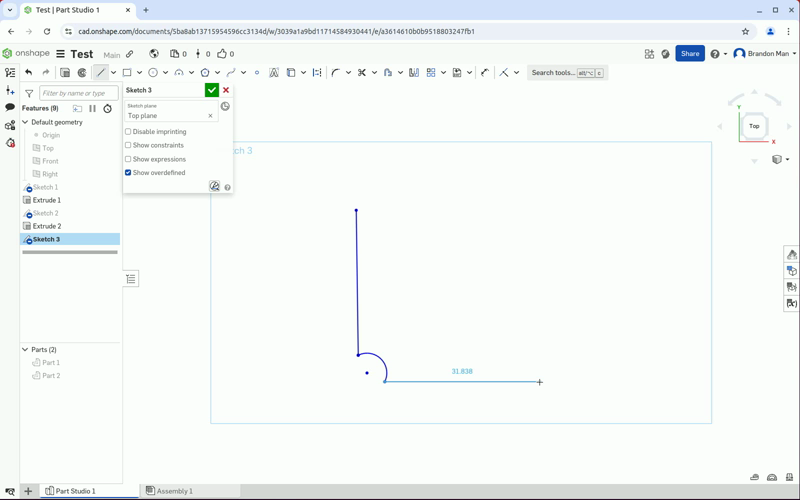
key_up(shift)
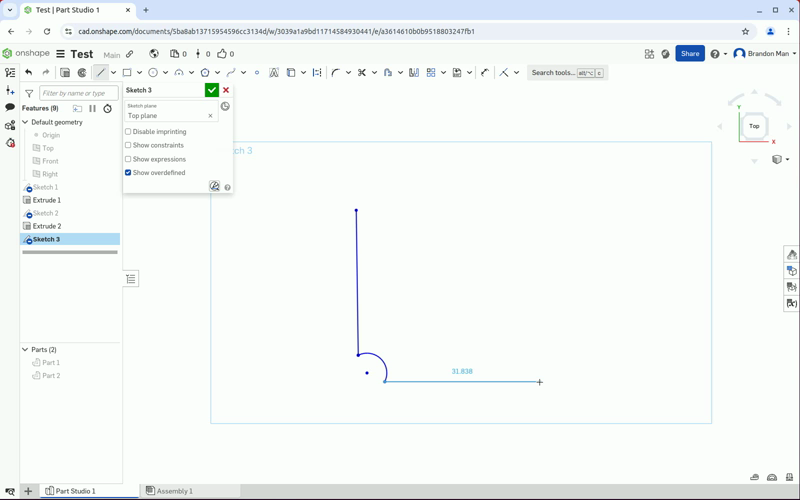
key(esc)
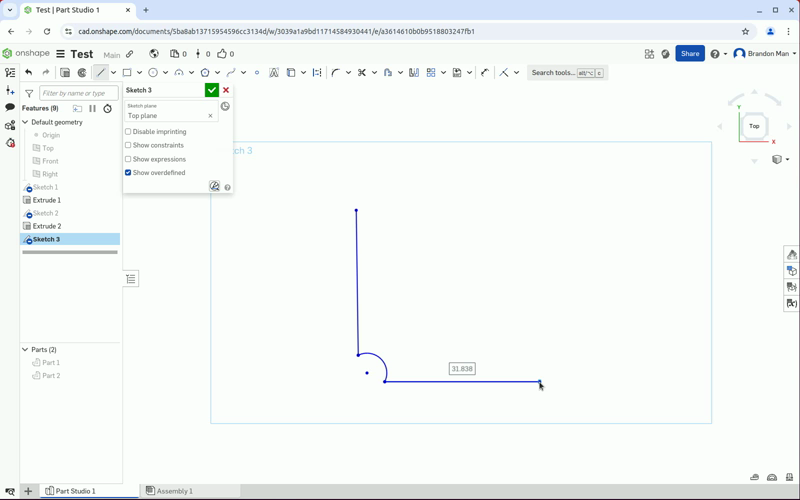
key(a)
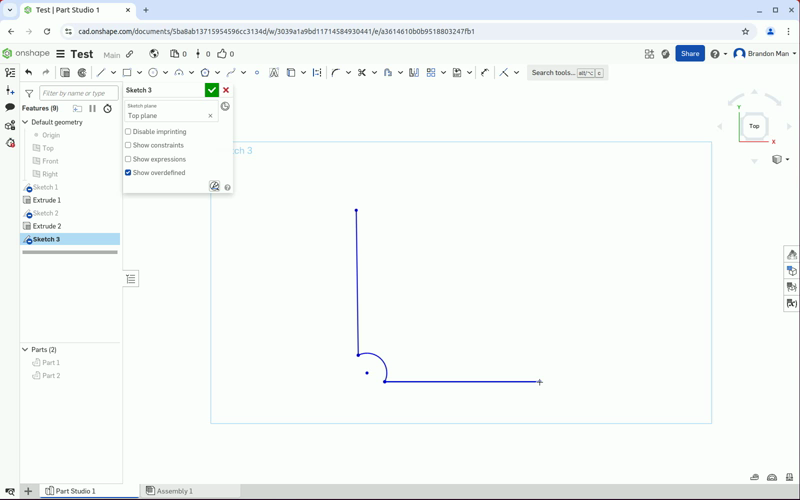
mouse_move(539, 381)
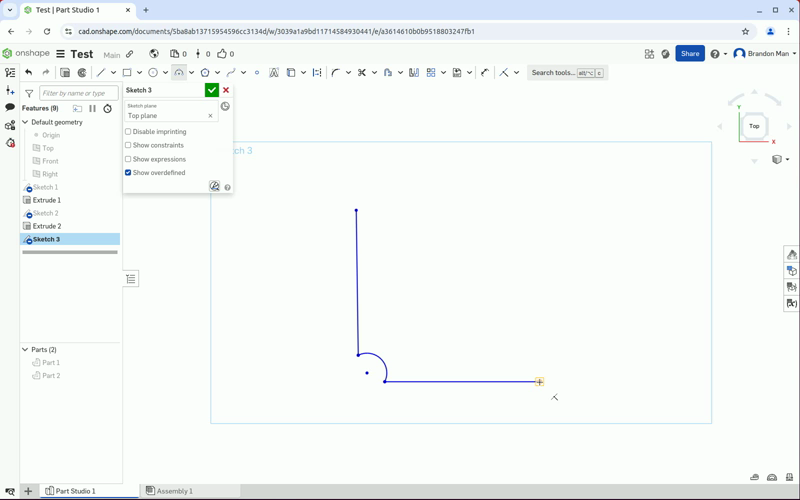
click(539, 381)
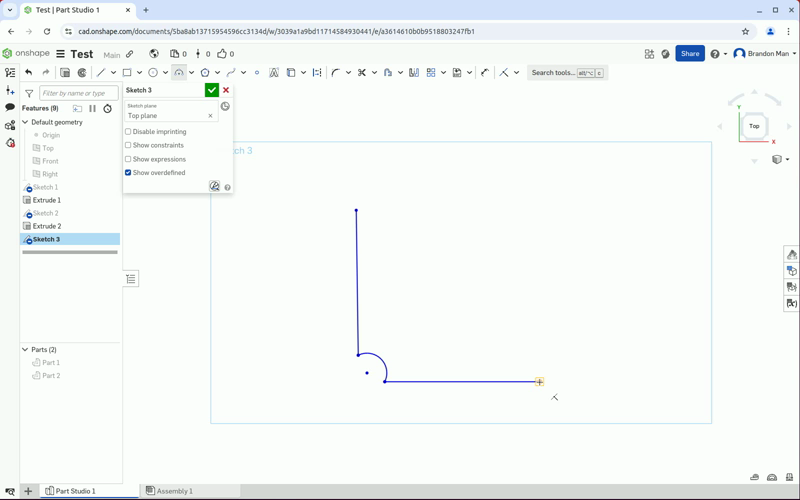
key_down(shift)
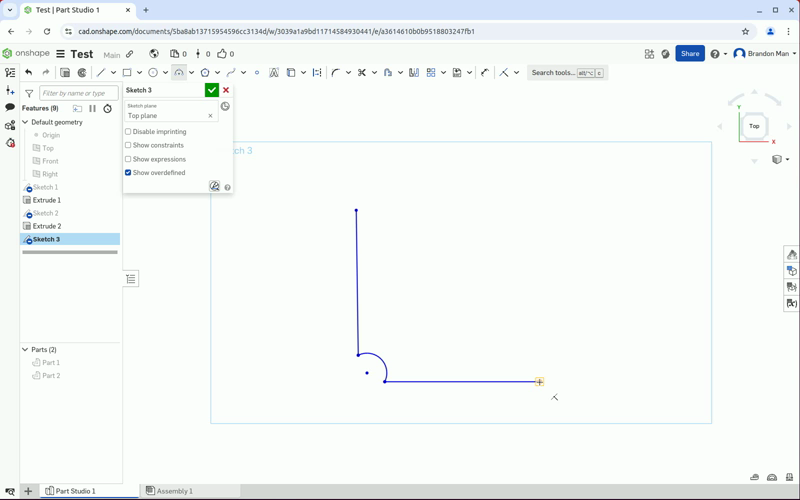
mouse_move(547, 373)
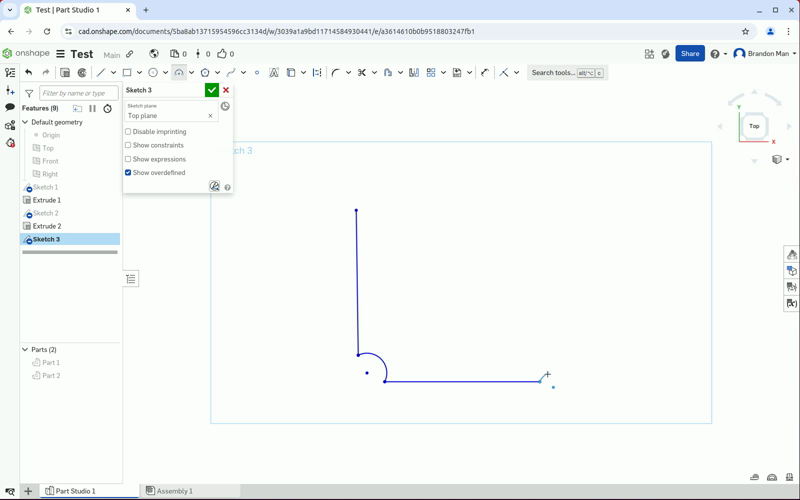
click(547, 373)
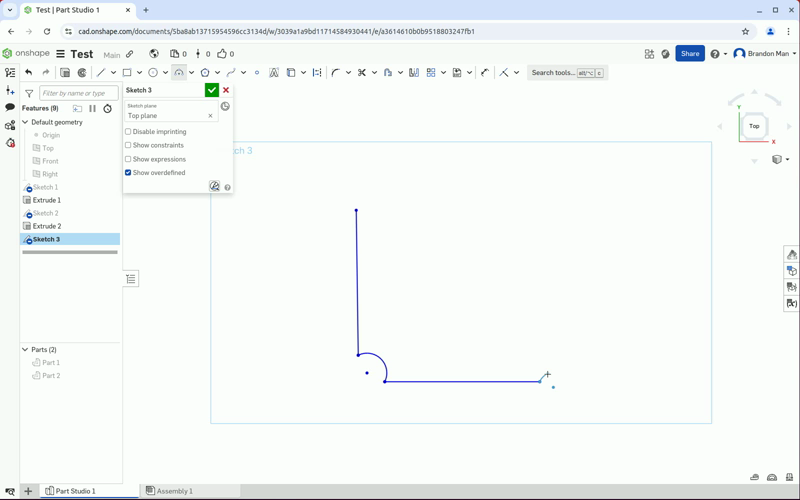
mouse_move(545, 379)
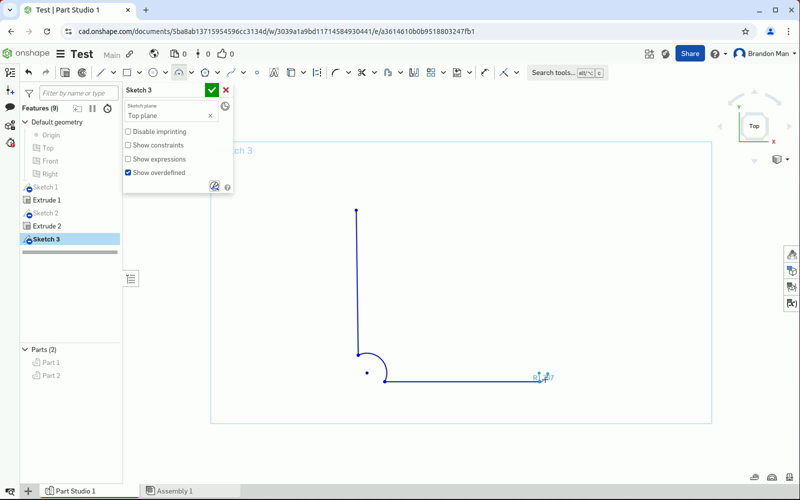
click(545, 379)
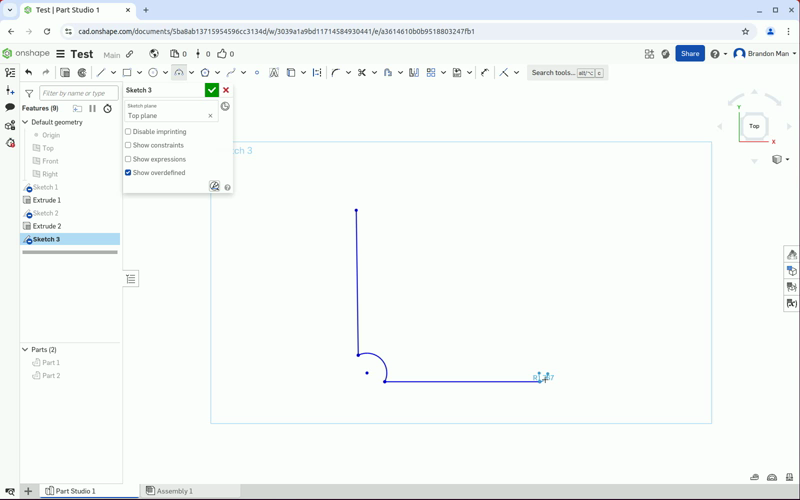
key_up(shift)
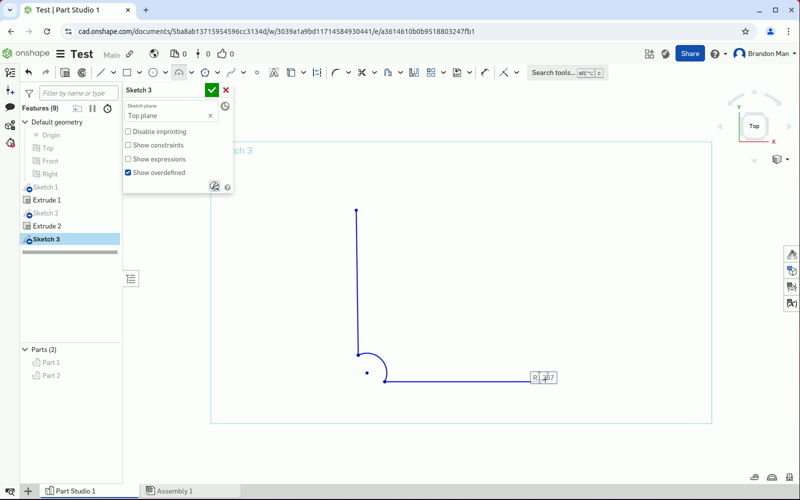
key(esc)
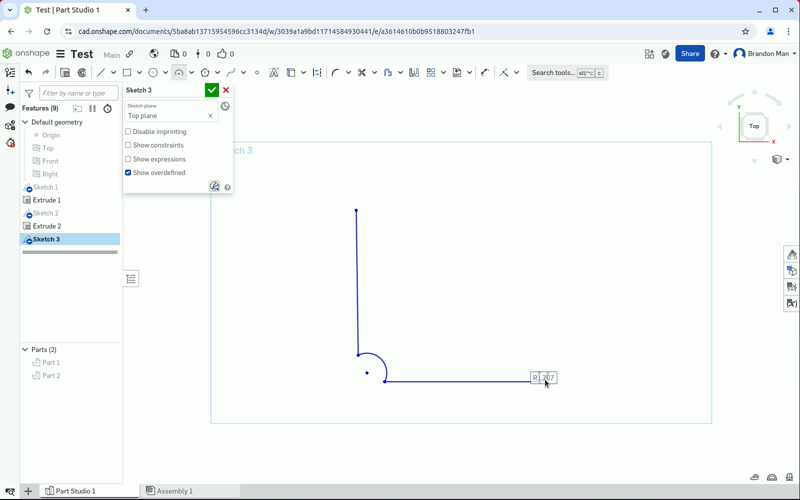
key(l)
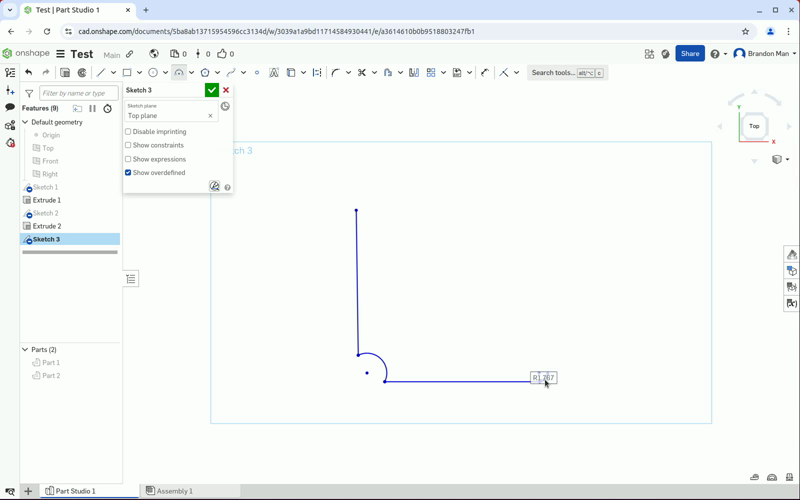
mouse_move(547, 373)
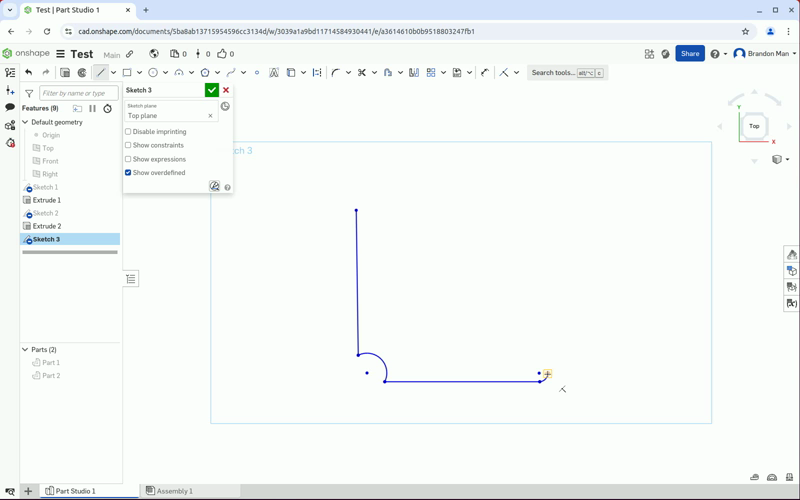
click(547, 373)
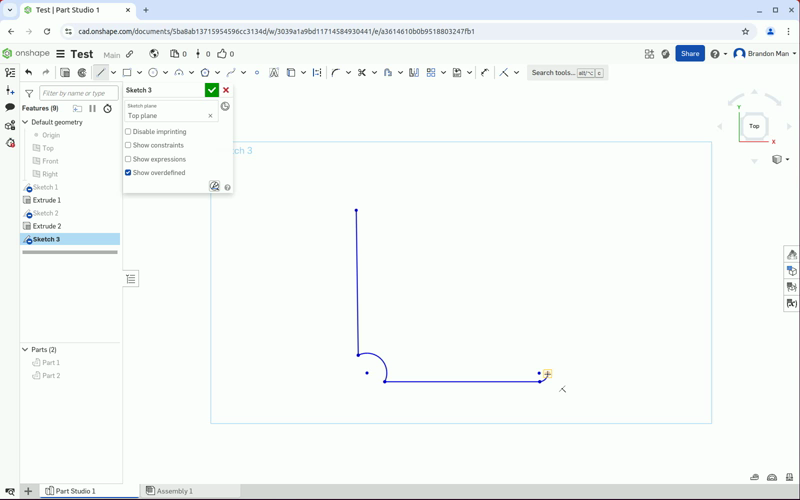
key_down(shift)
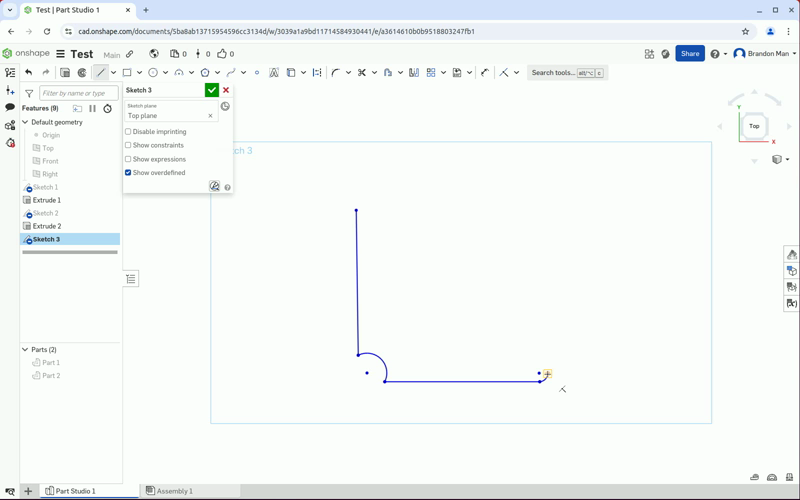
mouse_move(547, 204)
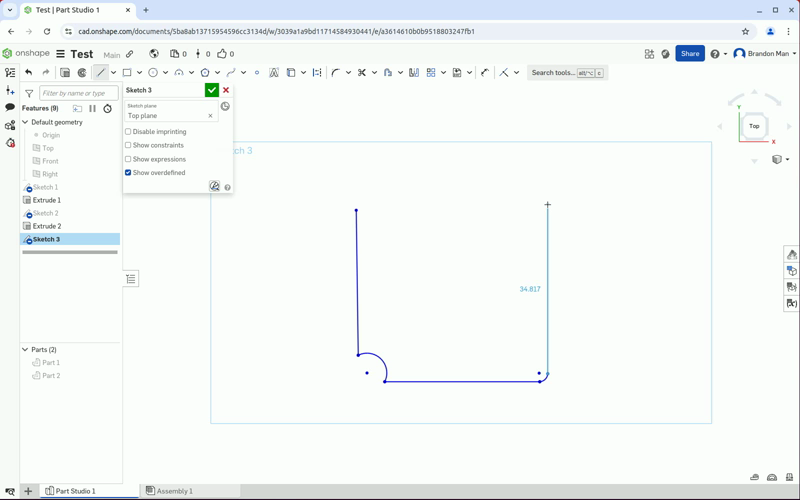
click(547, 204)
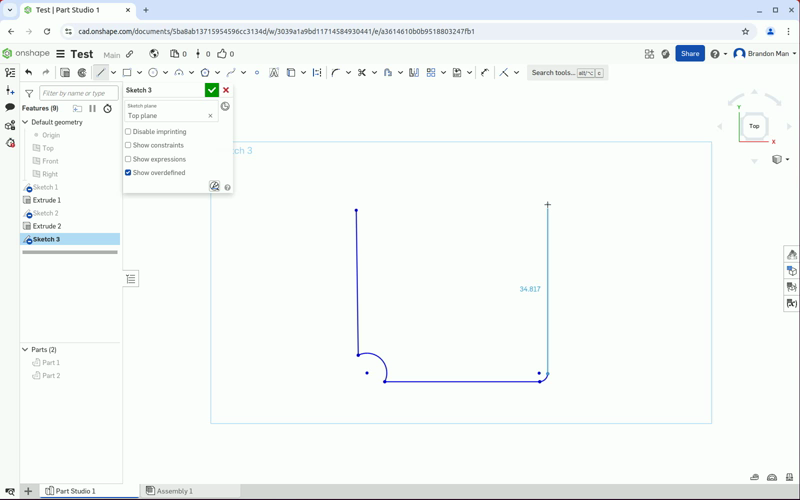
key_up(shift)
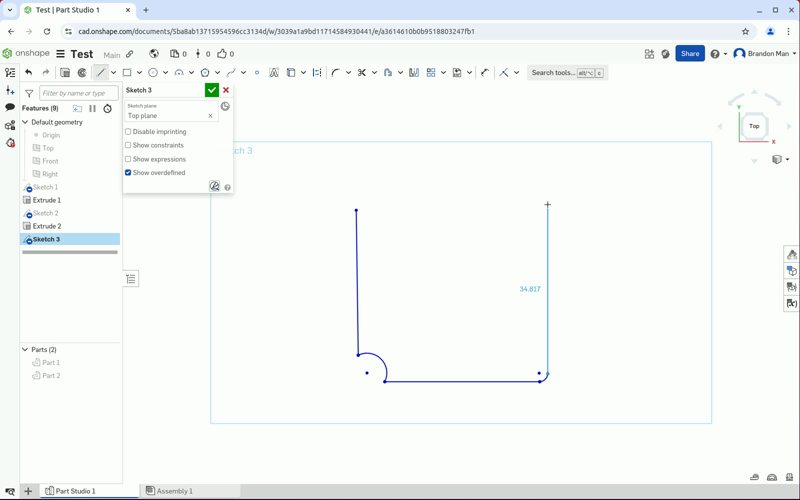
key(esc)
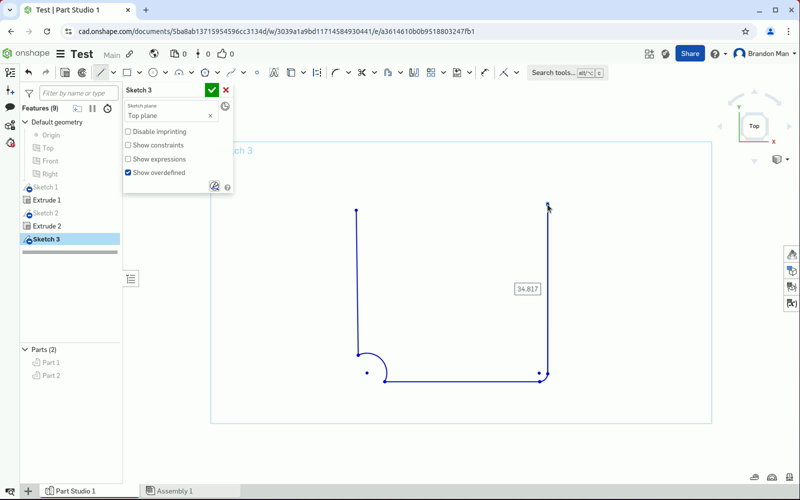
key(a)
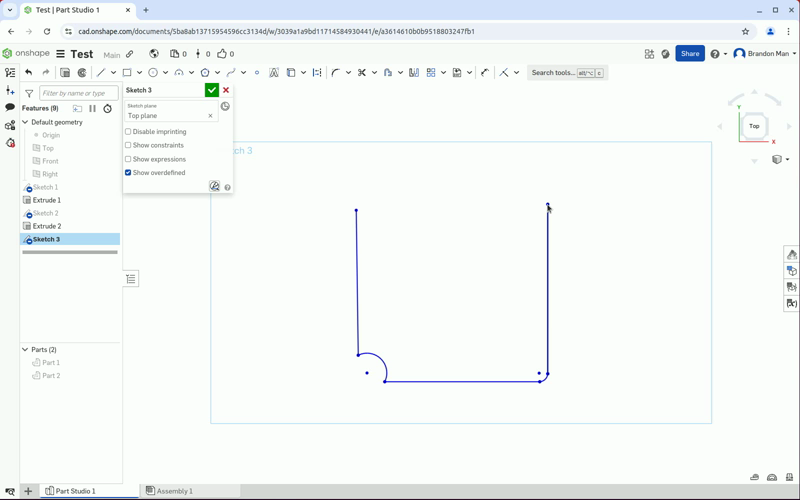
mouse_move(547, 204)
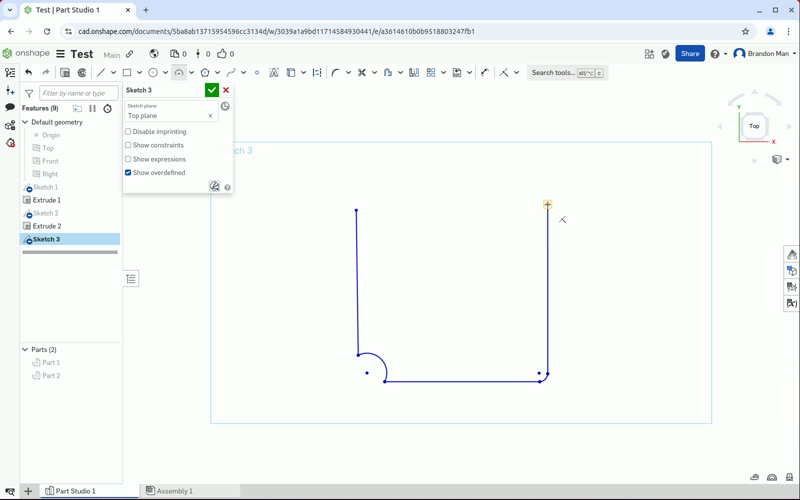
click(547, 204)
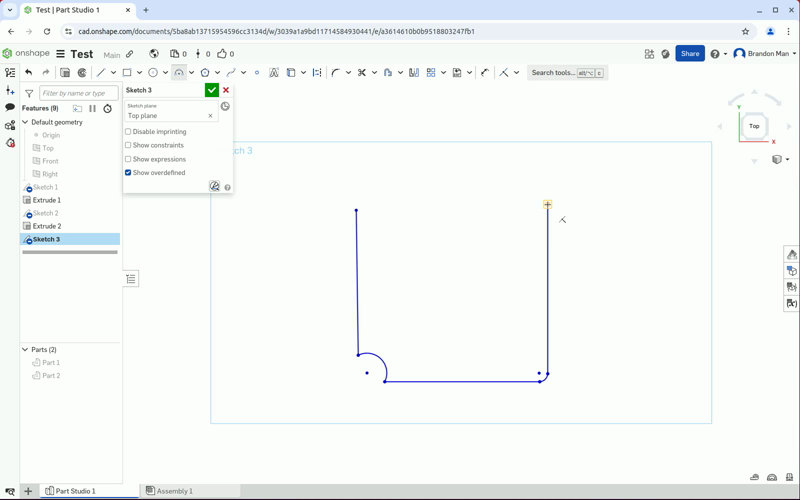
key_down(shift)
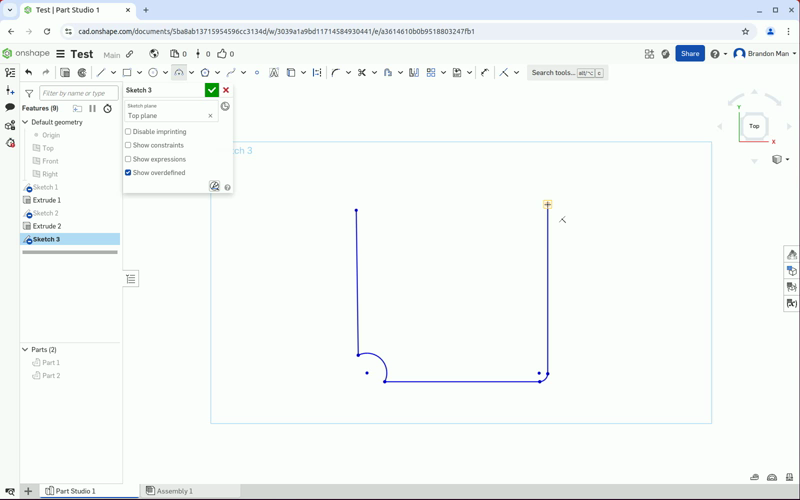
mouse_move(533, 200)
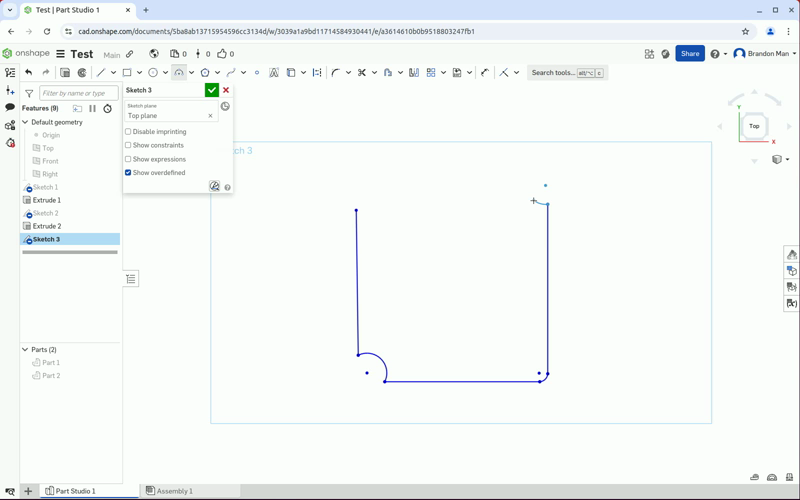
click(533, 200)
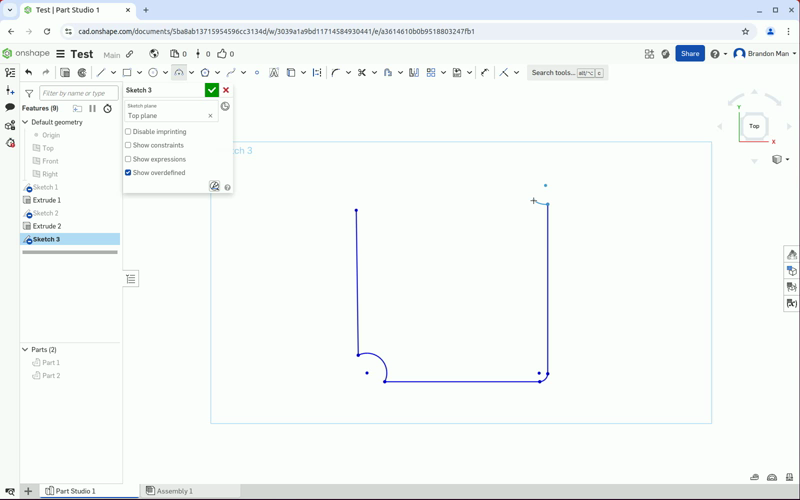
mouse_move(542, 197)
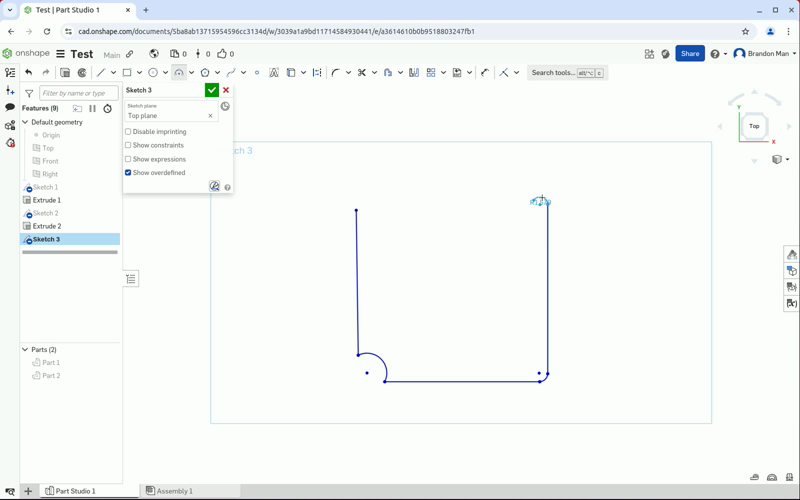
click(542, 197)
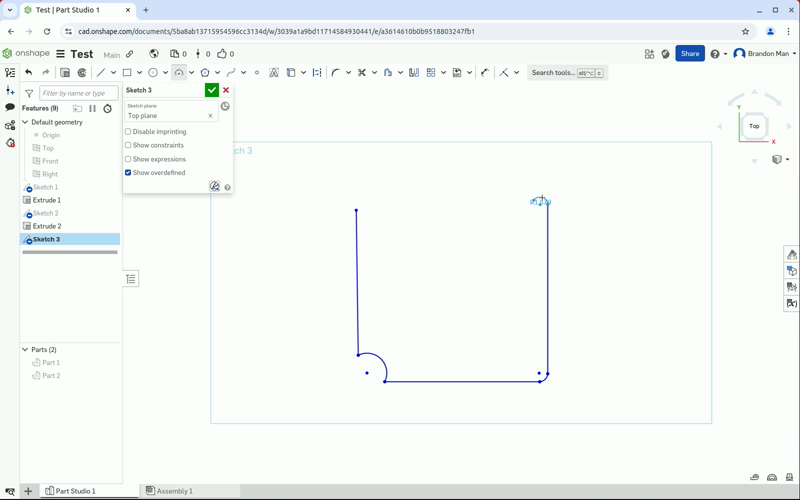
key_up(shift)
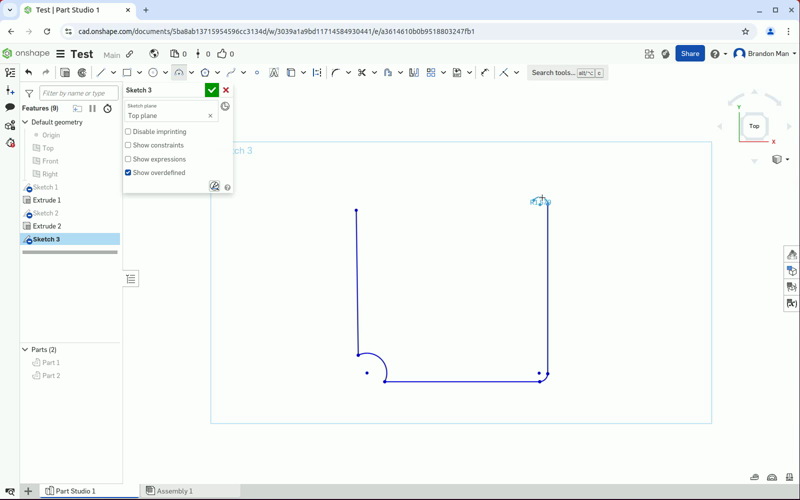
key(esc)
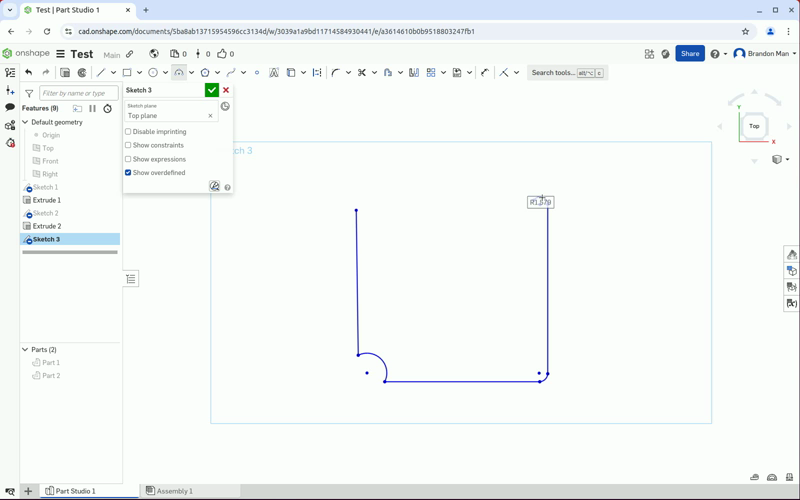
key(l)
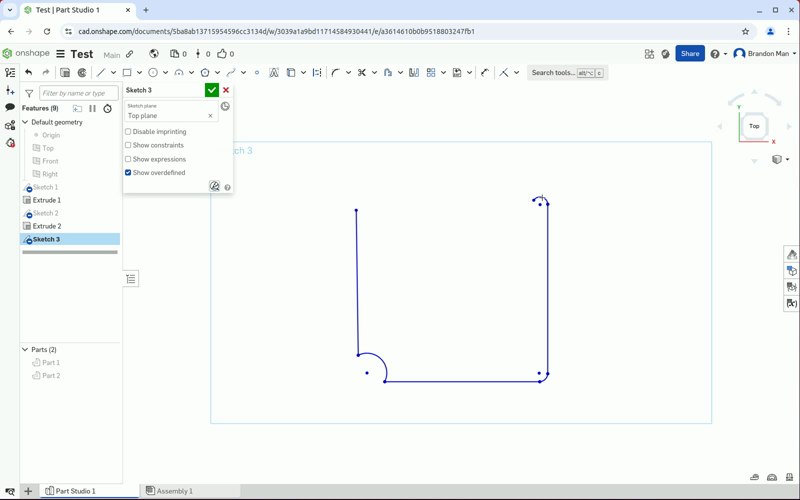
mouse_move(533, 200)
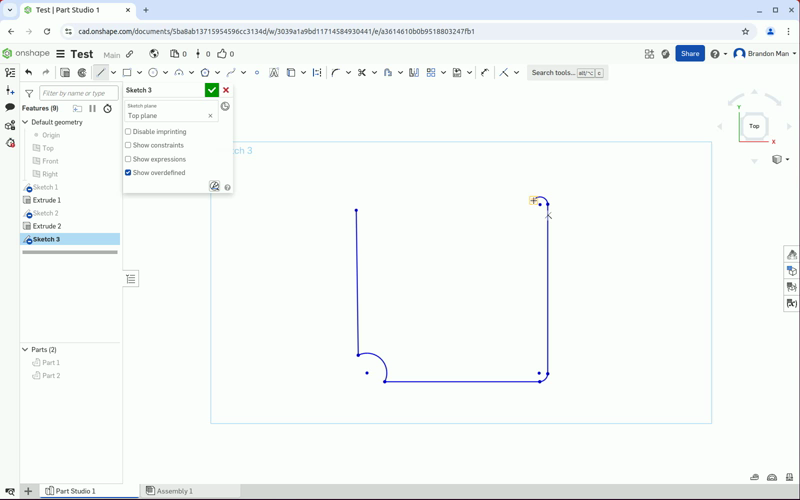
click(533, 200)
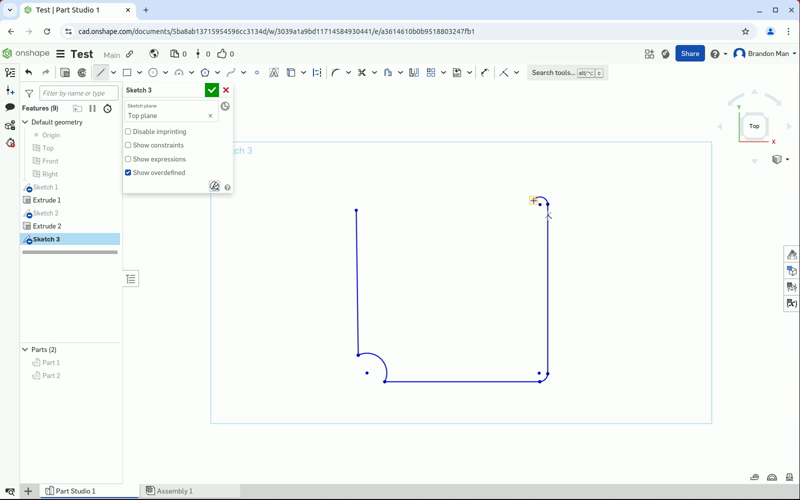
key_down(shift)
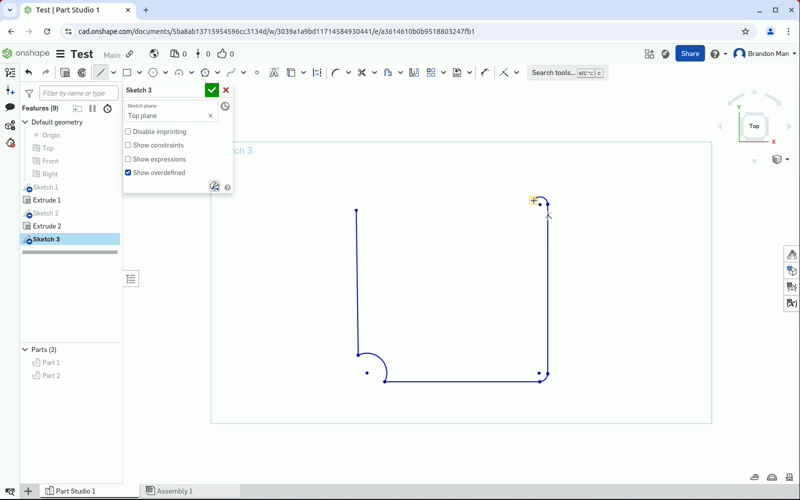
mouse_move(465, 276)
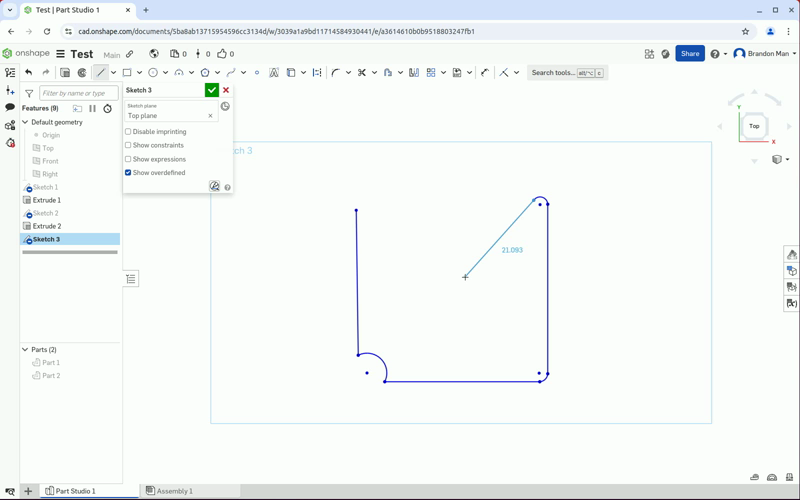
click(465, 276)
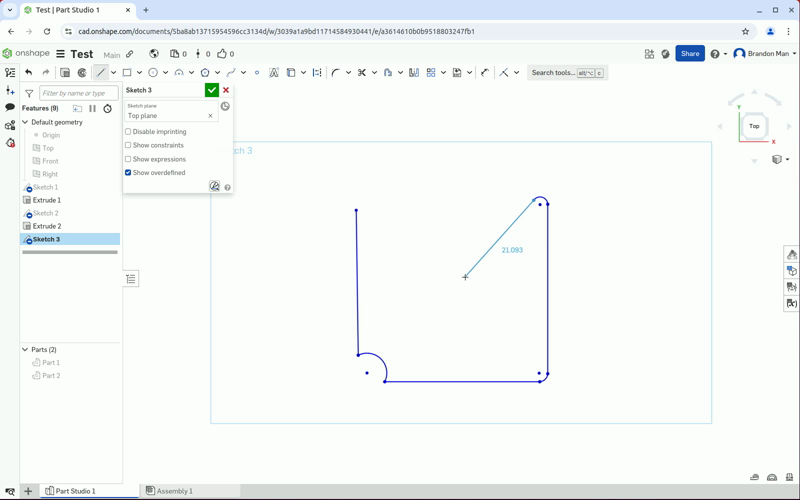
key_up(shift)
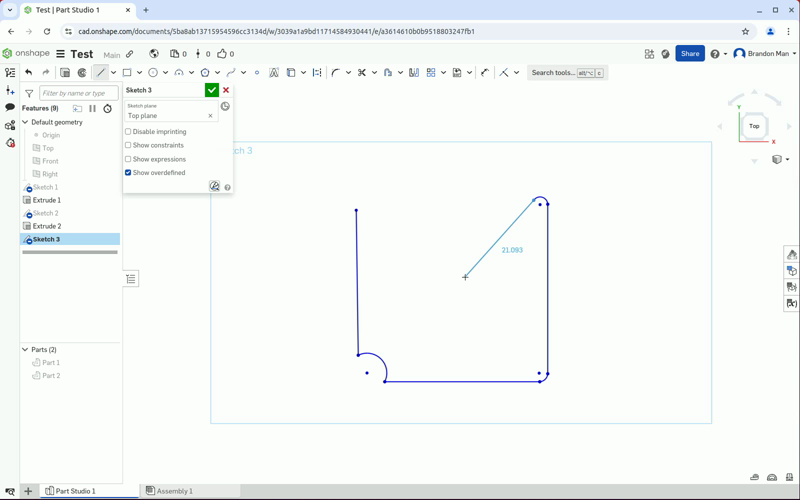
key(esc)
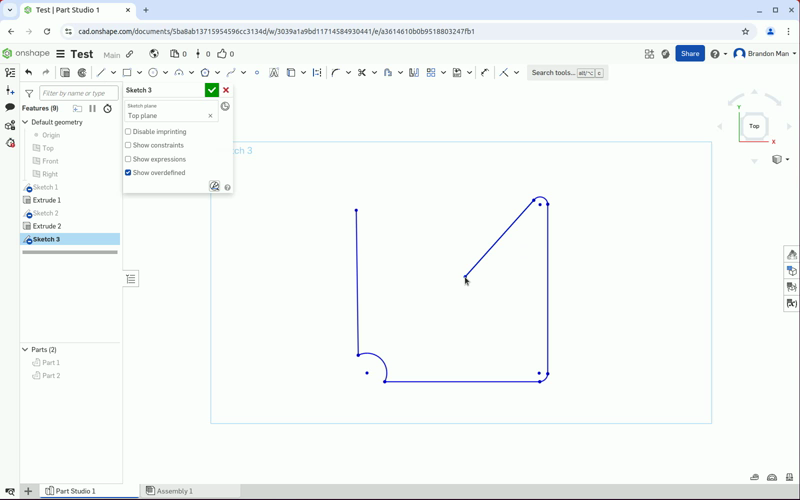
key(a)
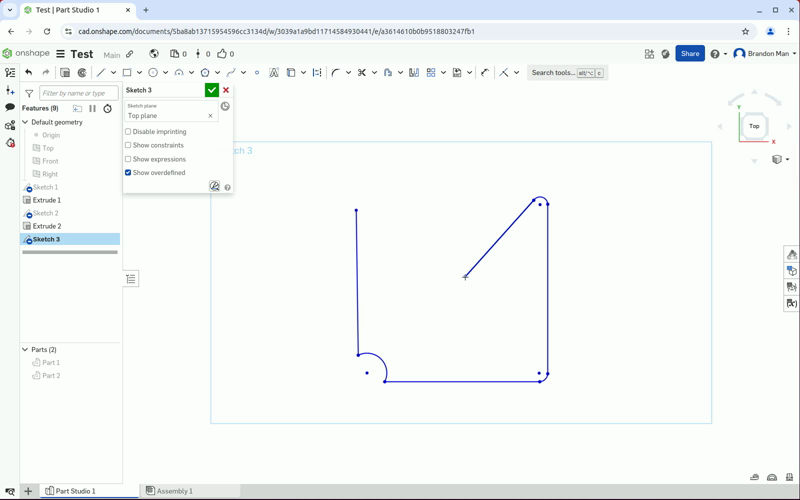
mouse_move(465, 276)
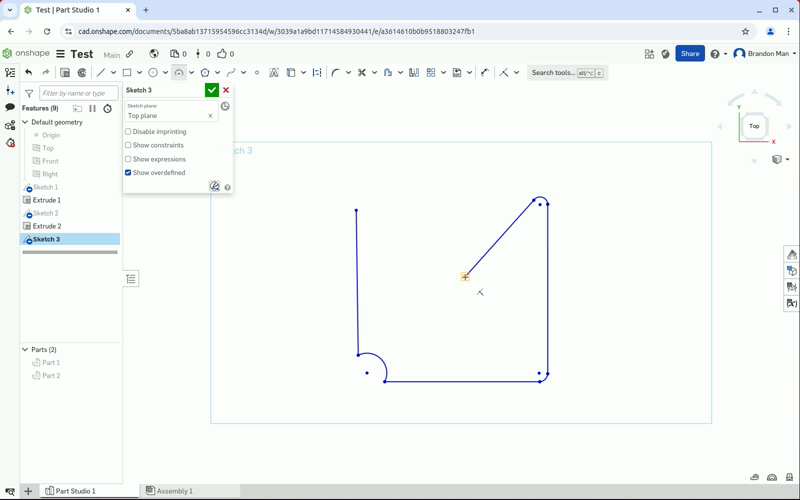
click(465, 276)
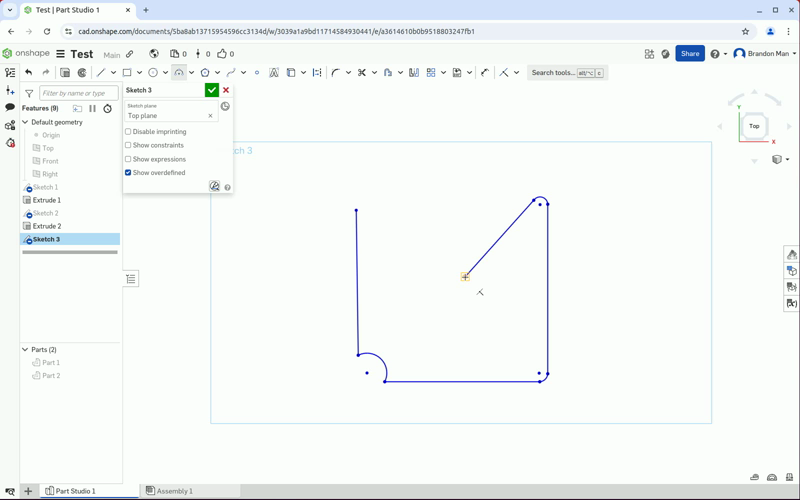
key_down(shift)
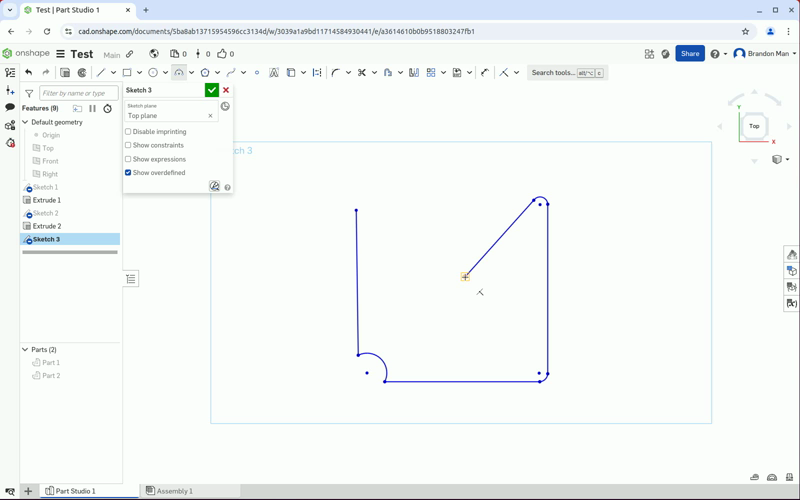
mouse_move(453, 276)
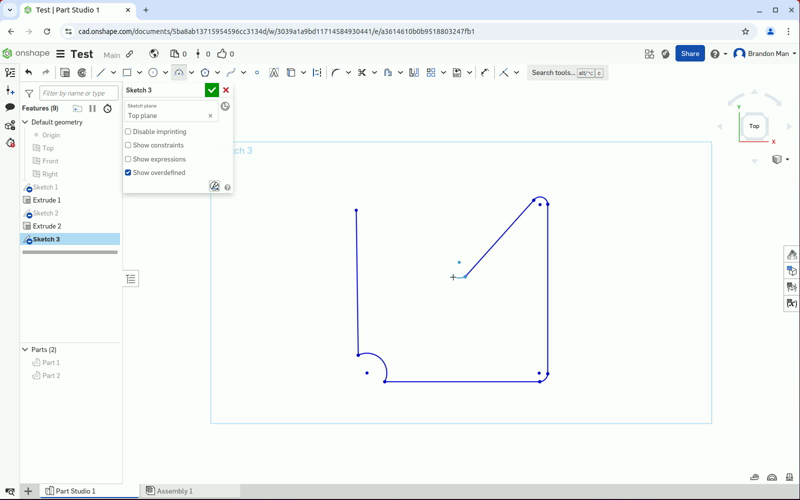
click(453, 276)
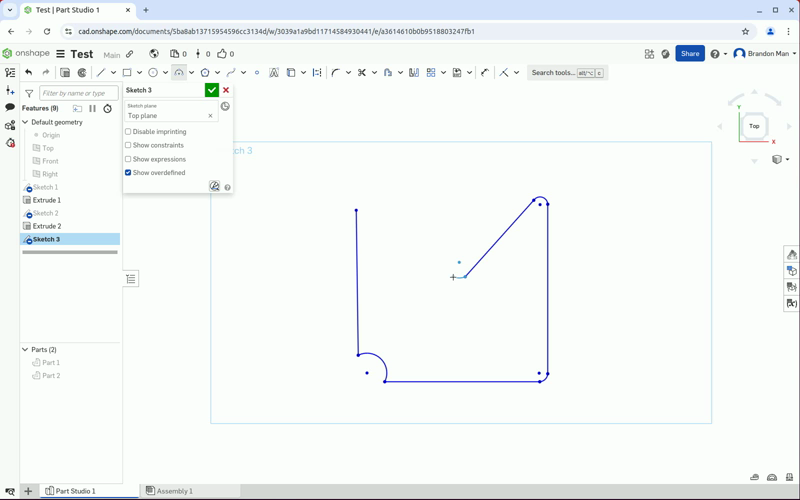
mouse_move(459, 279)
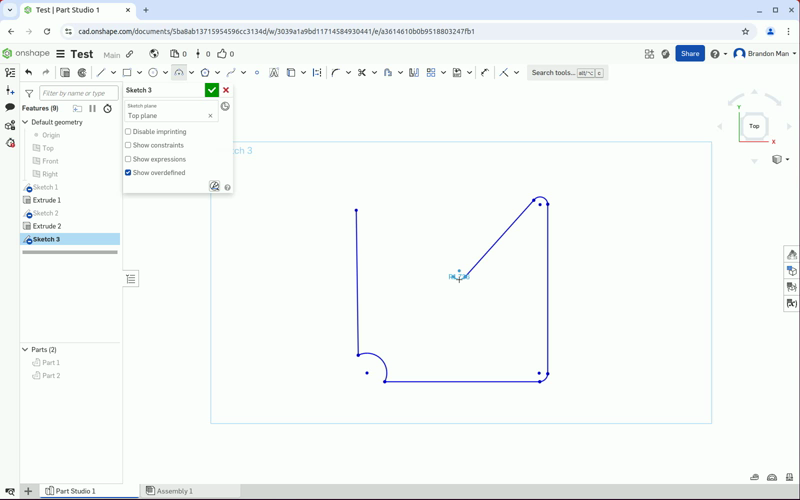
click(459, 279)
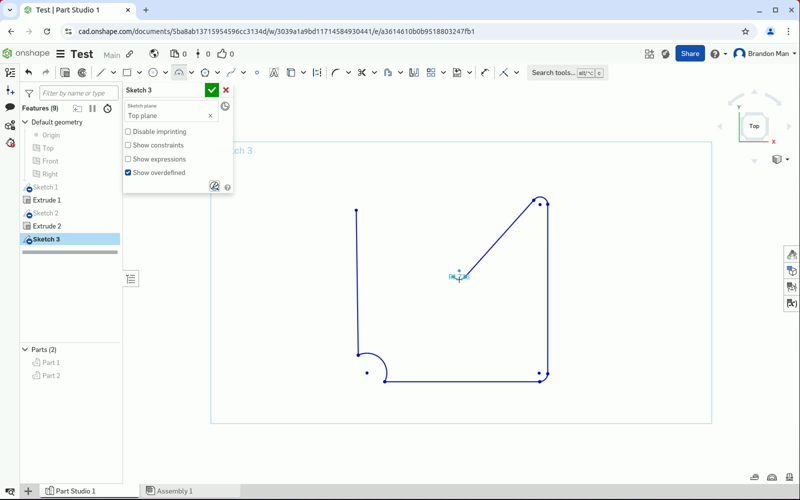
key_up(shift)
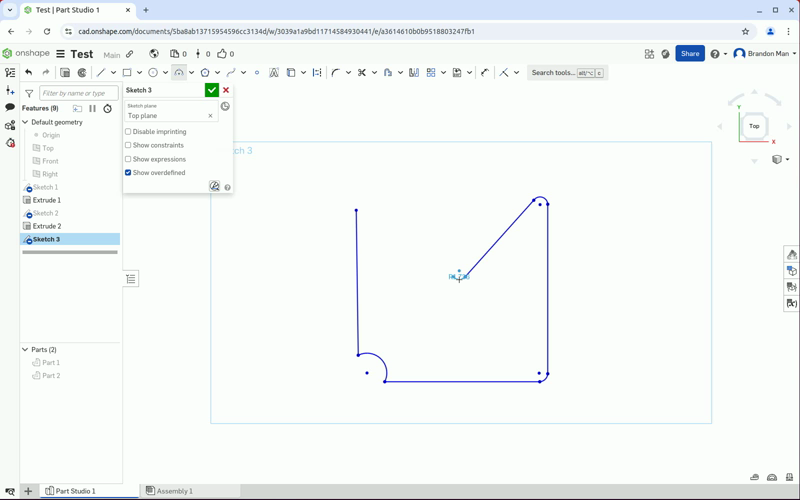
key(esc)
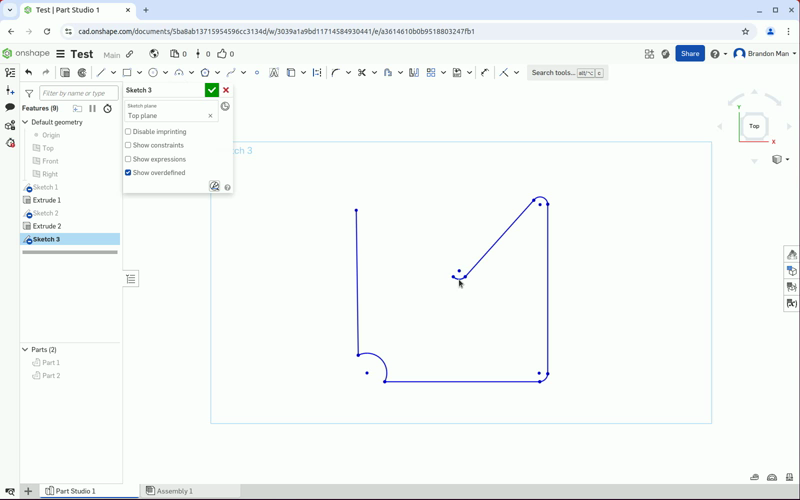
key(l)
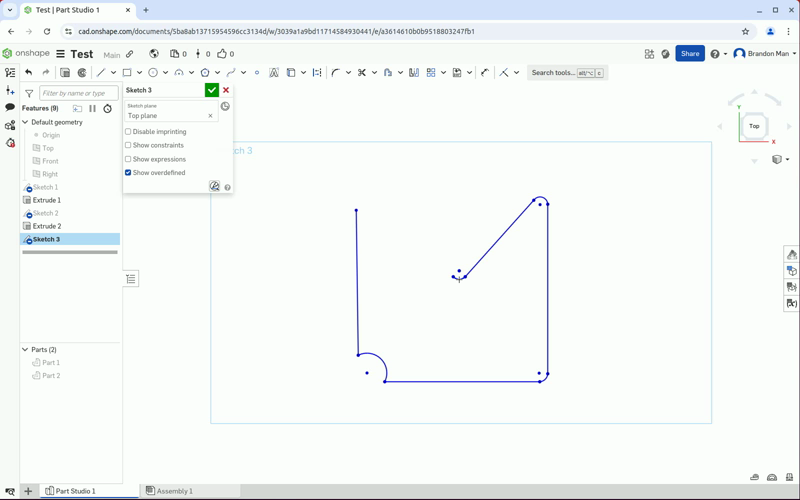
mouse_move(453, 276)
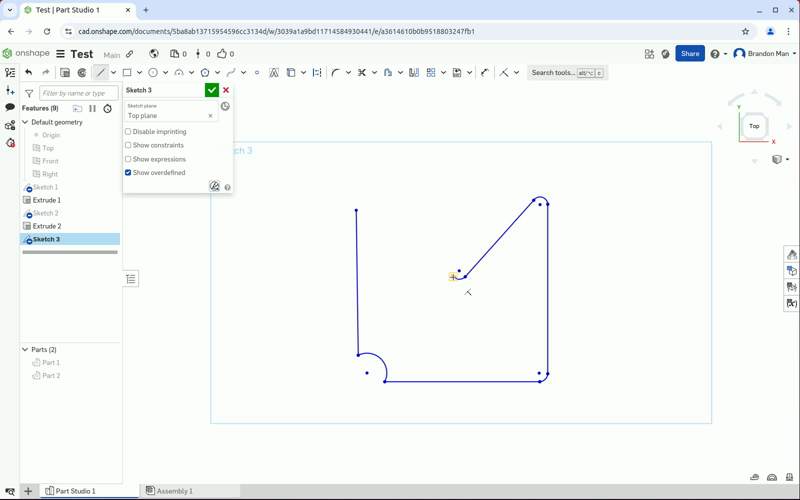
click(453, 276)
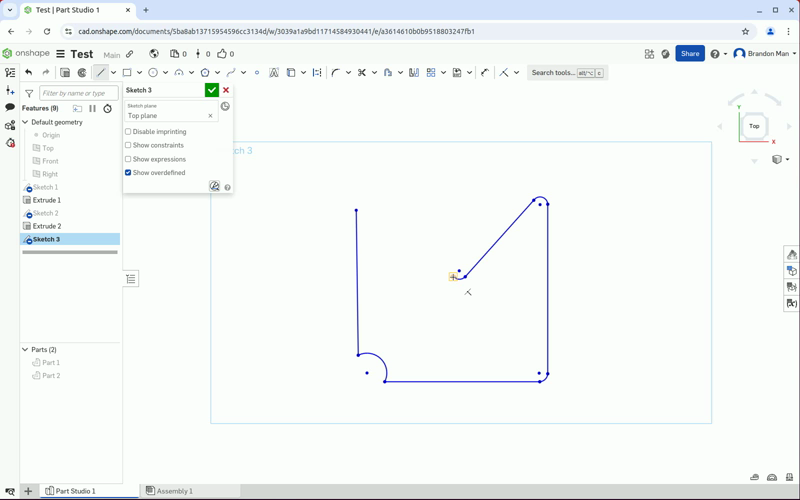
key_down(shift)
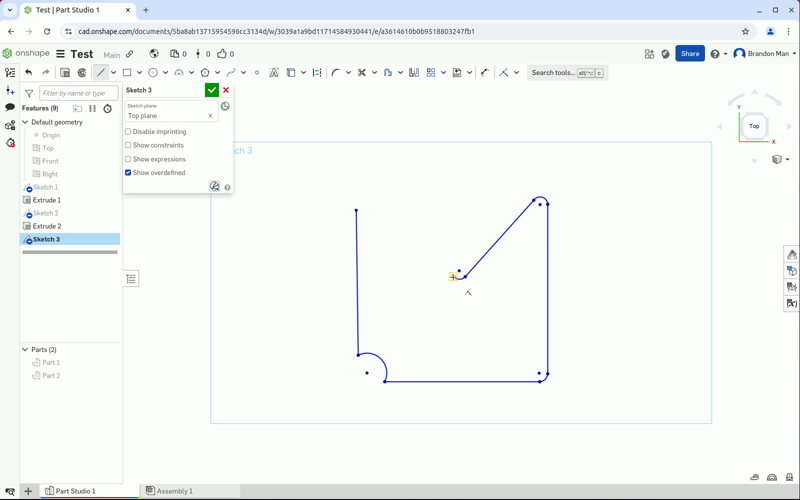
mouse_move(370, 204)
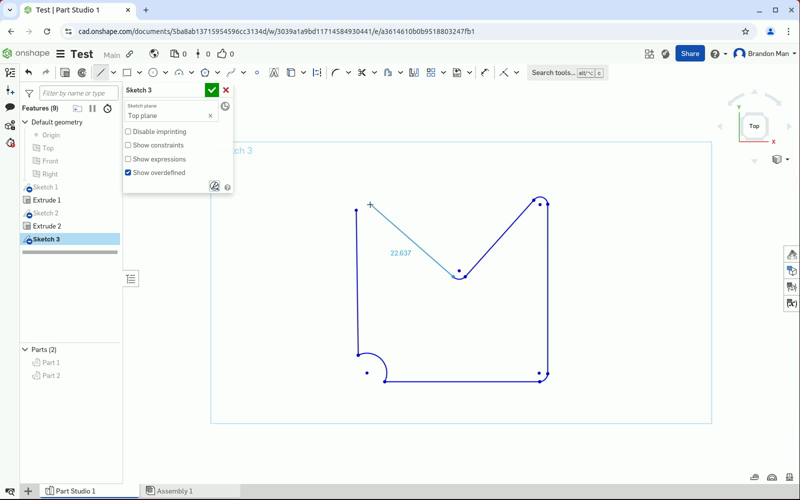
click(370, 204)
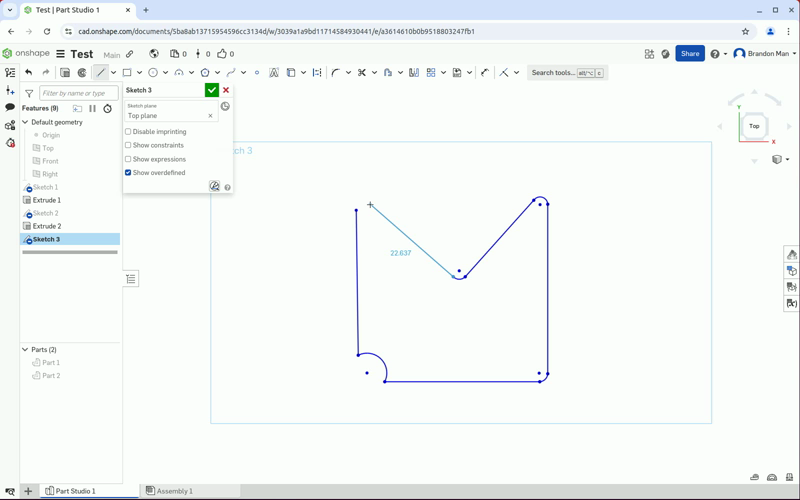
key_up(shift)
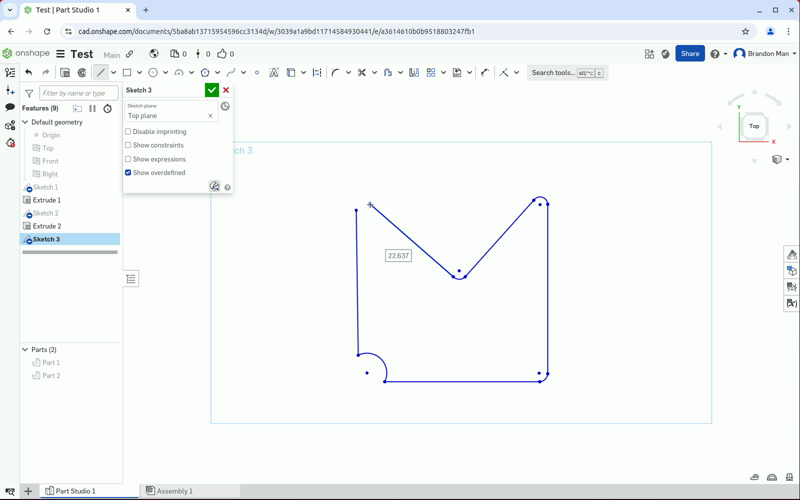
key(esc)
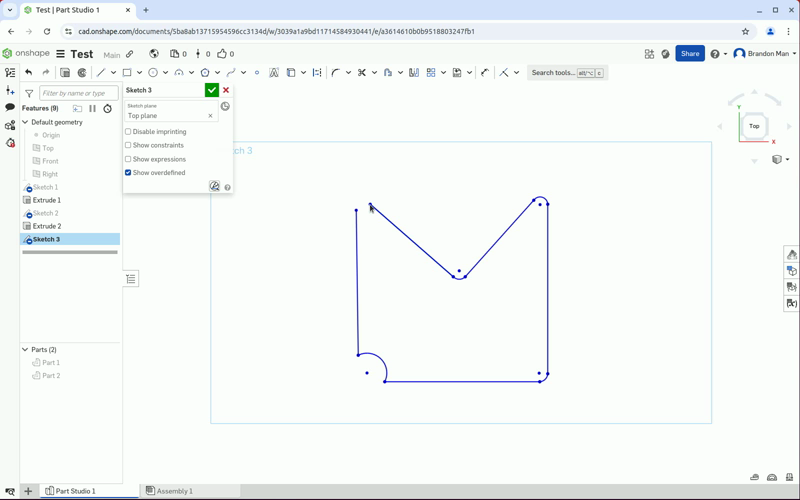
key(a)
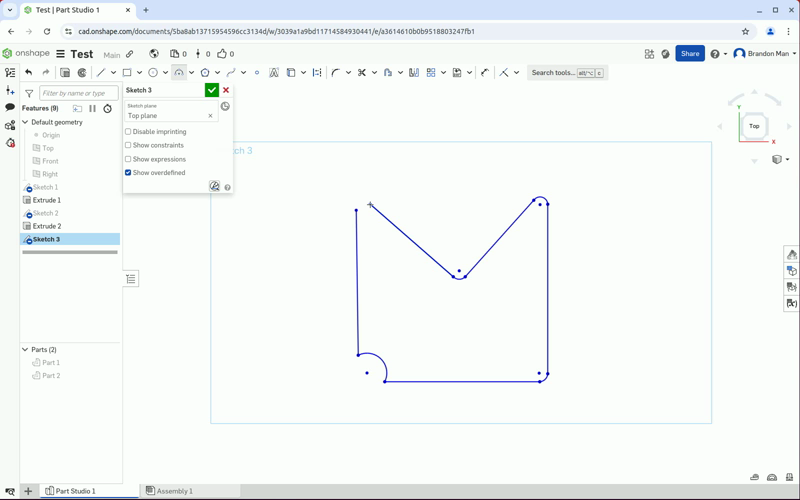
mouse_move(370, 204)
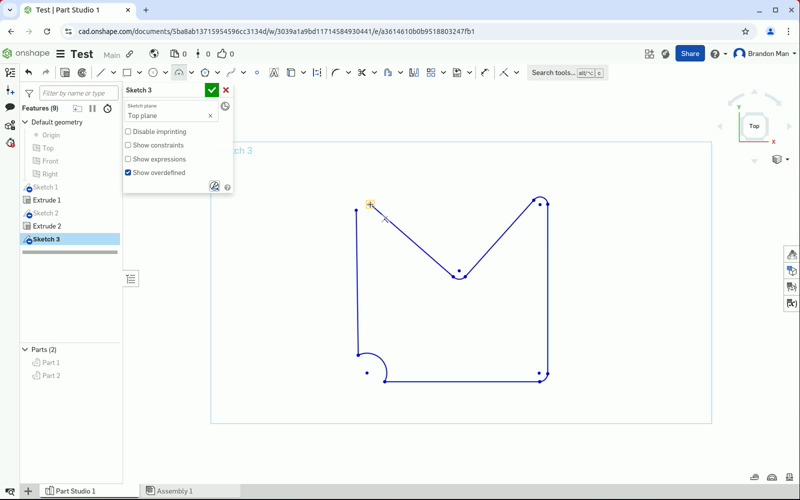
click(370, 204)
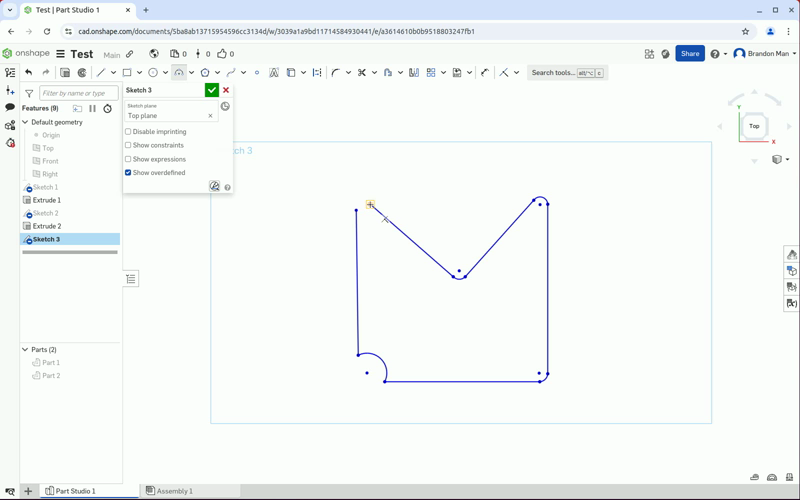
mouse_move(356, 210)
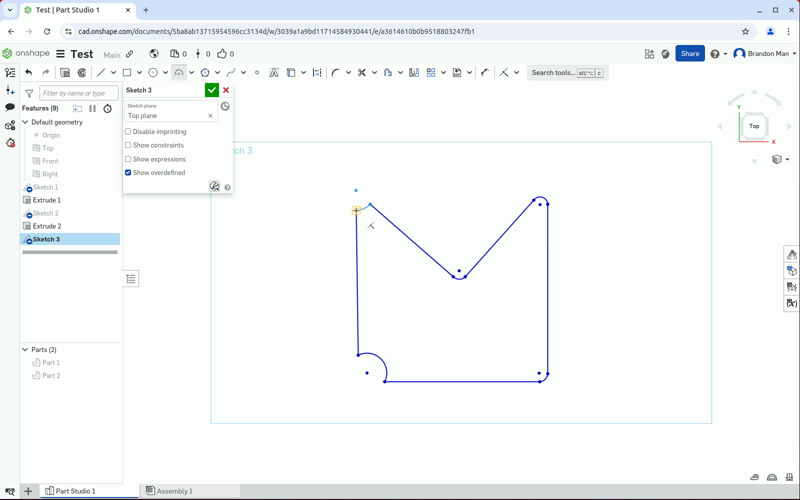
click(356, 210)
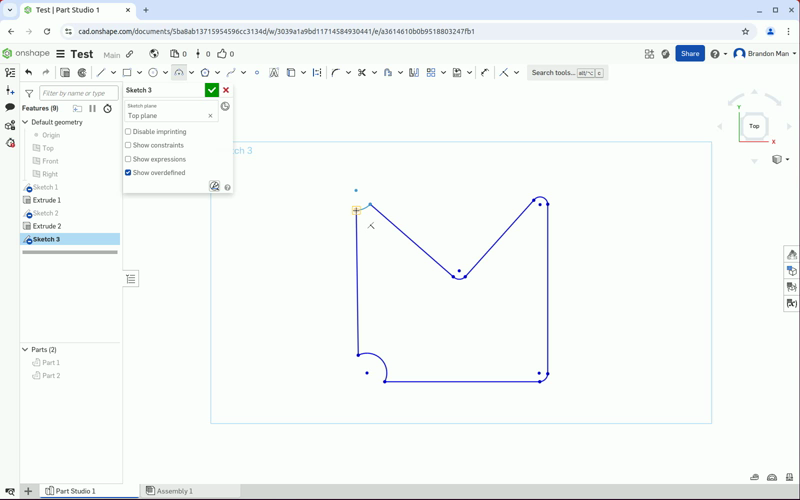
key_down(shift)
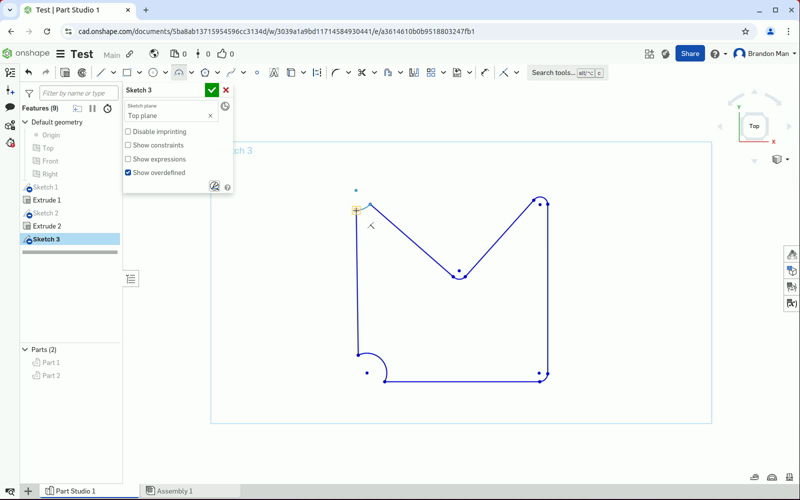
mouse_move(361, 202)
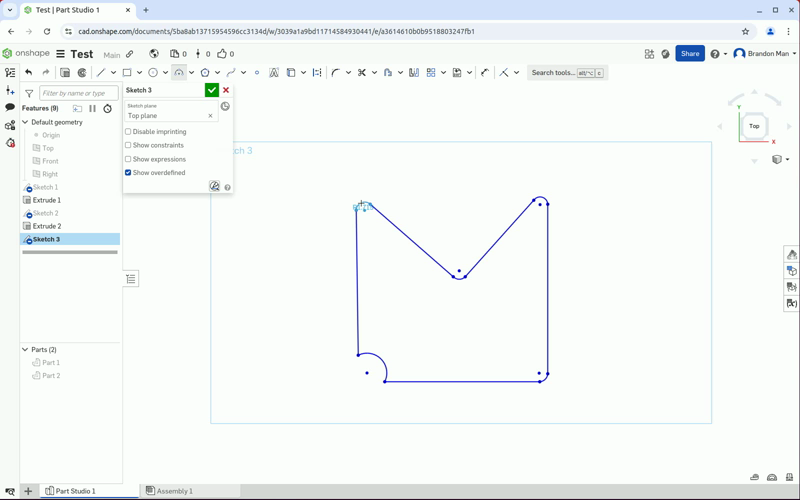
click(361, 202)
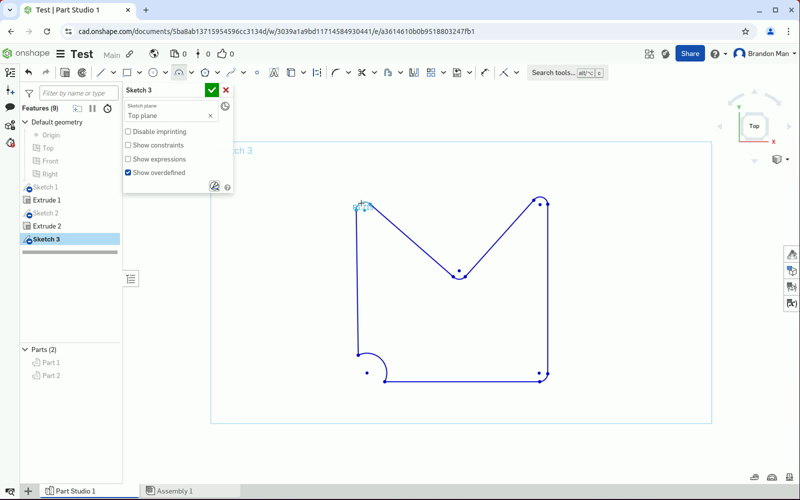
key_up(shift)
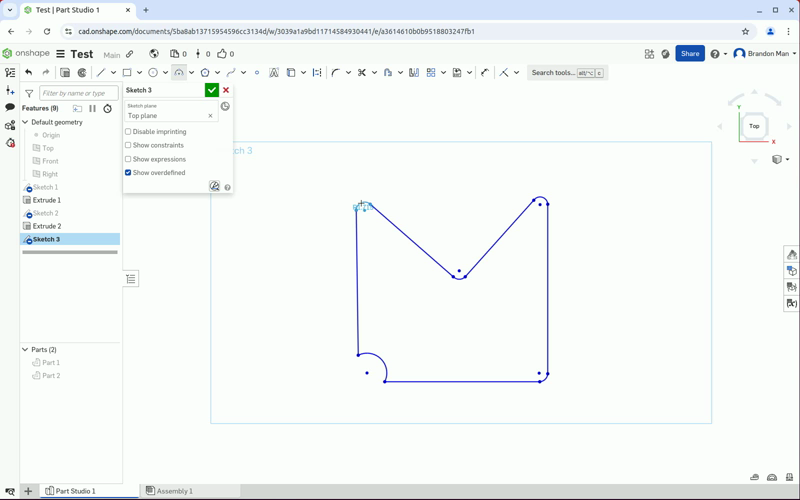
key(esc)
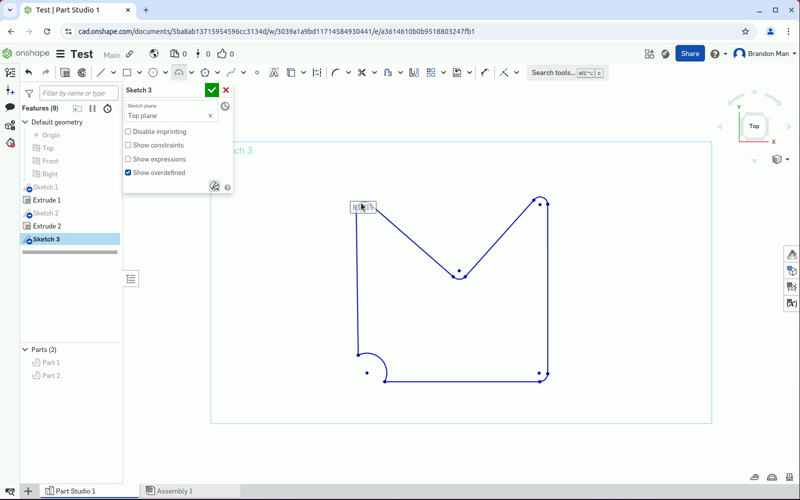
key(c)
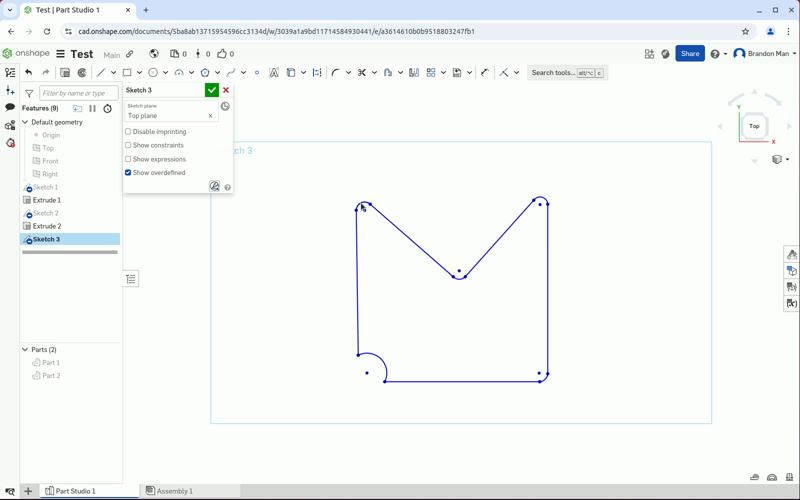
key_down(shift)
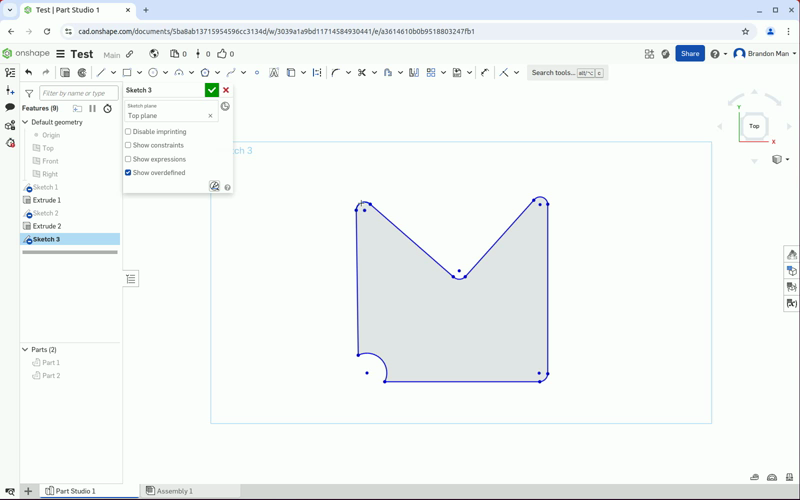
mouse_move(386, 250)
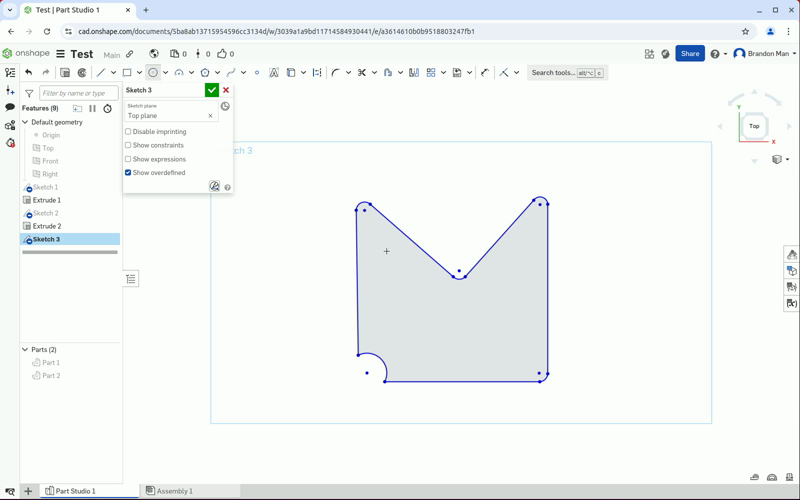
click(386, 250)
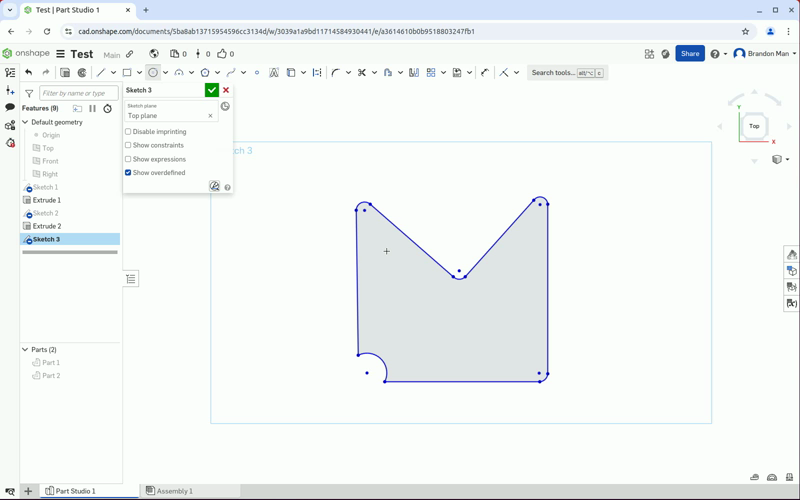
key_up(shift)
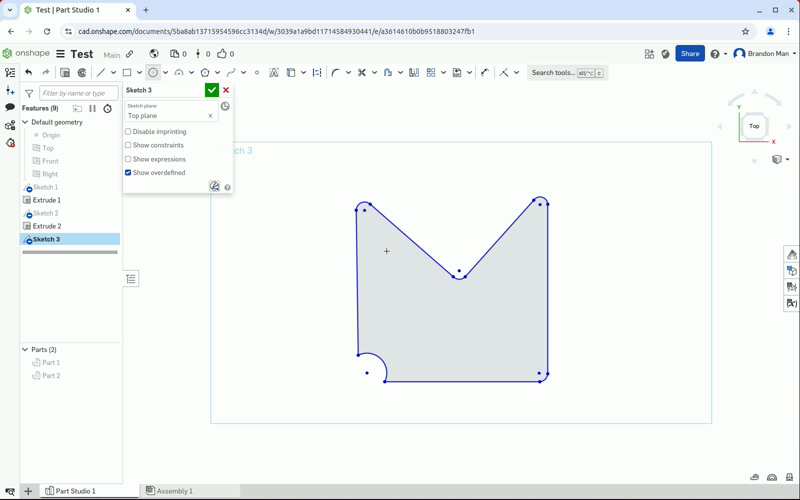
mouse_move(398, 250)
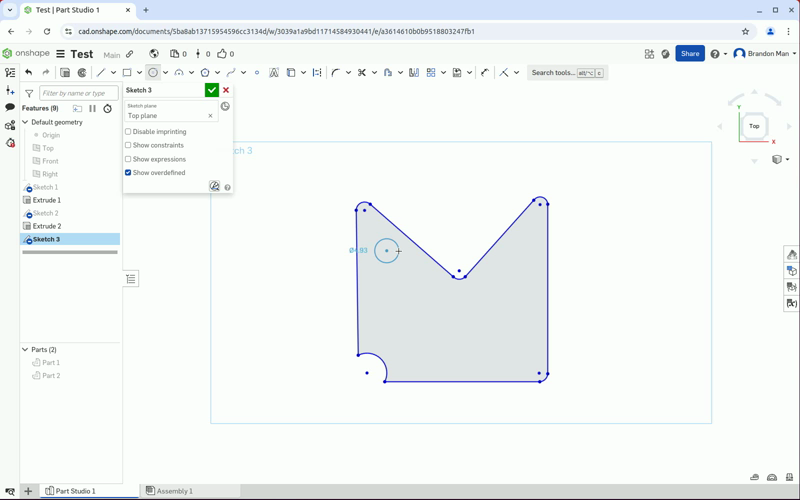
click(398, 250)
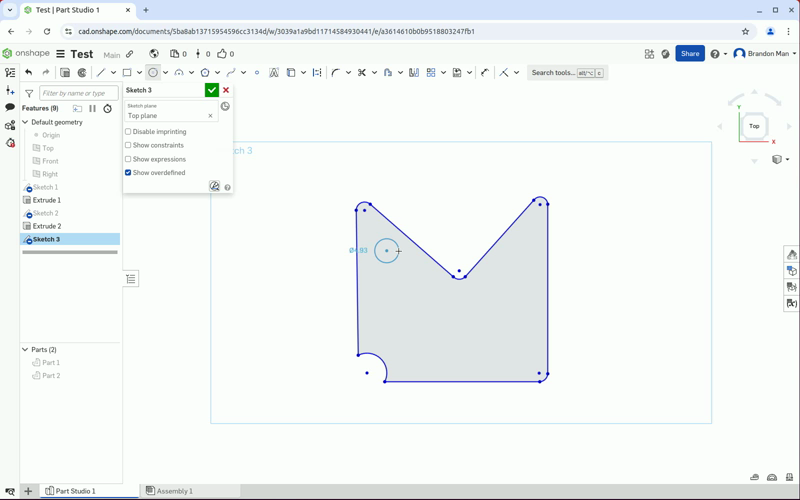
key(esc)
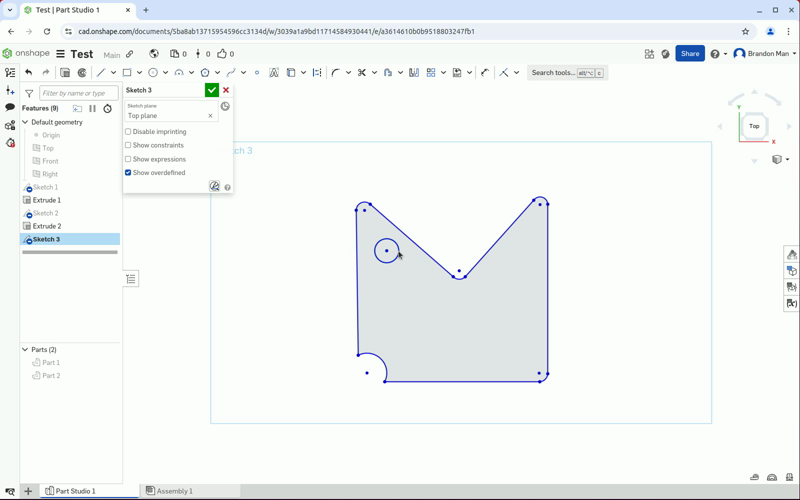
key(c)
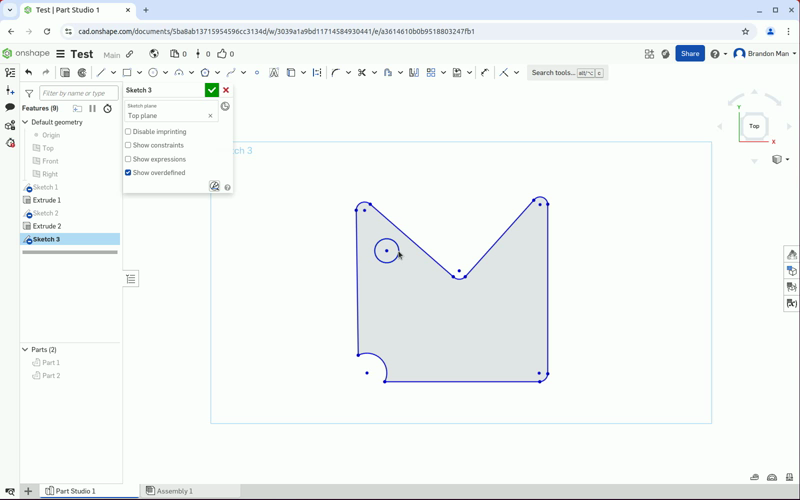
key_down(shift)
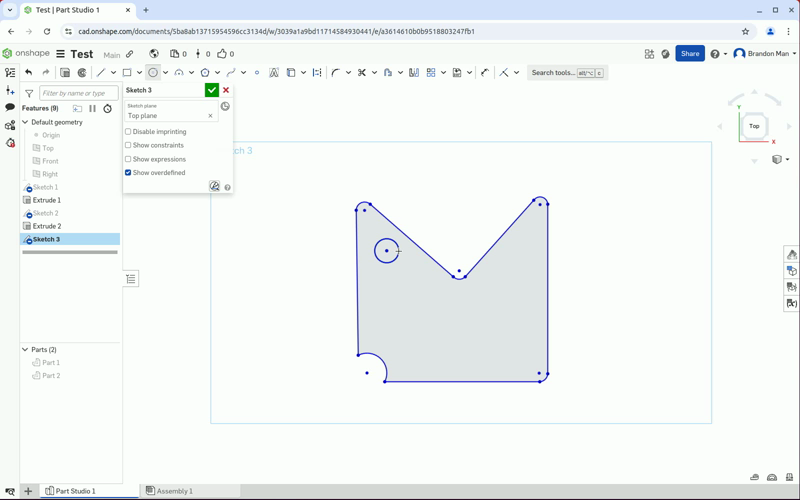
mouse_move(459, 329)
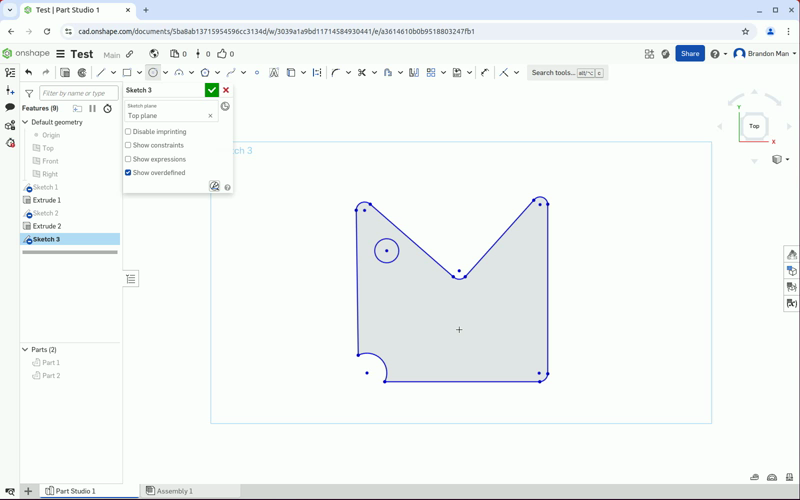
click(459, 329)
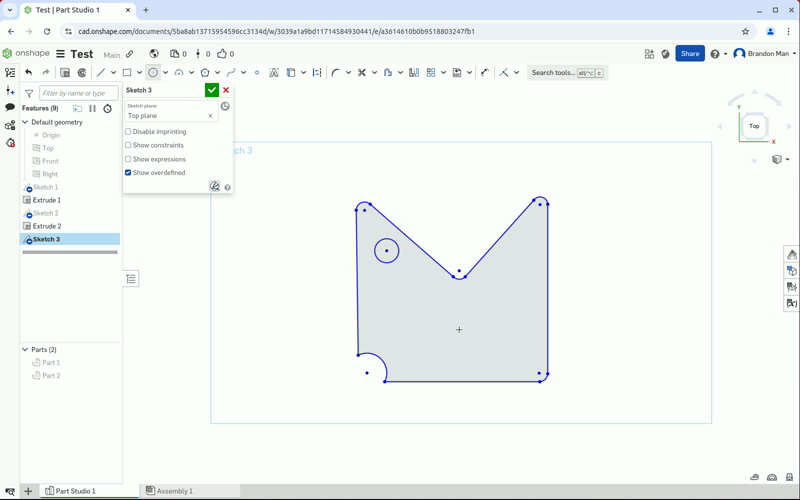
key_up(shift)
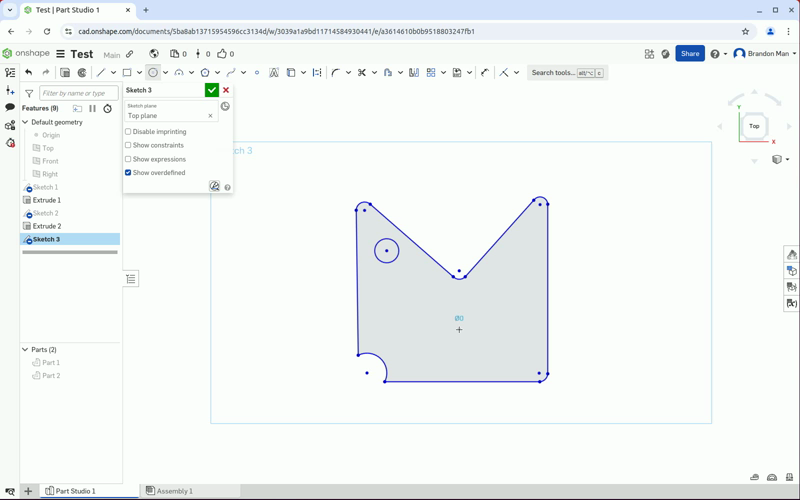
mouse_move(473, 329)
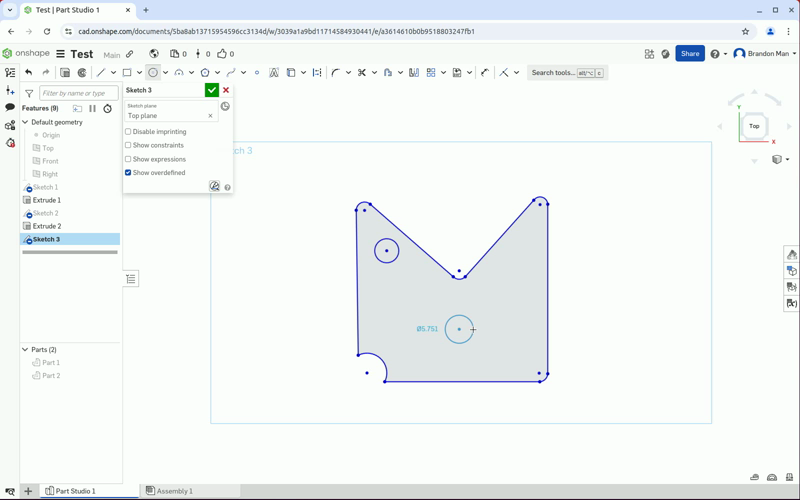
click(473, 329)
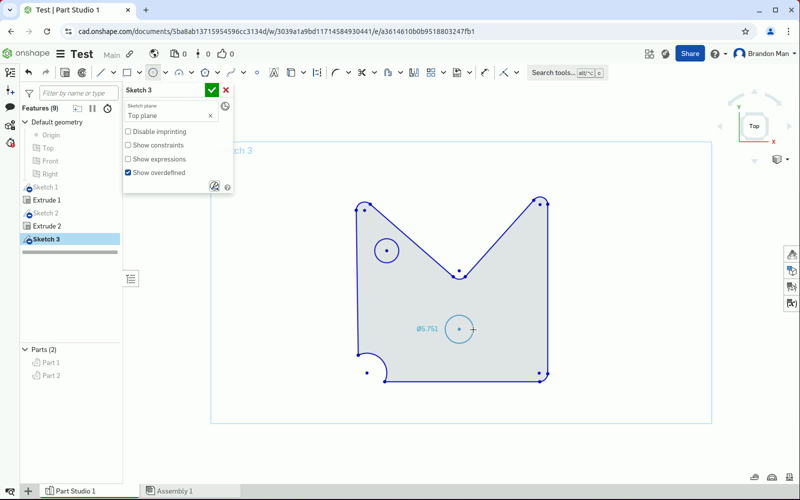
key(esc)
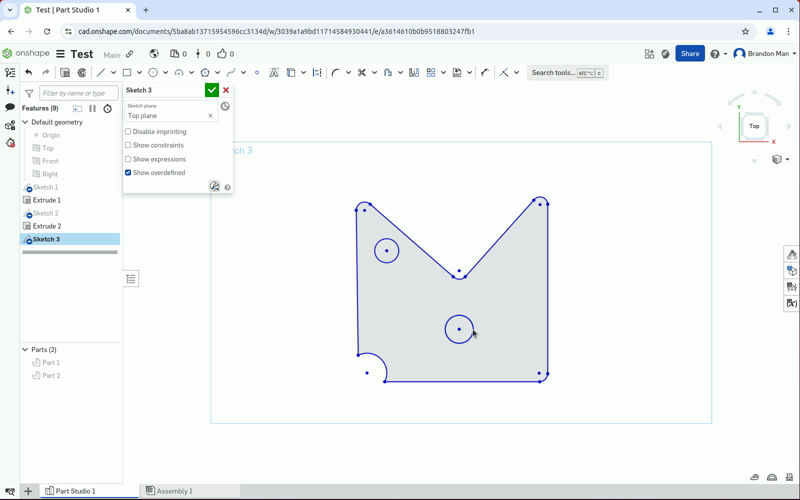
key(c)
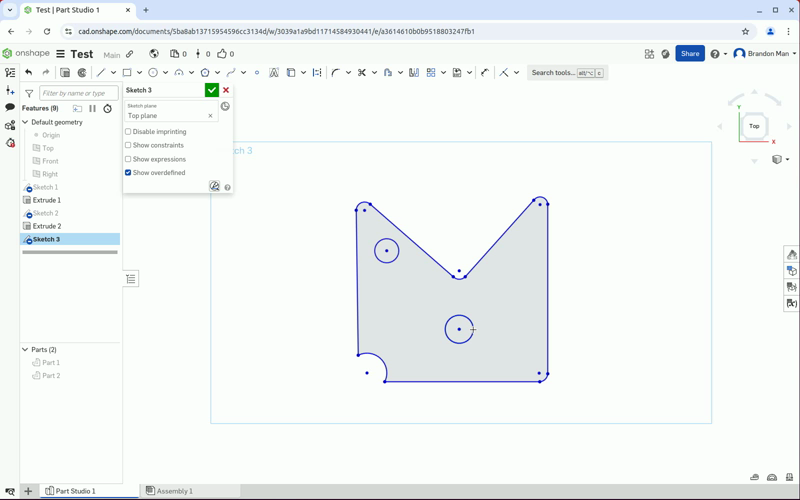
key_down(shift)
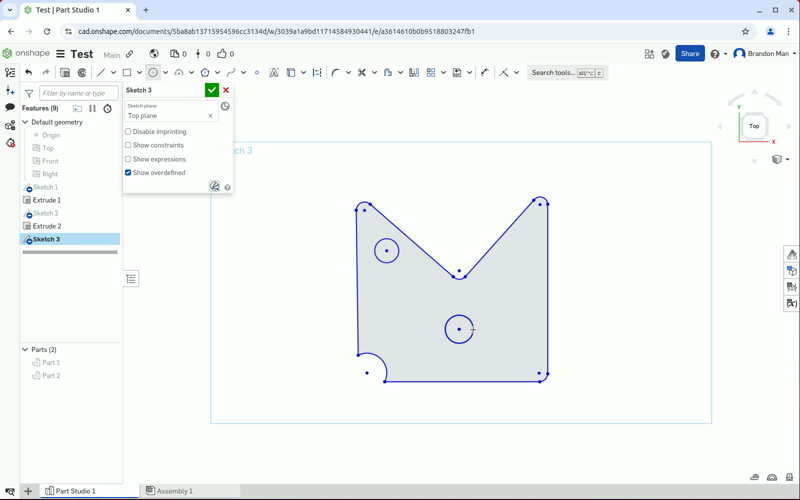
mouse_move(501, 327)
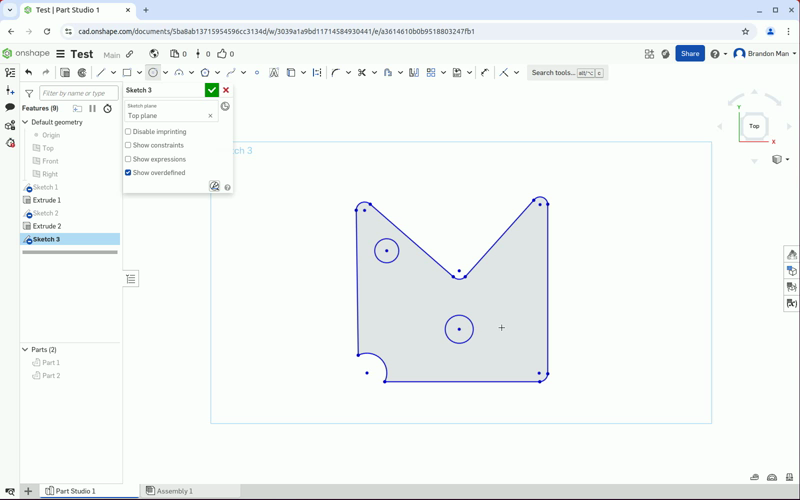
click(501, 327)
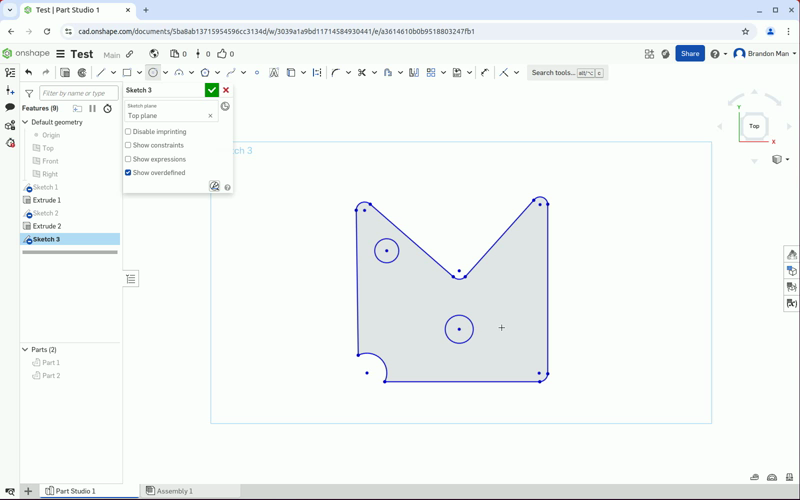
key_up(shift)
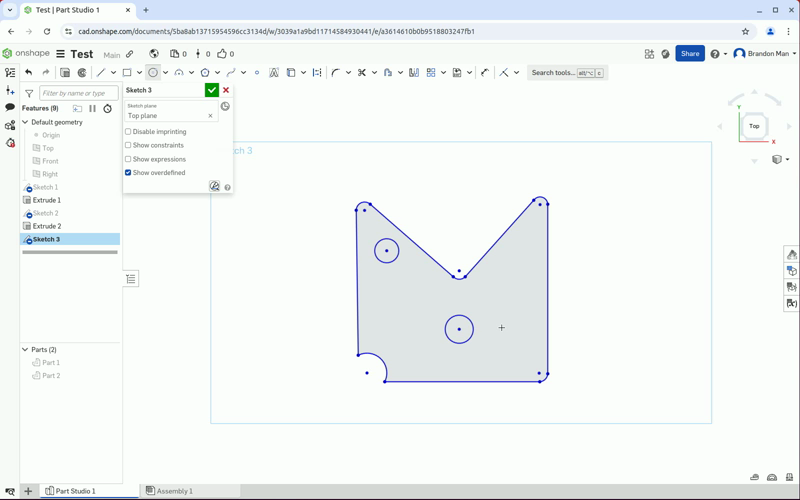
mouse_move(509, 327)
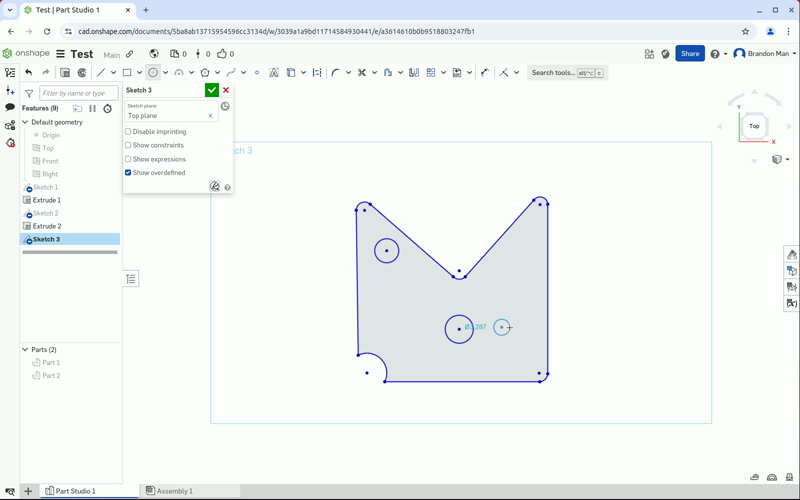
click(509, 327)
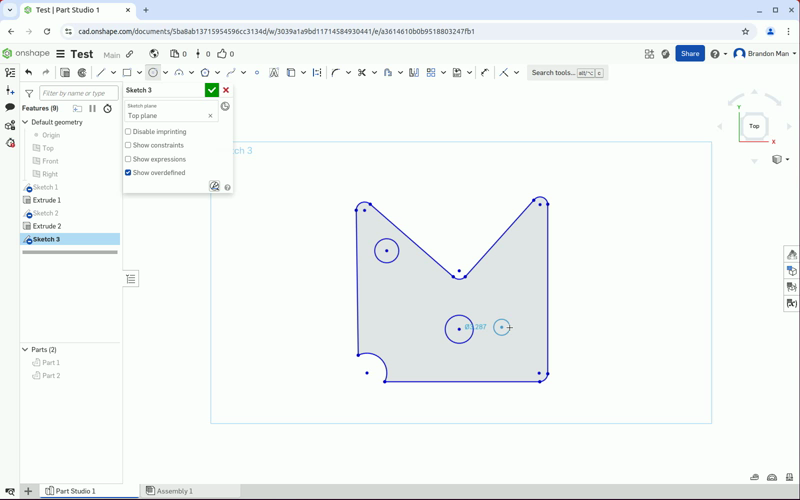
key(esc)
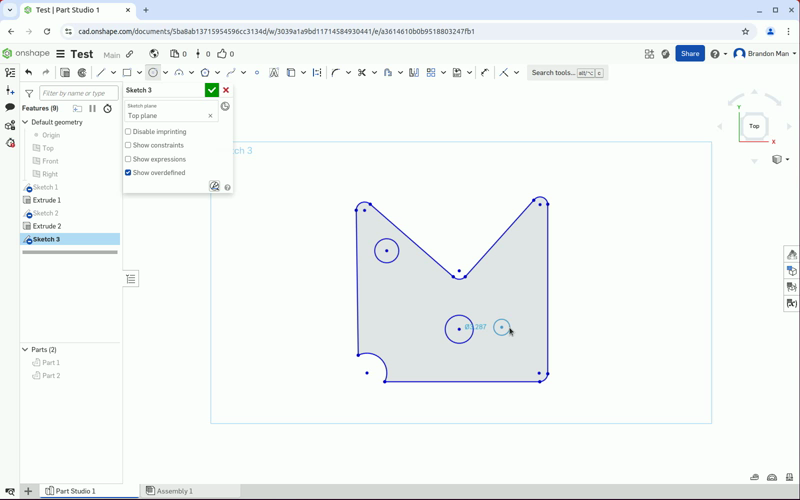
key(c)
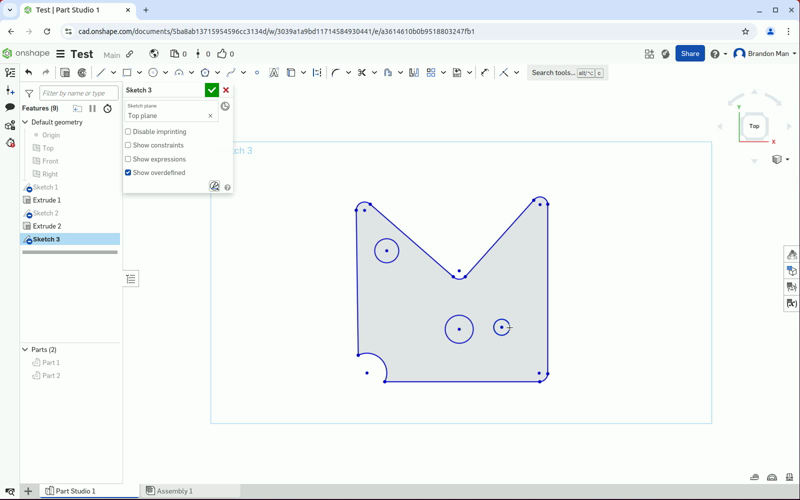
key_down(shift)
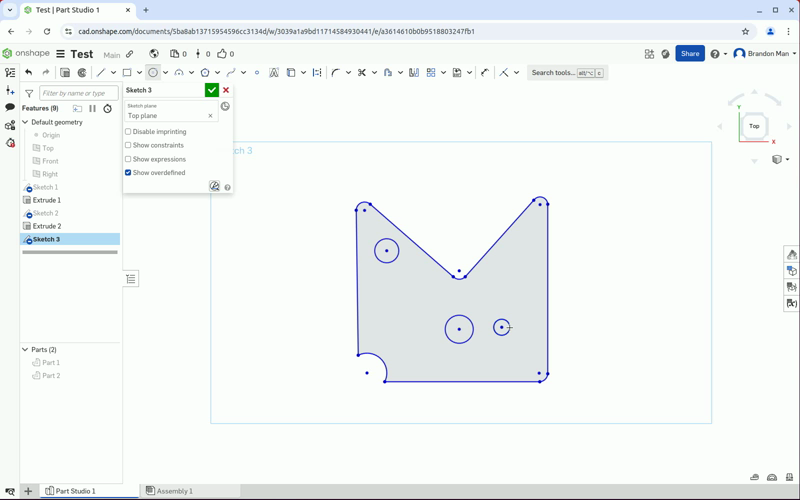
mouse_move(509, 248)
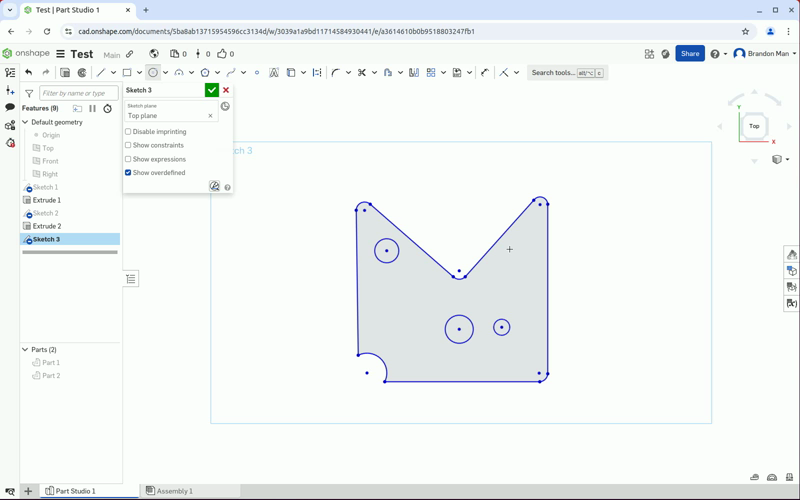
click(509, 248)
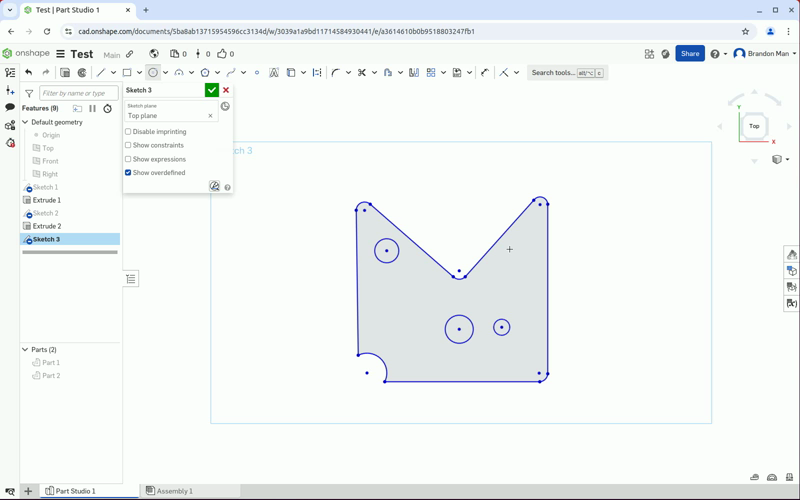
key_up(shift)
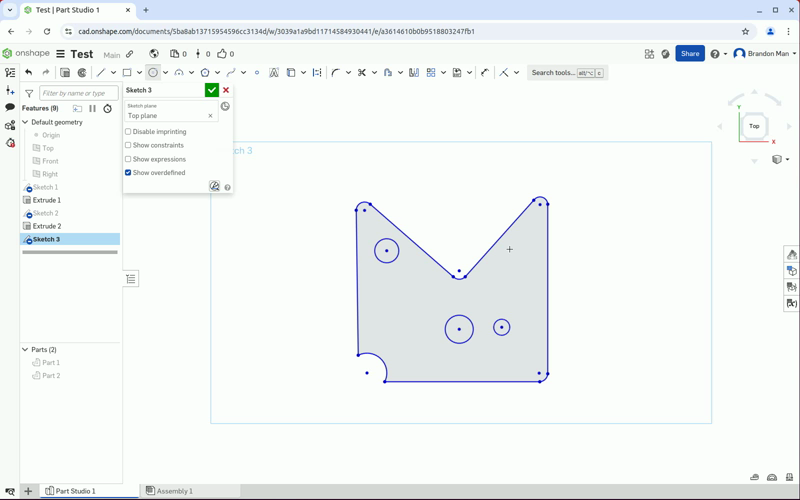
mouse_move(519, 248)
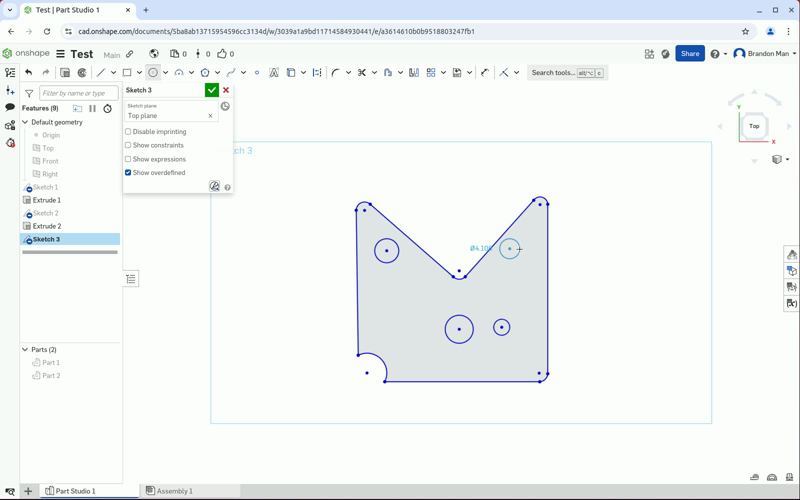
click(519, 248)
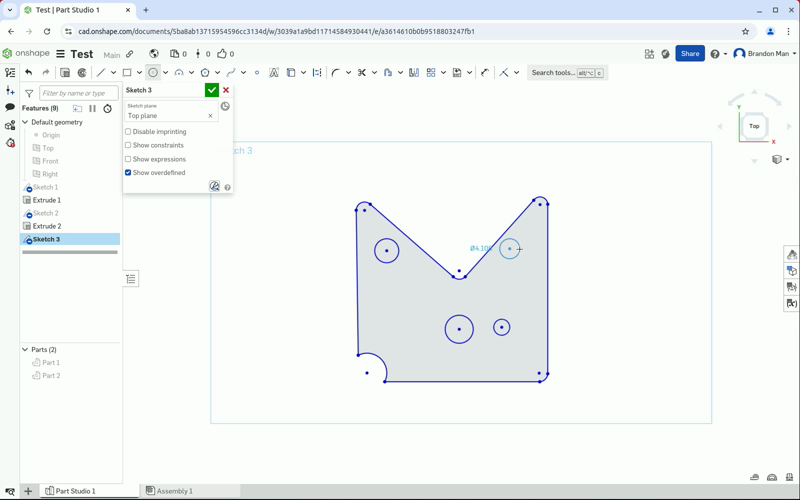
key(esc)
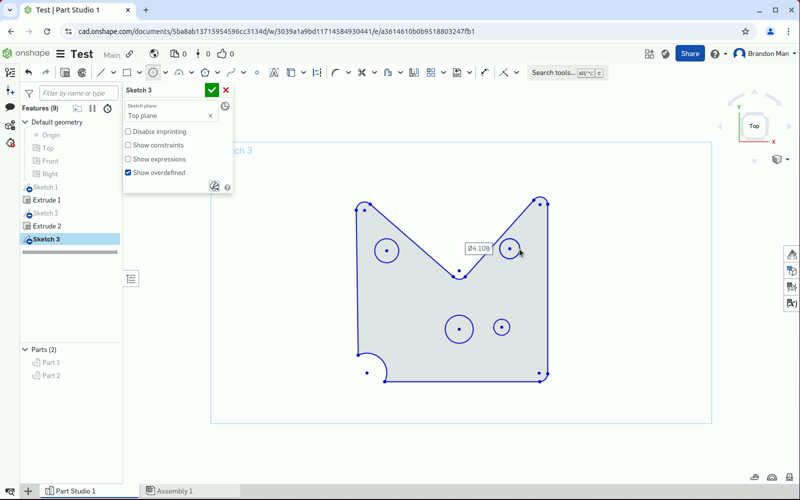
mouse_move(513, 288)
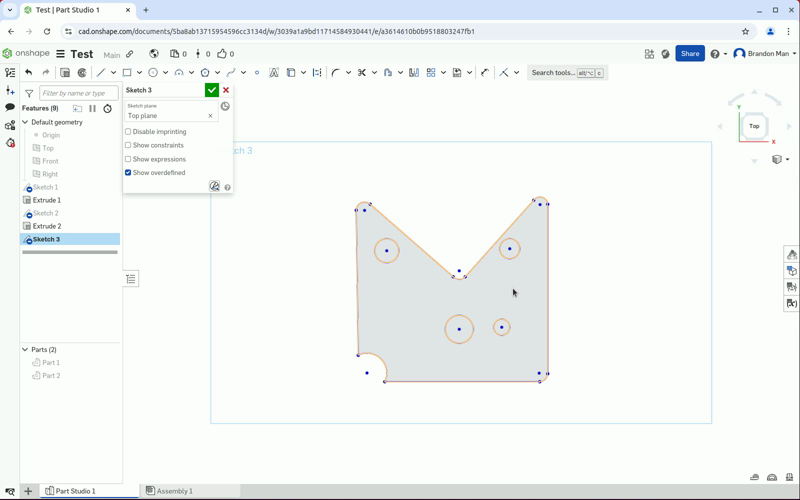
click(513, 288)
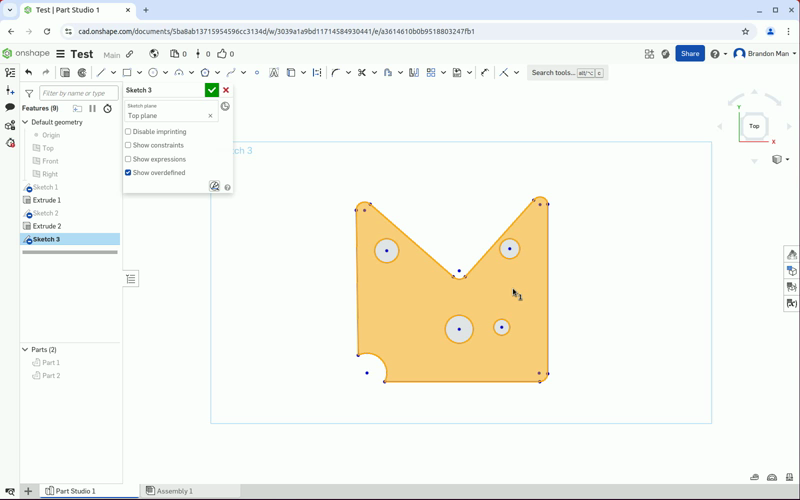
mouse_move(73, 352)
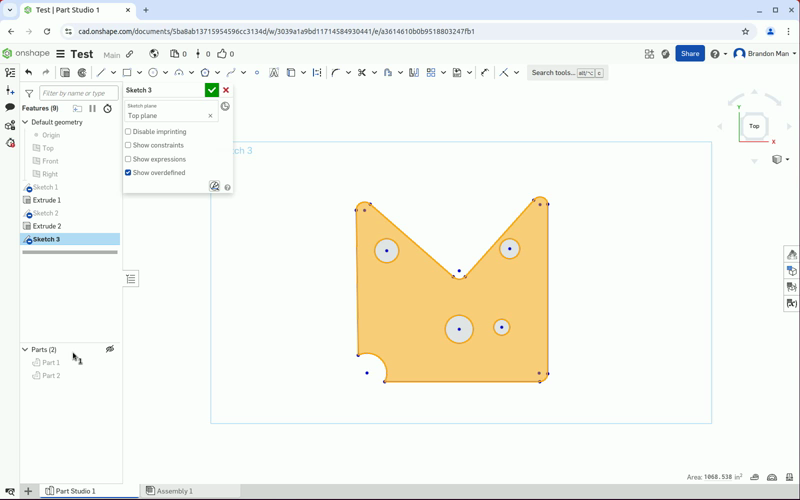
key(shift+y)
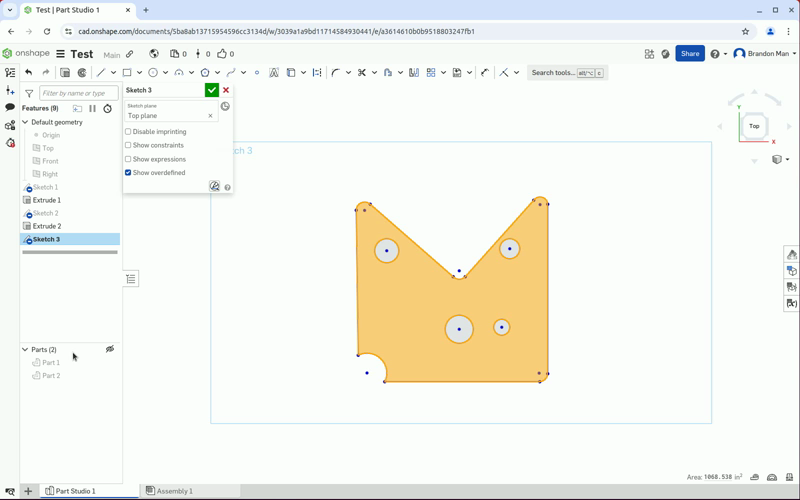
key(shift+e)
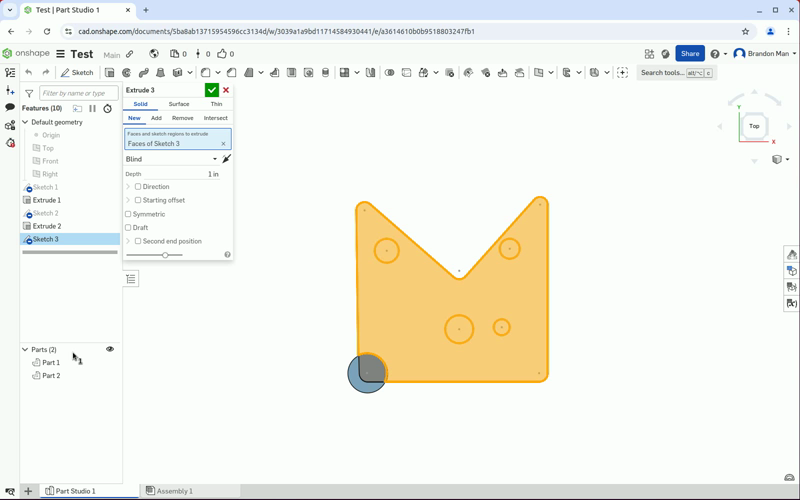
mouse_move(143, 106)
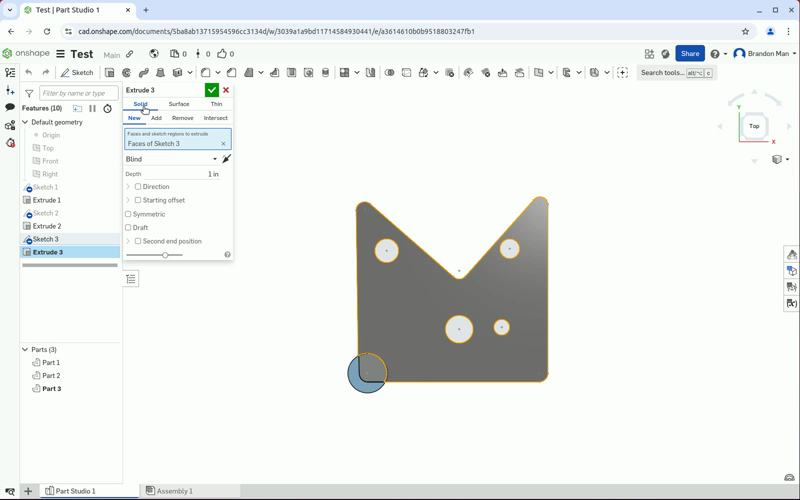
click(143, 106)
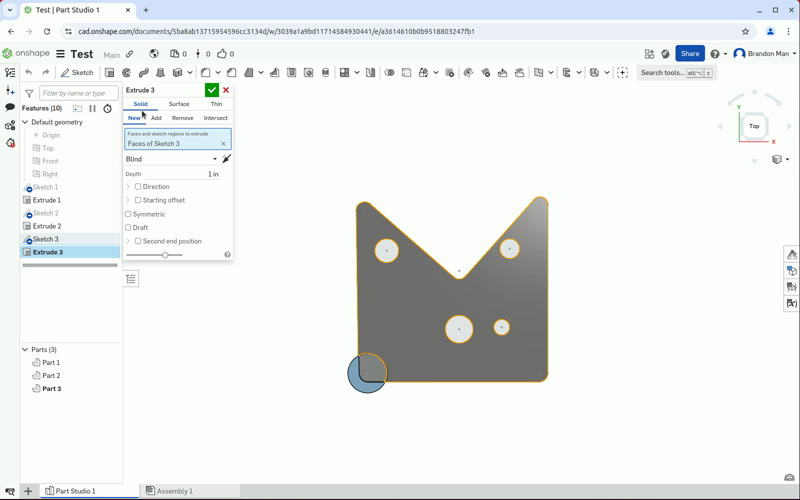
mouse_move(137, 120)
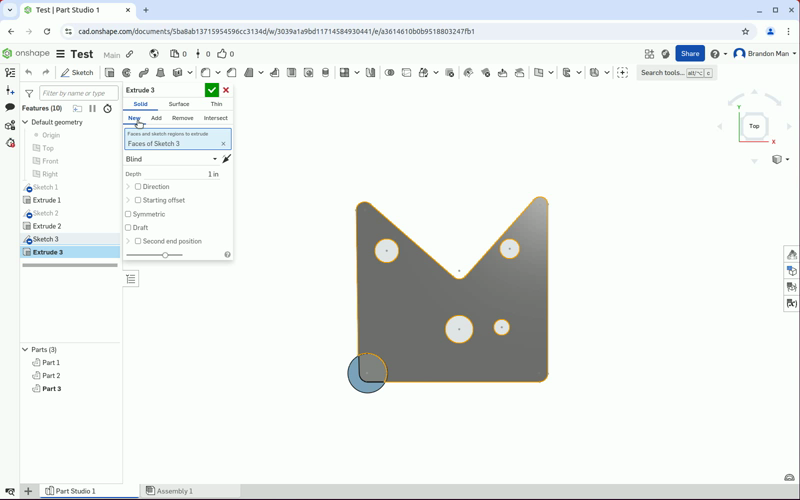
click(137, 120)
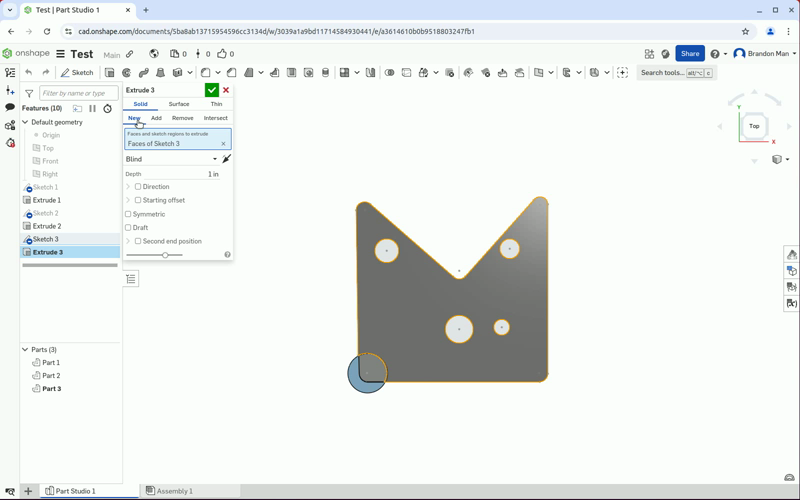
key(tab, 4)
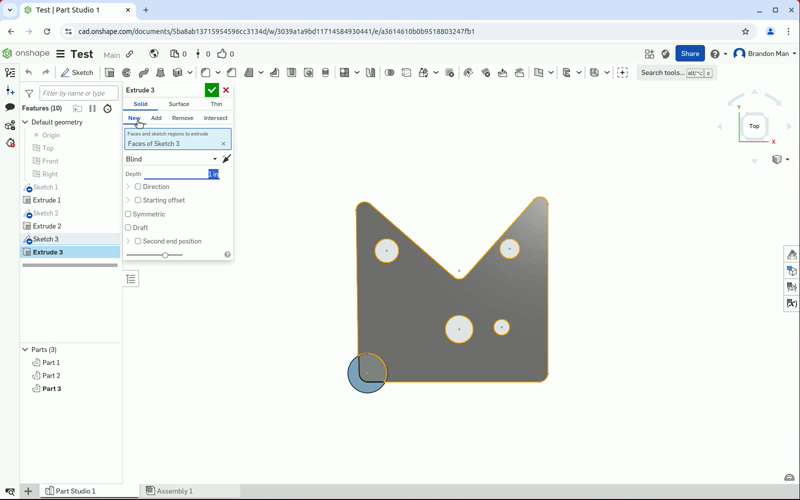
text(6.981)
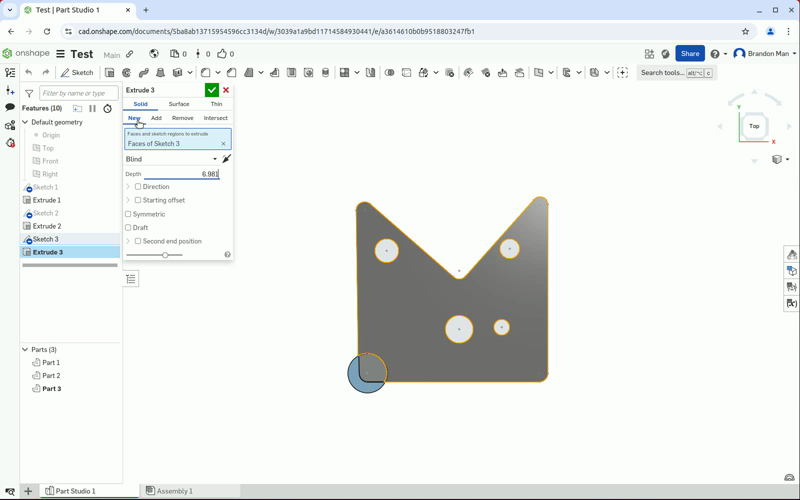
key(enter)
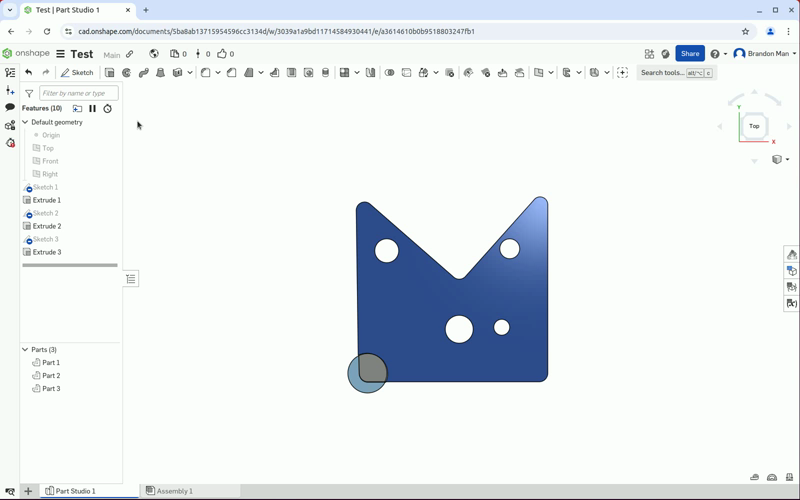
key(shift+h)
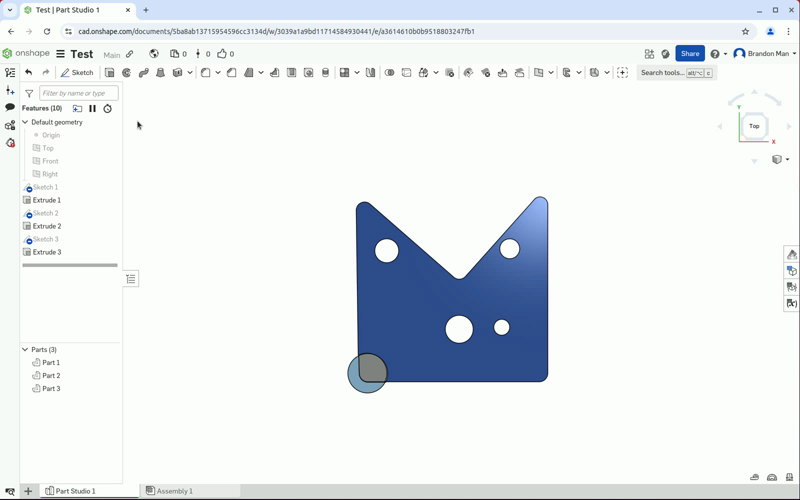
key(shift+h)
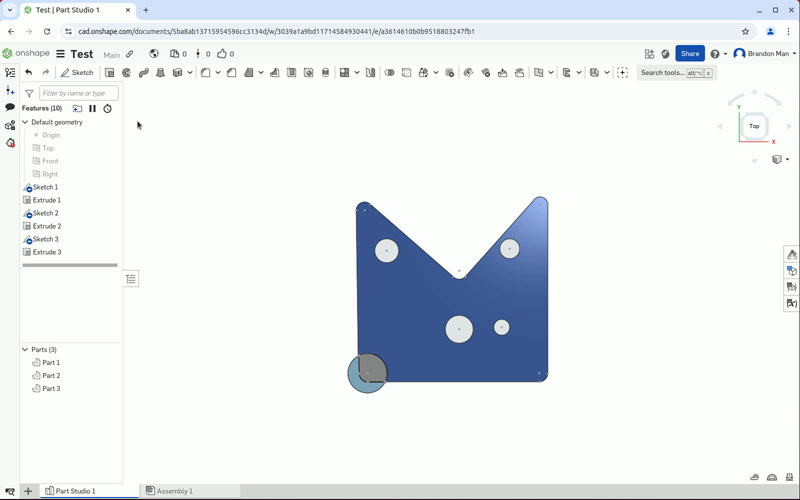
key(shift+7)
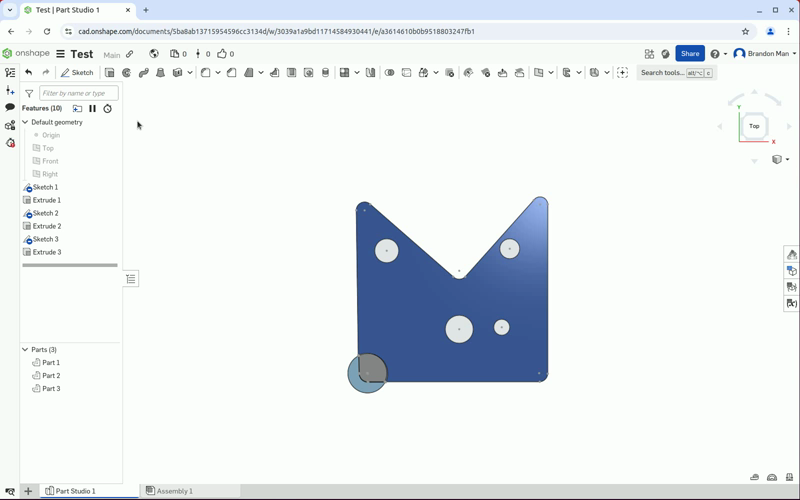
key(up, 3)
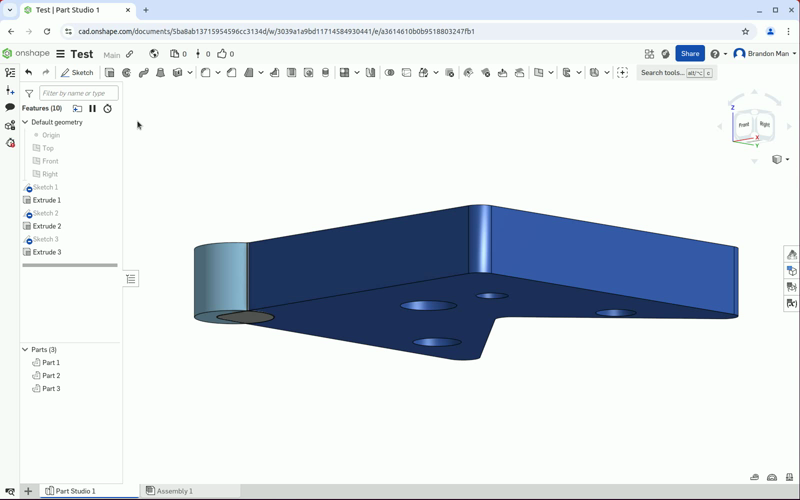
key(left, 3)
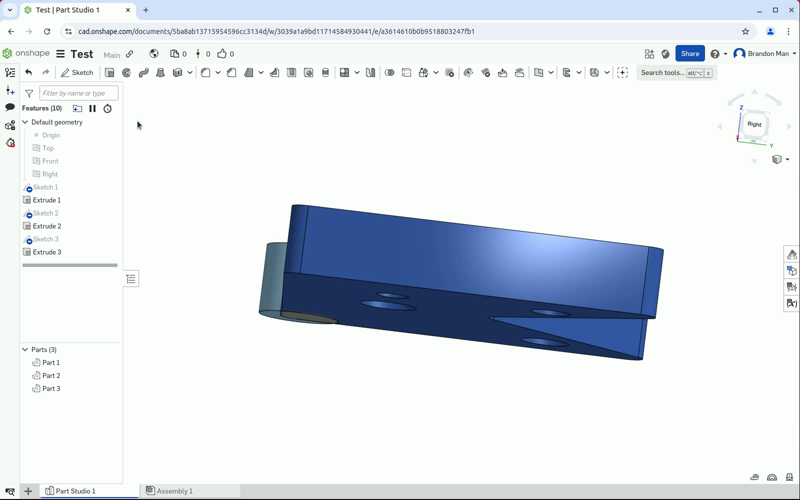
key(right, 3)
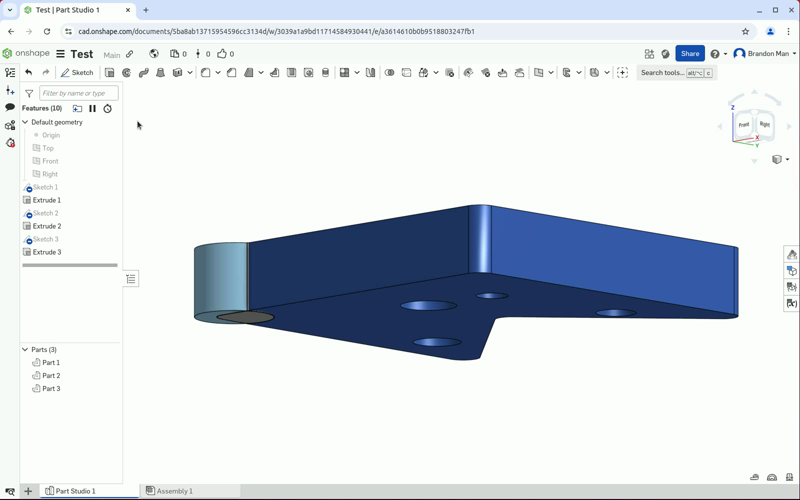
key(down, 3)
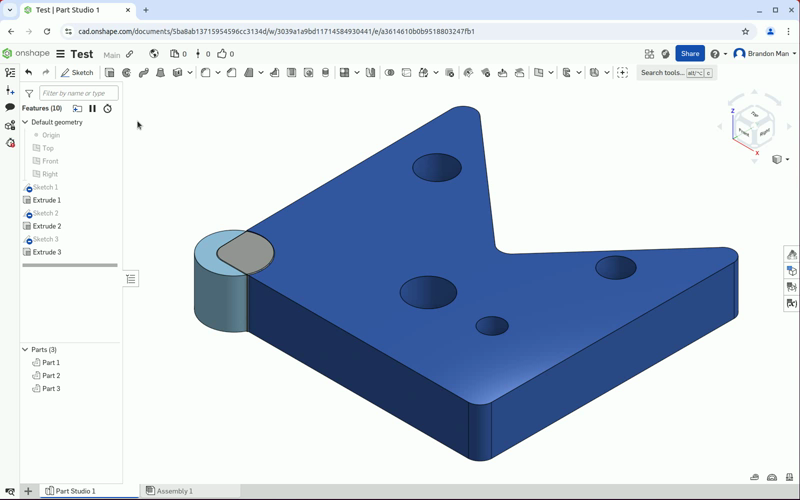
mouse_move(73, 189)
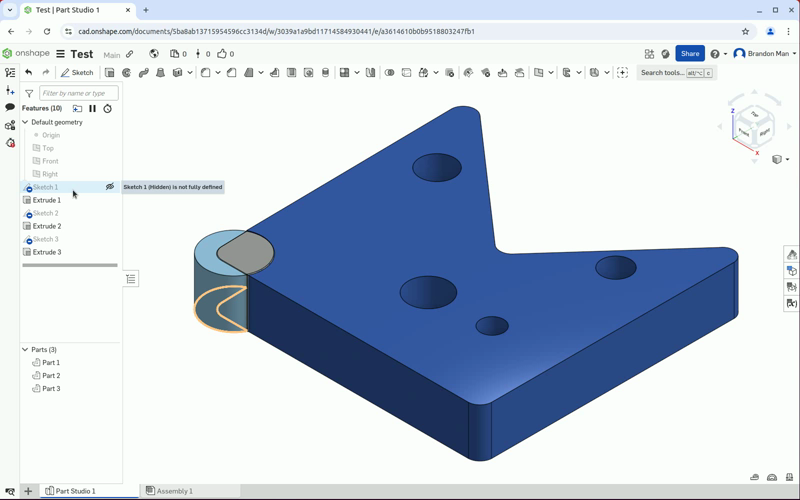
click(73, 189)